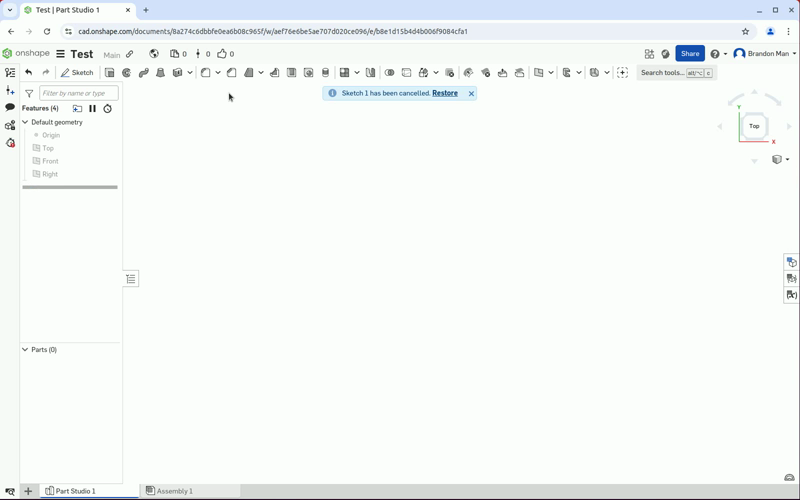
key(shift+h)
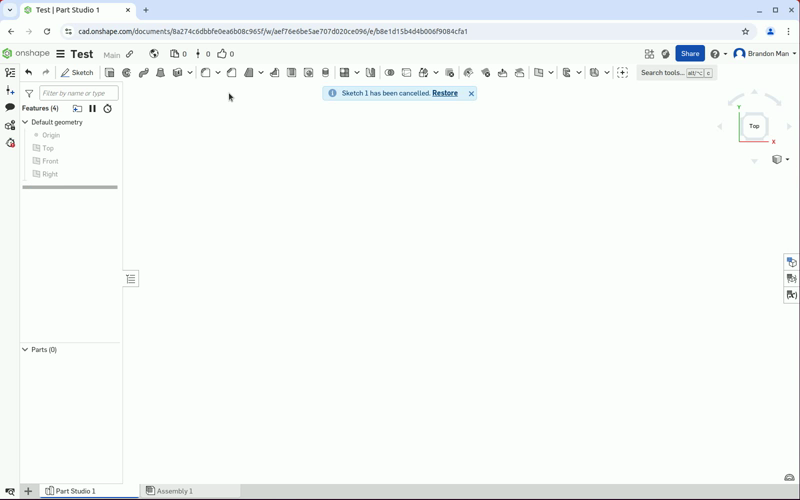
key(shift+s)
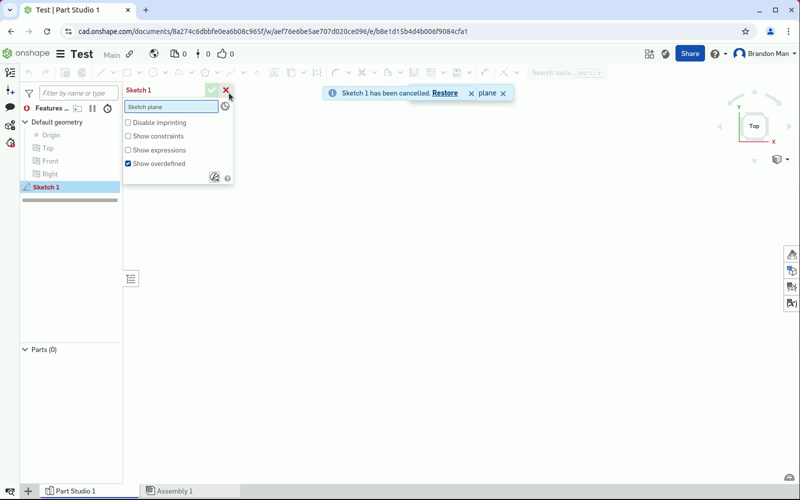
mouse_move(73, 150)
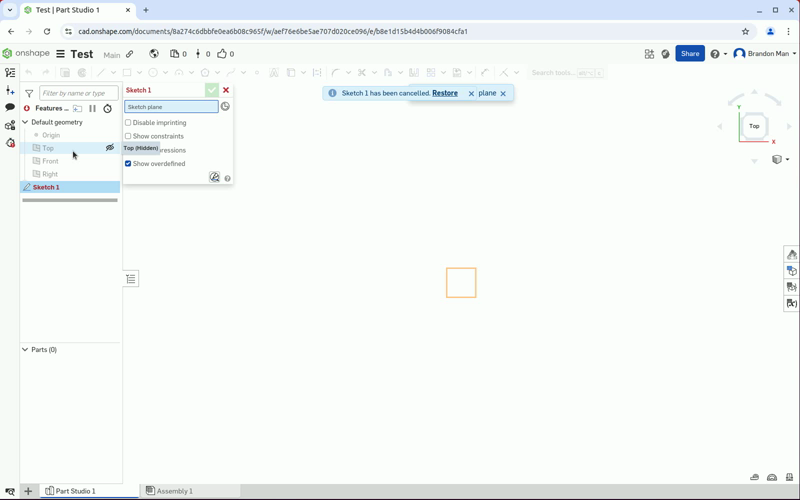
click(73, 150)
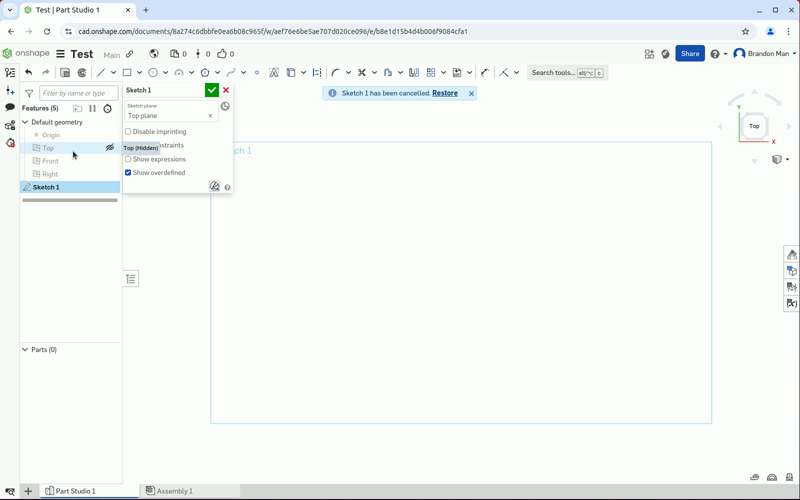
mouse_move(73, 352)
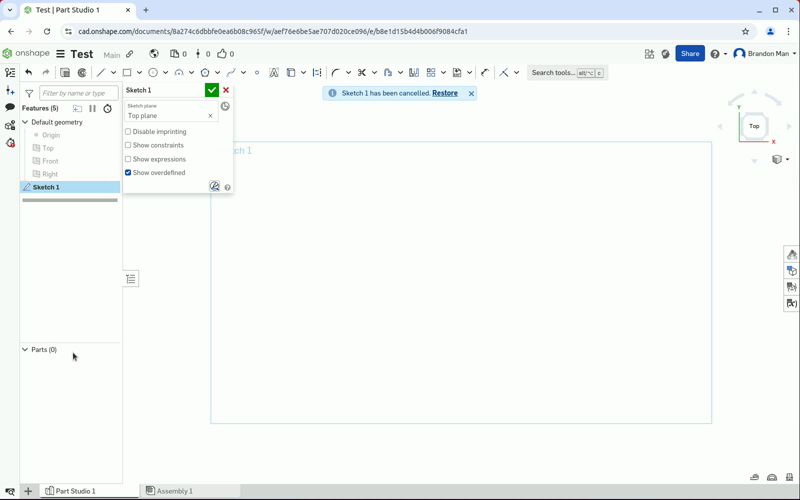
key(y)
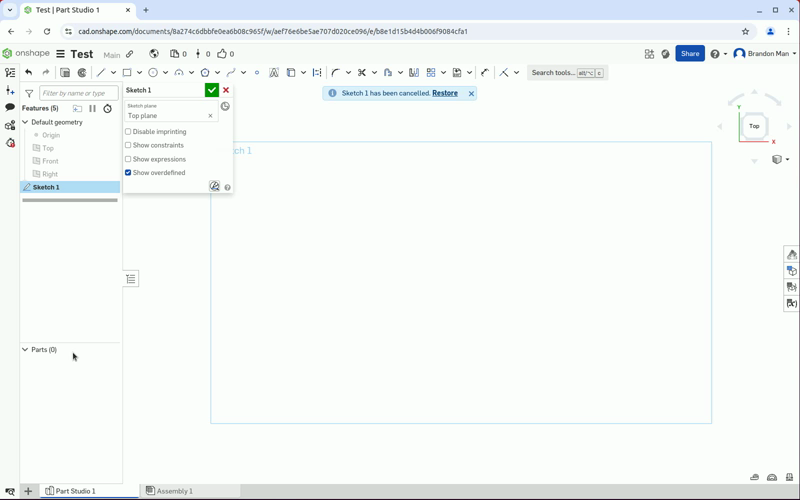
key(l)
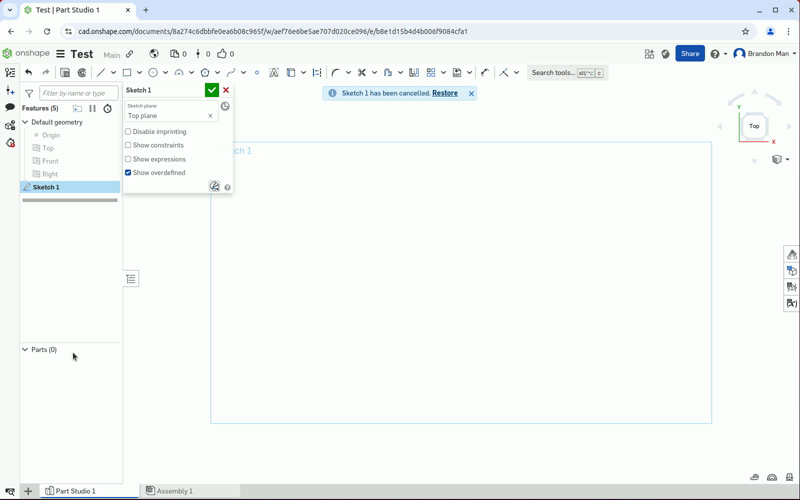
key_down(shift)
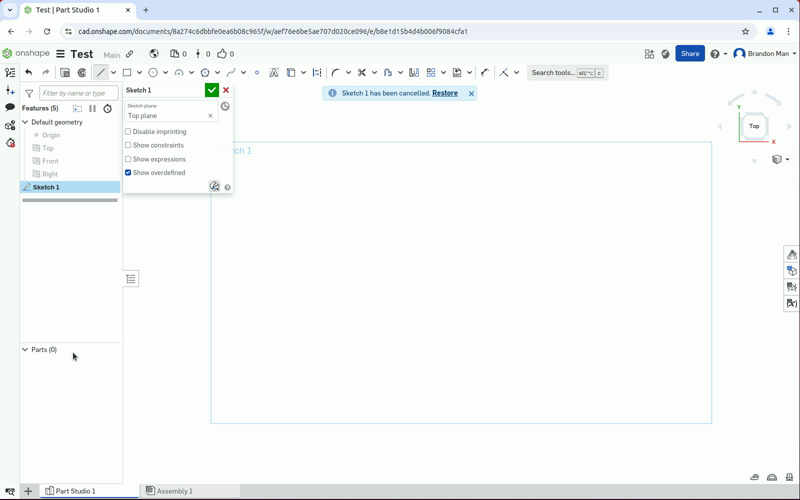
mouse_move(425, 282)
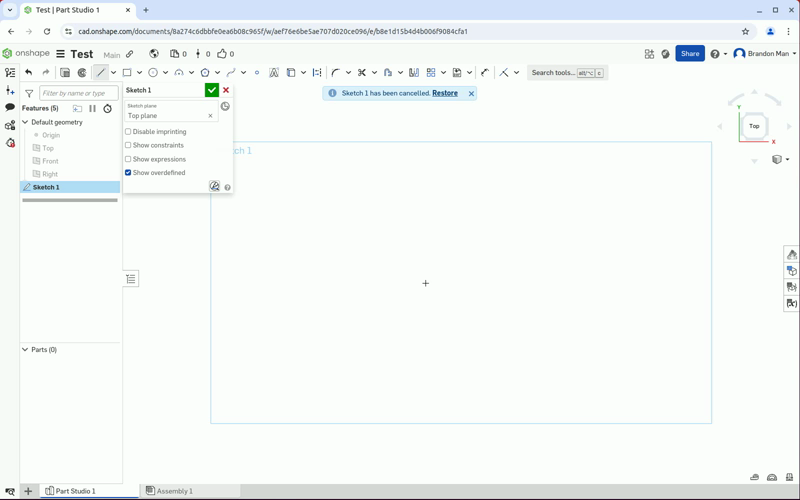
click(425, 282)
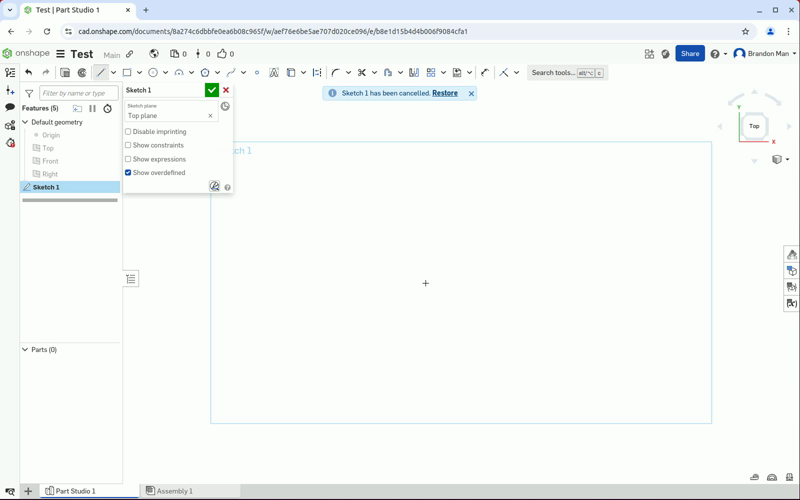
key_up(shift)
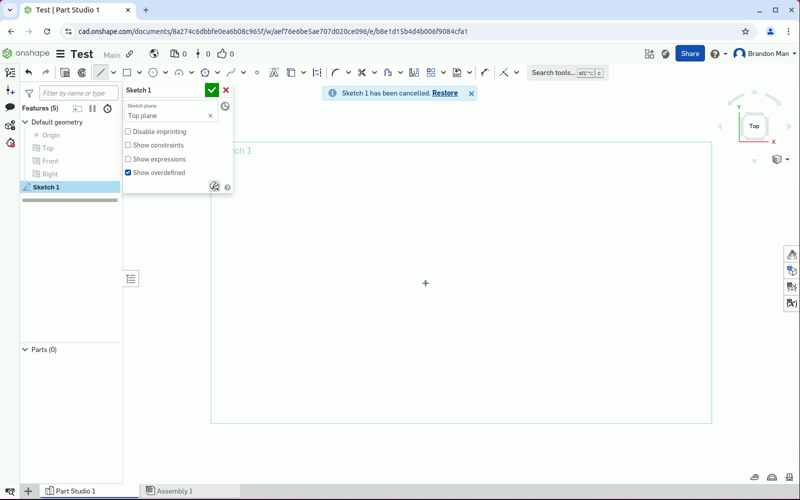
key_down(shift)
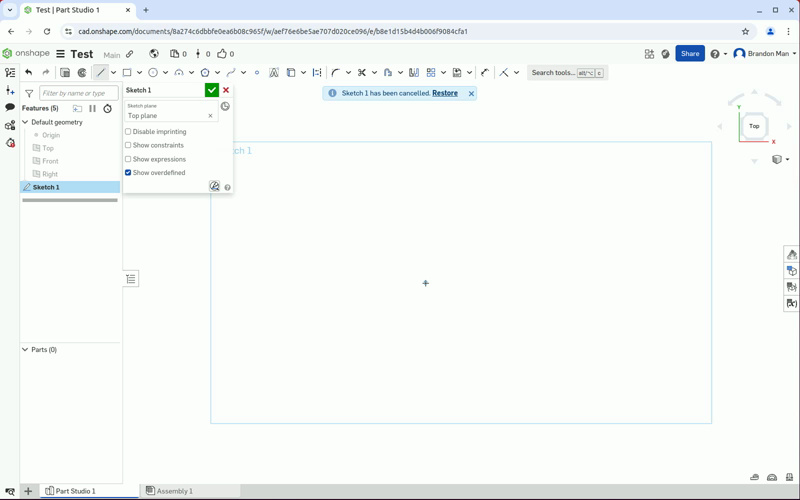
mouse_move(496, 282)
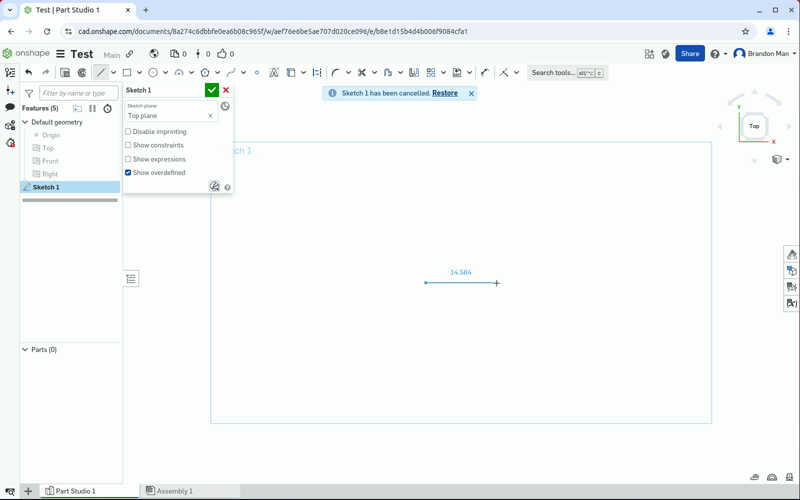
click(496, 282)
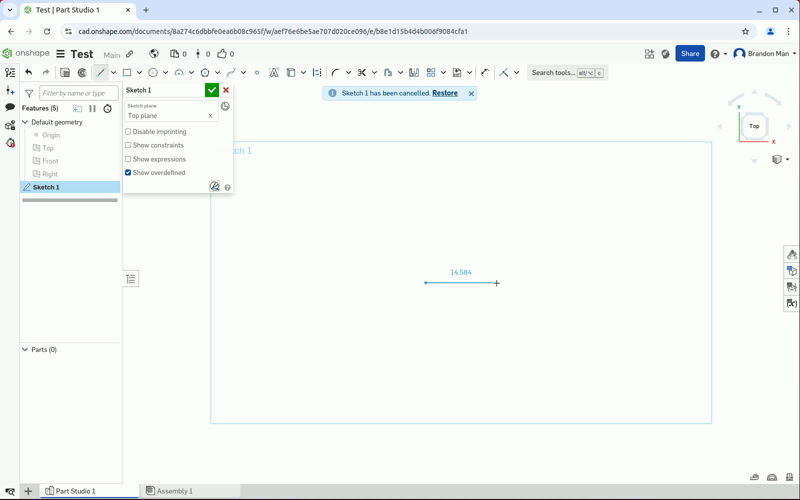
key_up(shift)
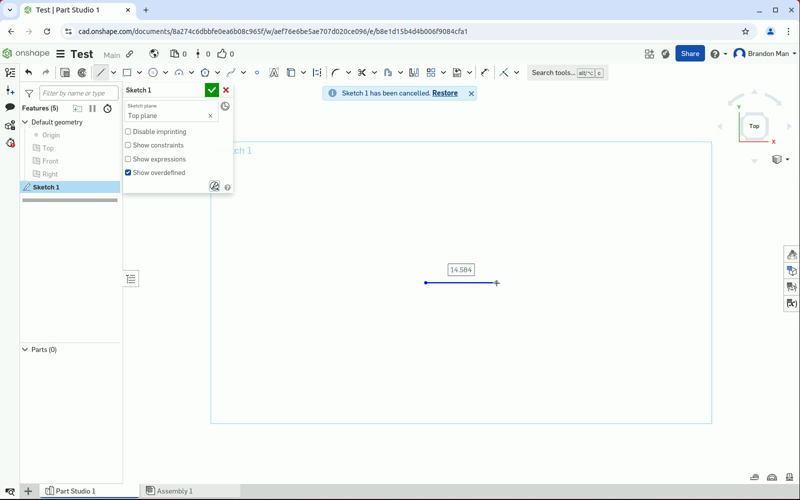
key_down(shift)
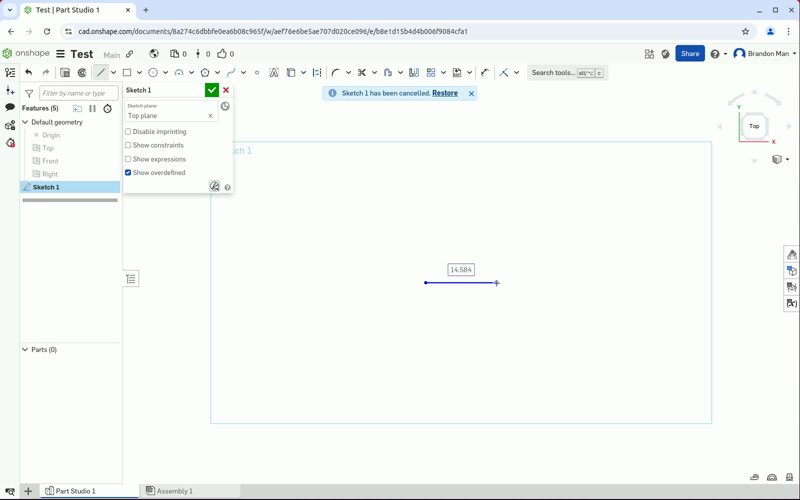
mouse_move(526, 282)
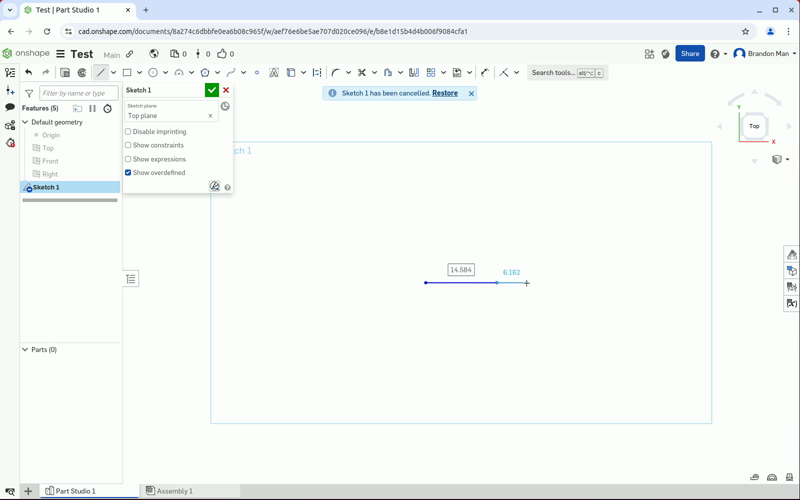
mouse_move(496, 223)
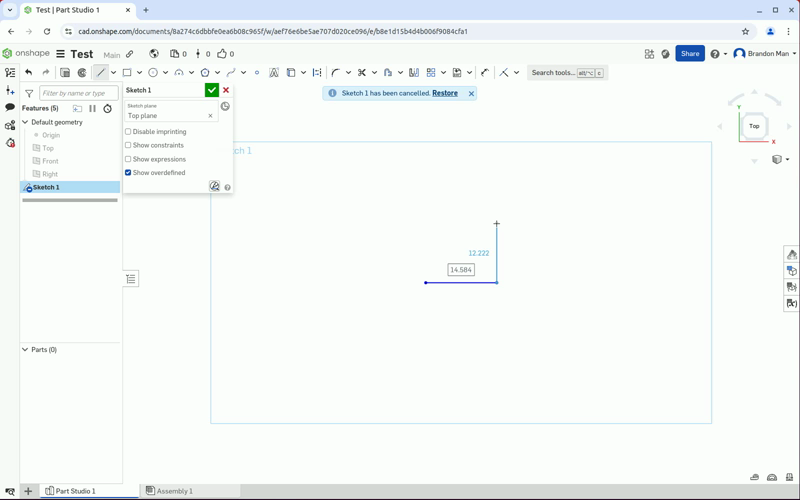
click(496, 223)
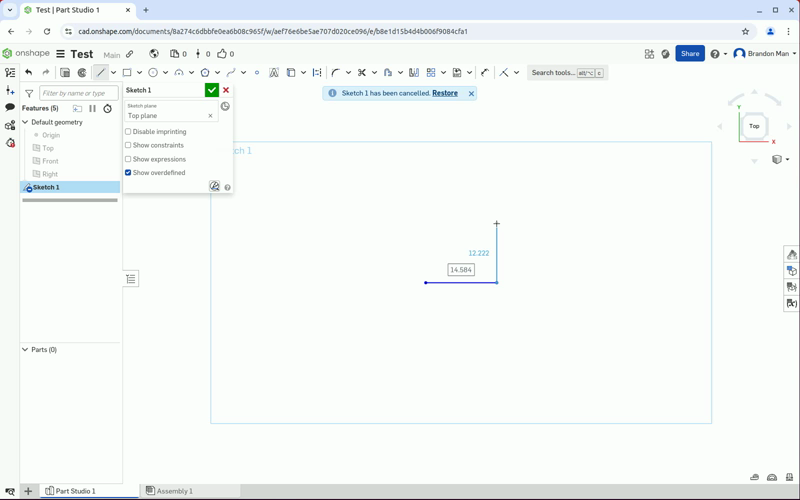
key_up(shift)
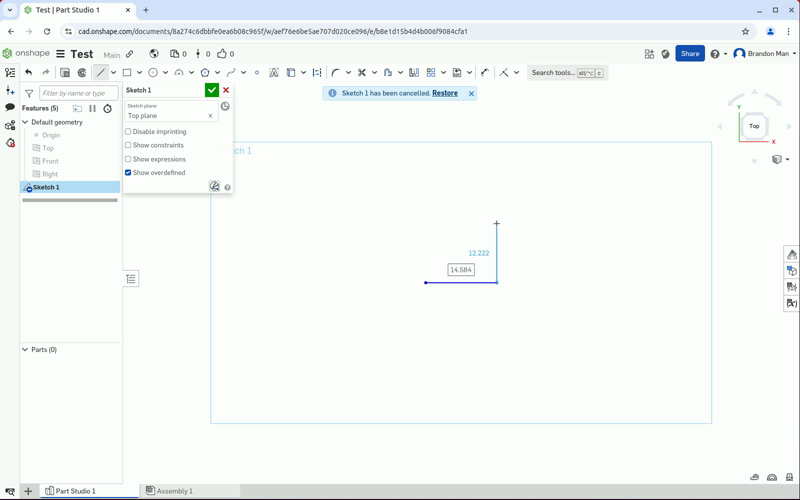
key_down(shift)
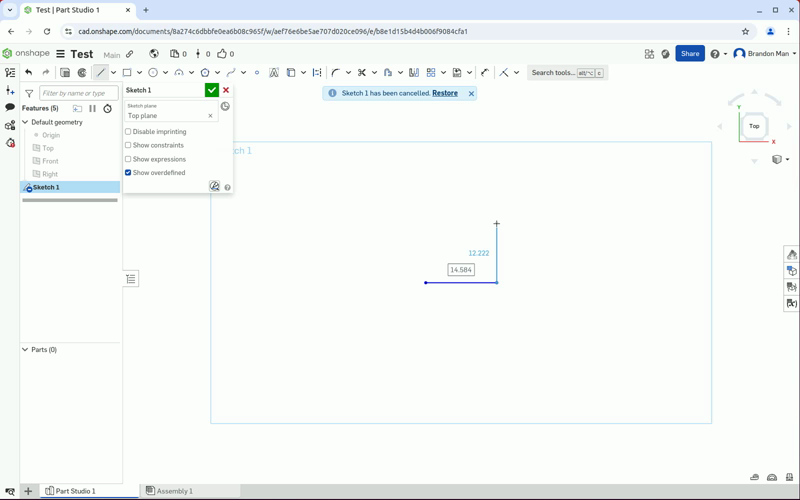
mouse_move(425, 223)
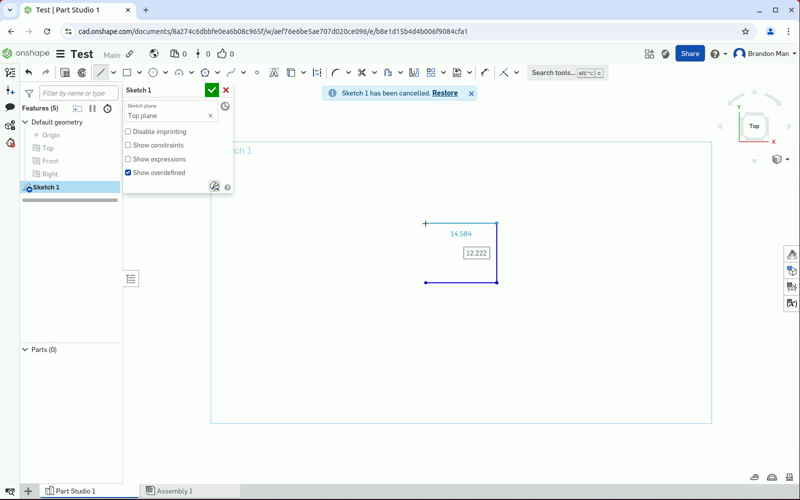
click(425, 223)
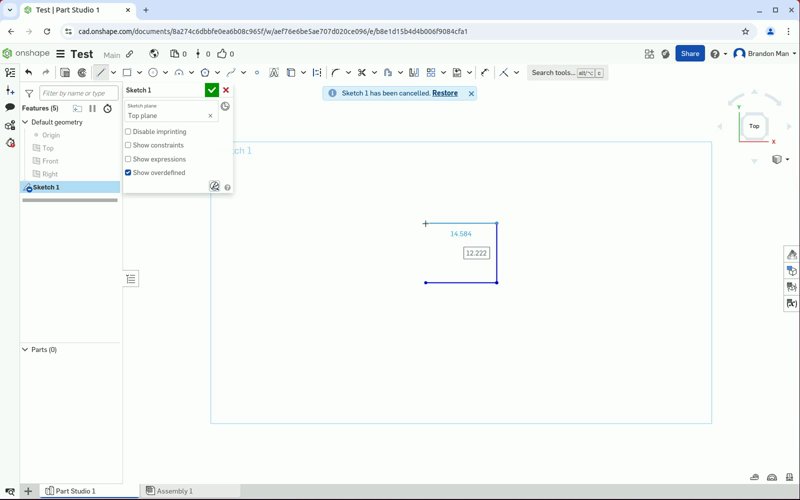
key_up(shift)
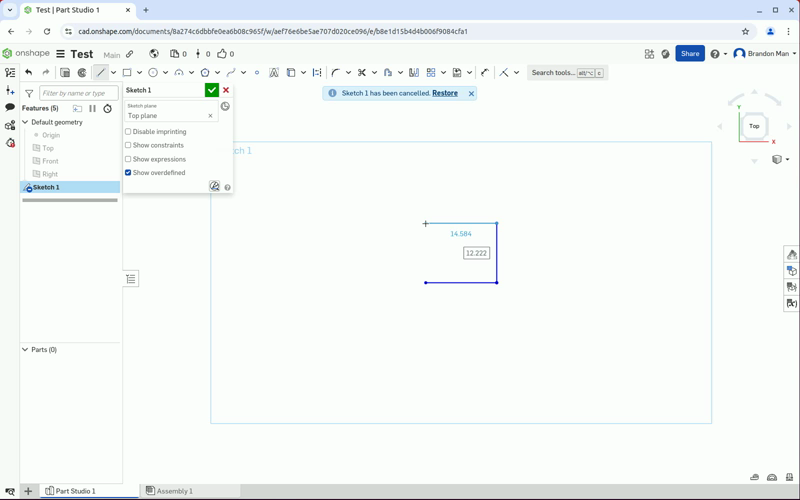
mouse_move(455, 223)
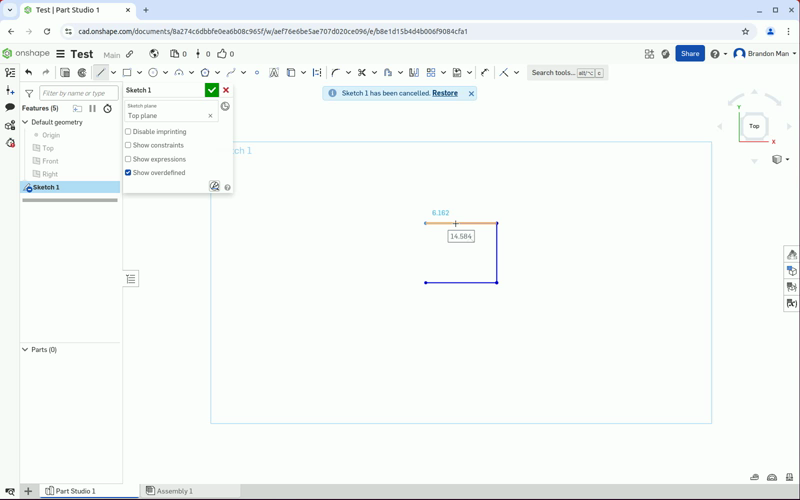
key_down(shift)
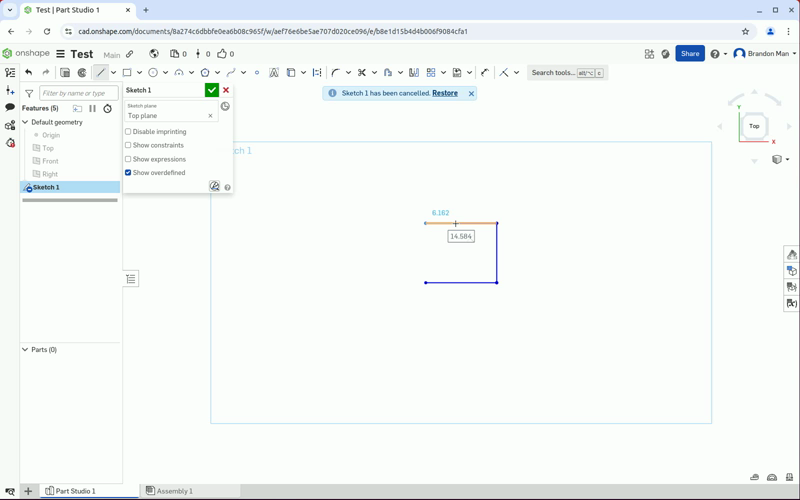
mouse_move(425, 282)
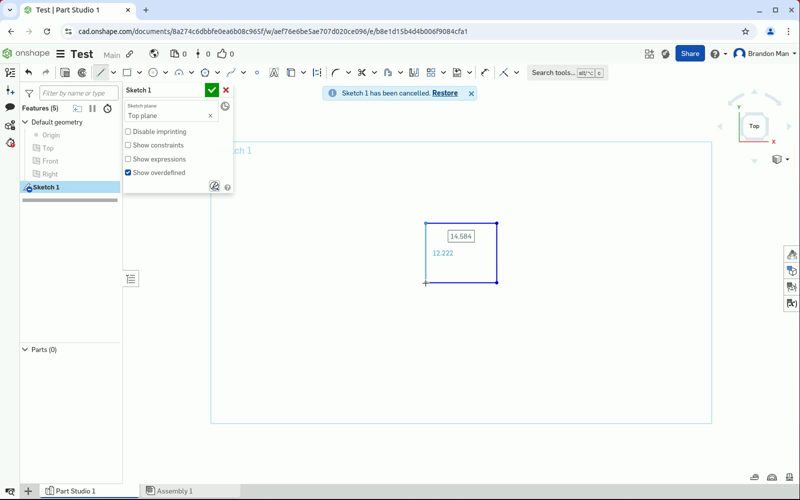
key_up(shift)
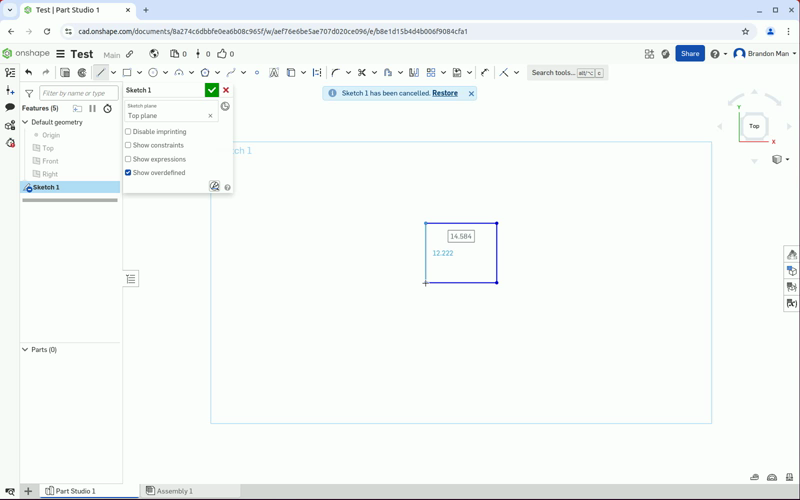
click(425, 282)
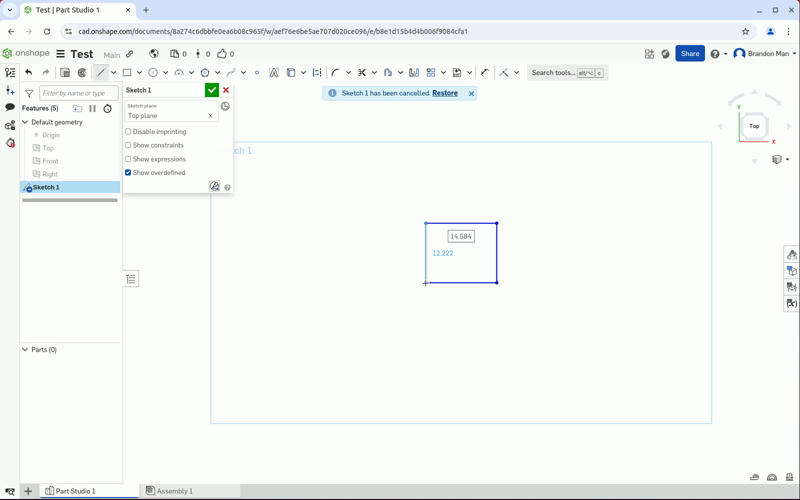
key(esc)
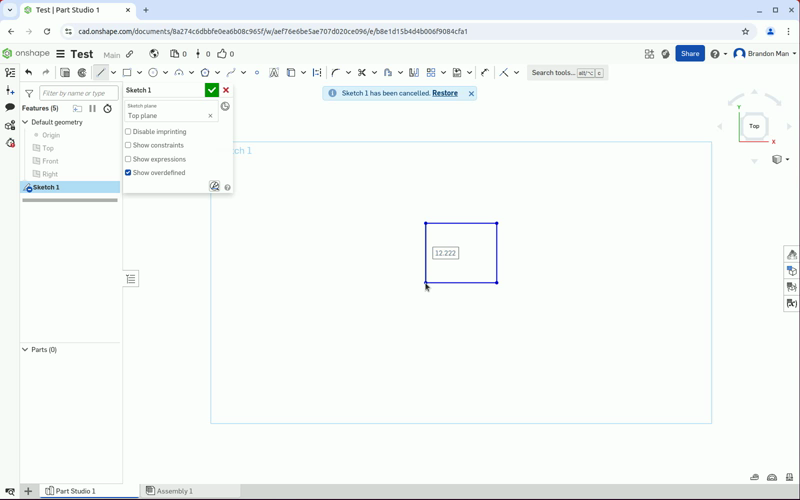
mouse_move(470, 272)
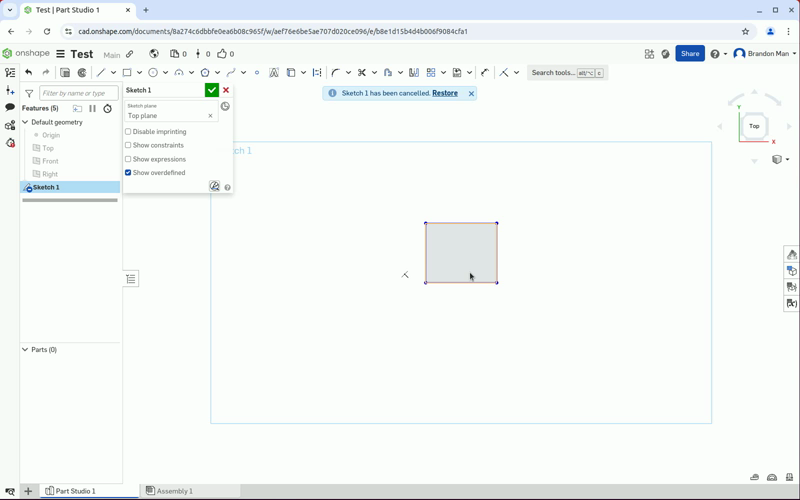
click(470, 272)
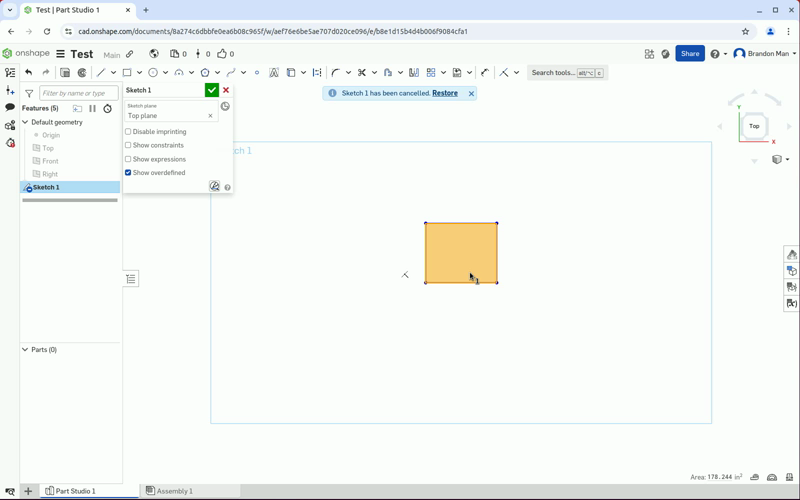
mouse_move(73, 352)
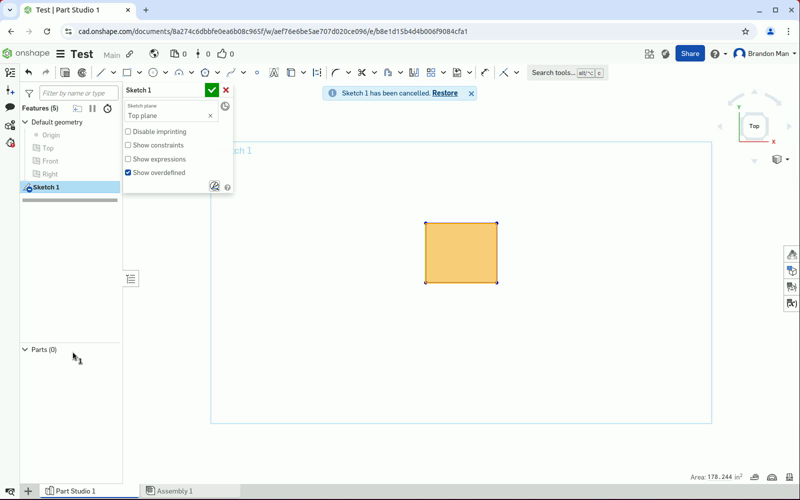
key(shift+y)
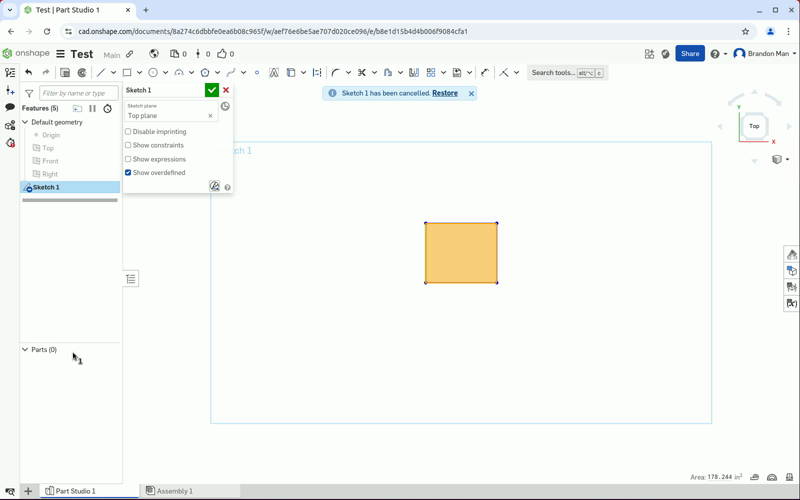
key(shift+e)
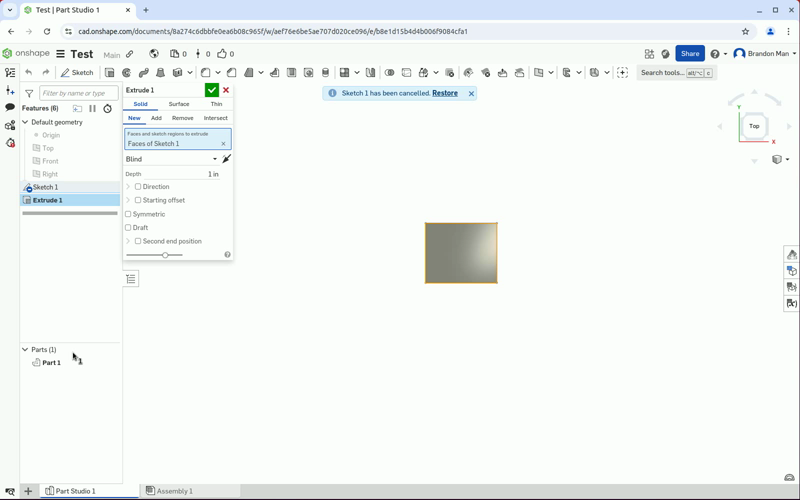
mouse_move(143, 106)
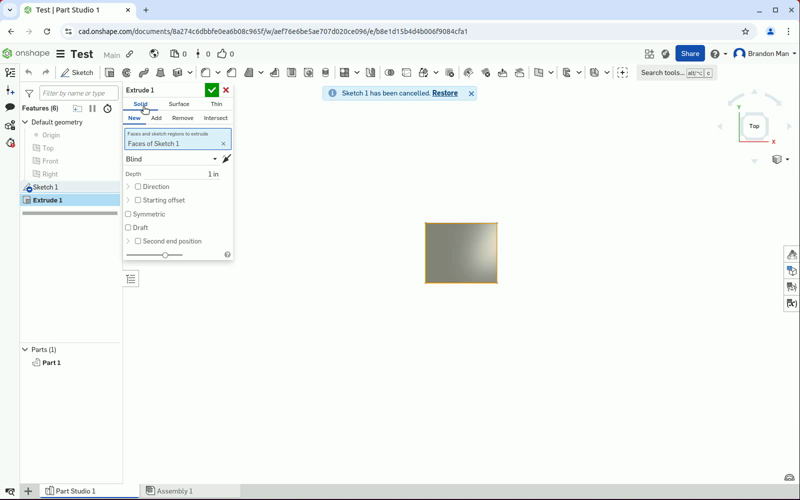
click(143, 106)
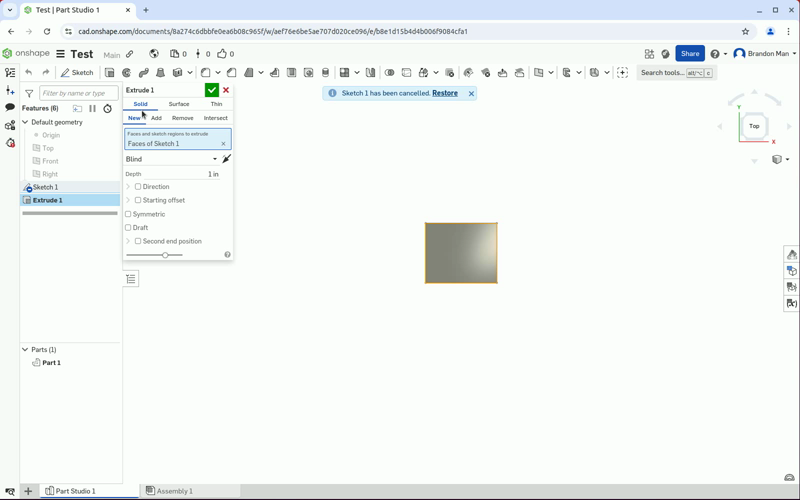
mouse_move(137, 120)
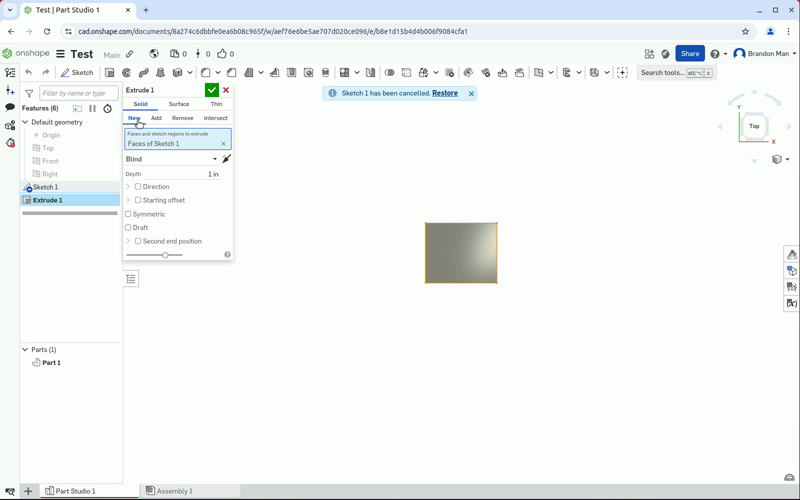
click(137, 120)
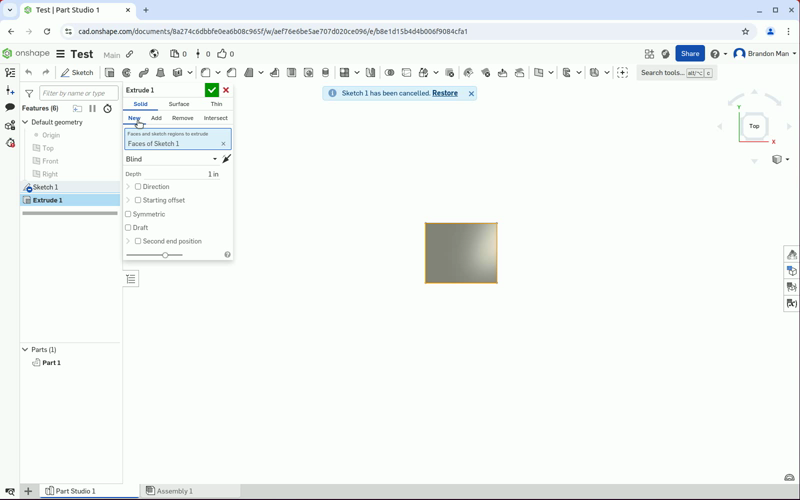
key(tab, 4)
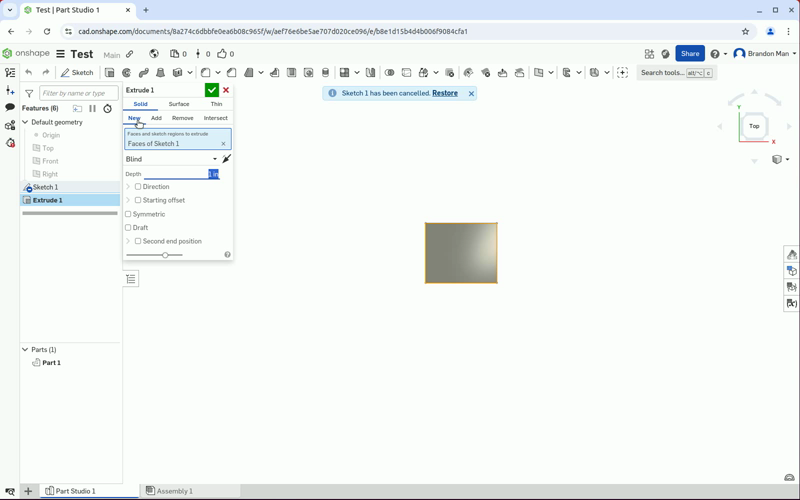
text(9.147)
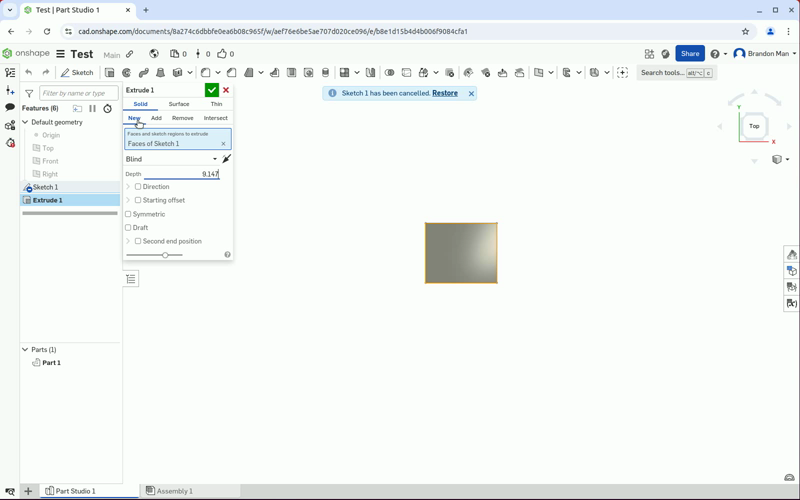
key(enter)
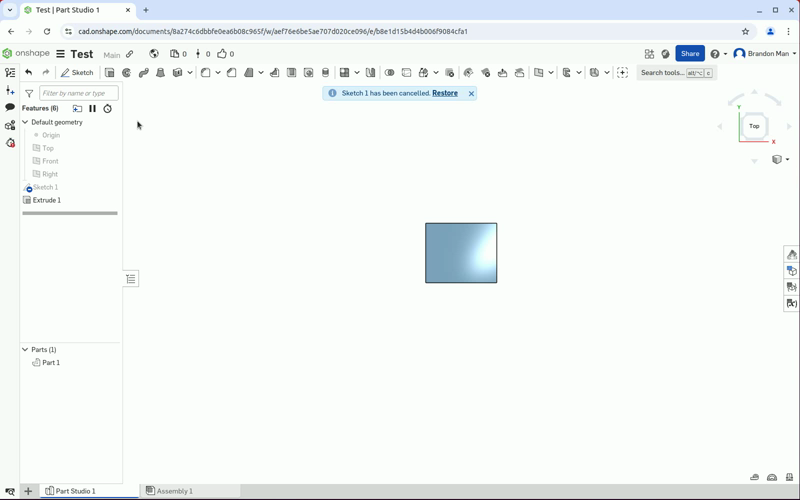
key(shift+h)
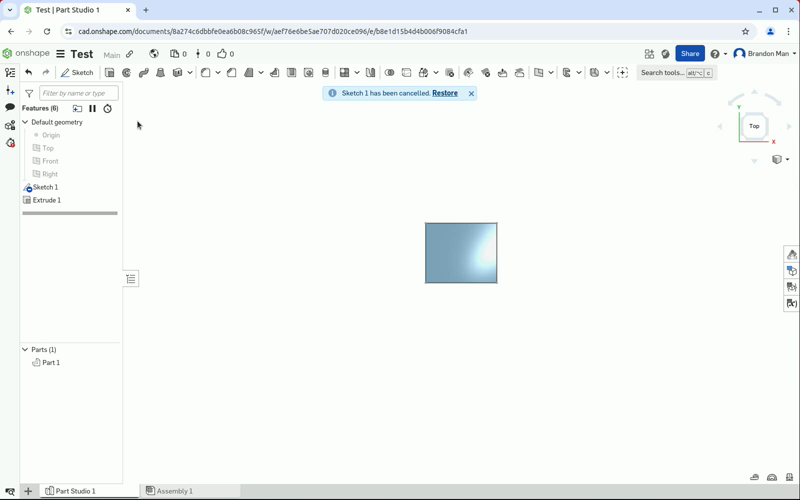
key(shift+h)
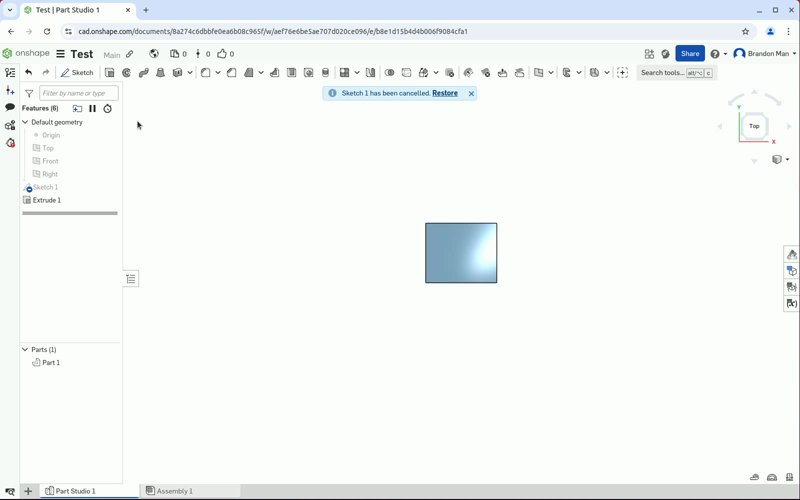
mouse_move(73, 189)
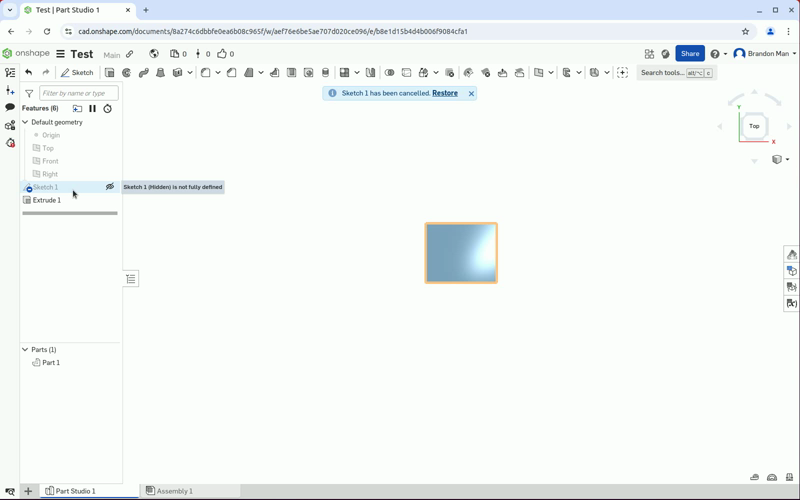
click(73, 189)
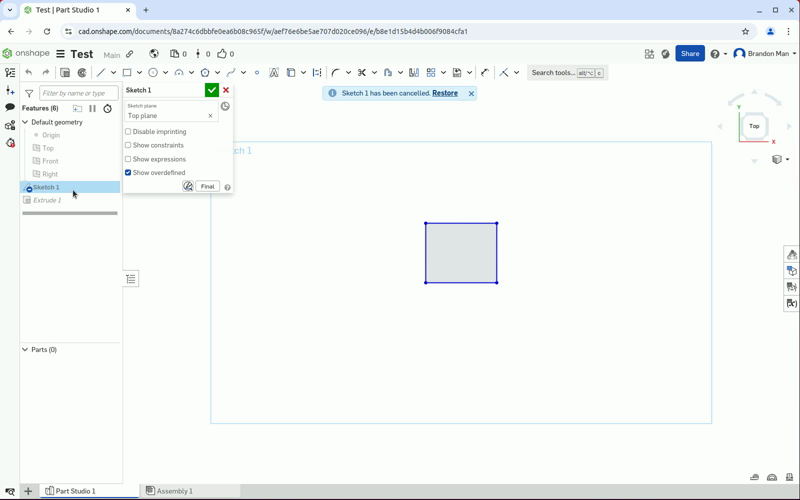
mouse_move(229, 92)
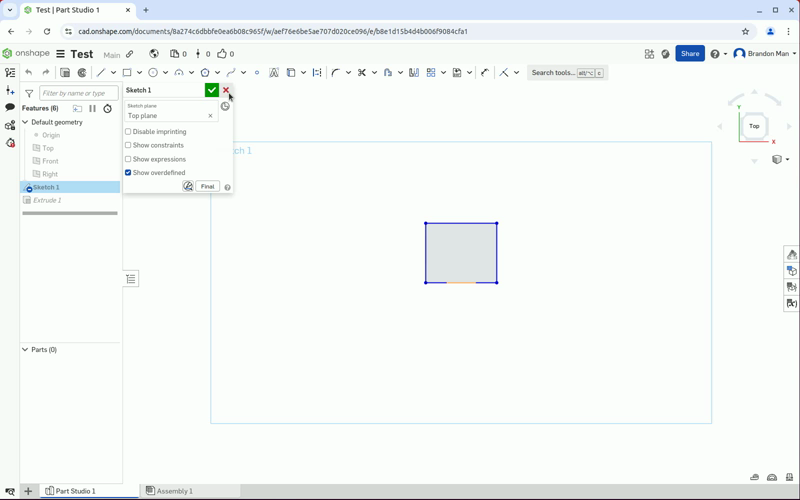
click(229, 92)
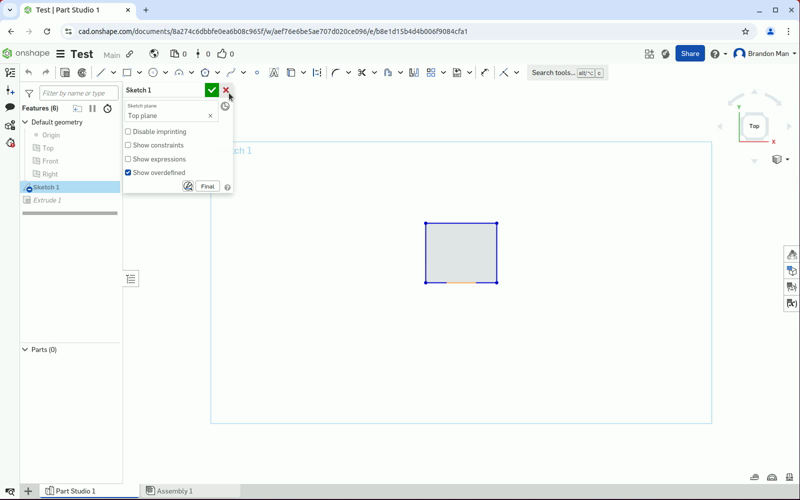
key(shift+s)
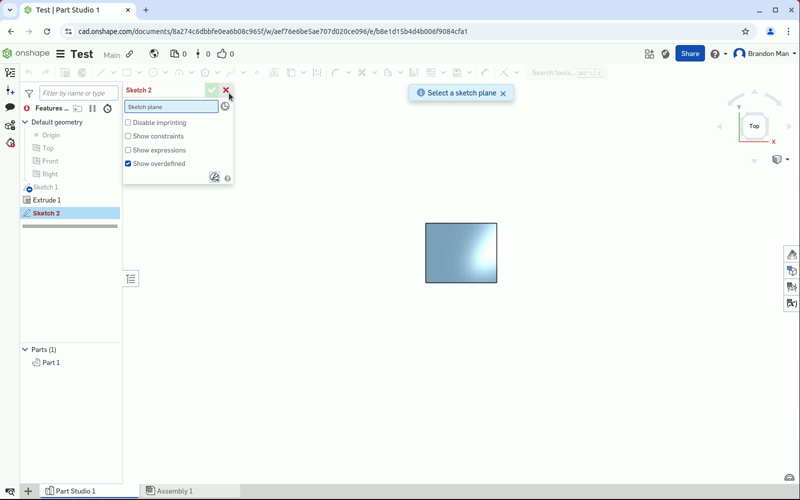
mouse_move(73, 150)
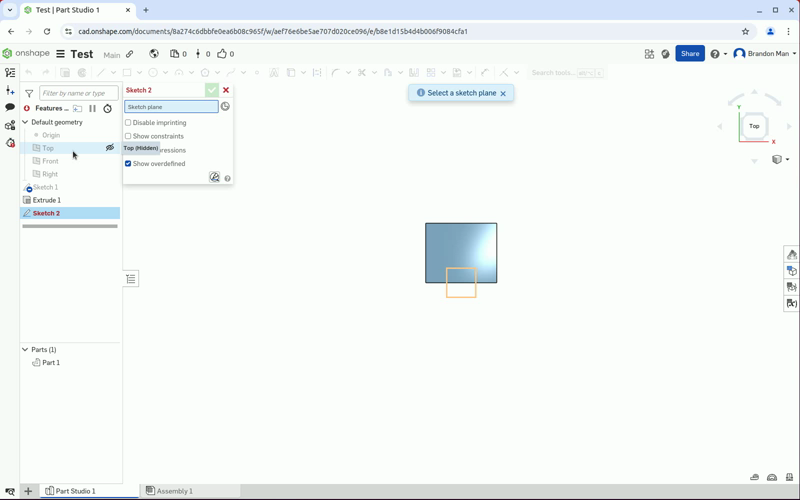
click(73, 150)
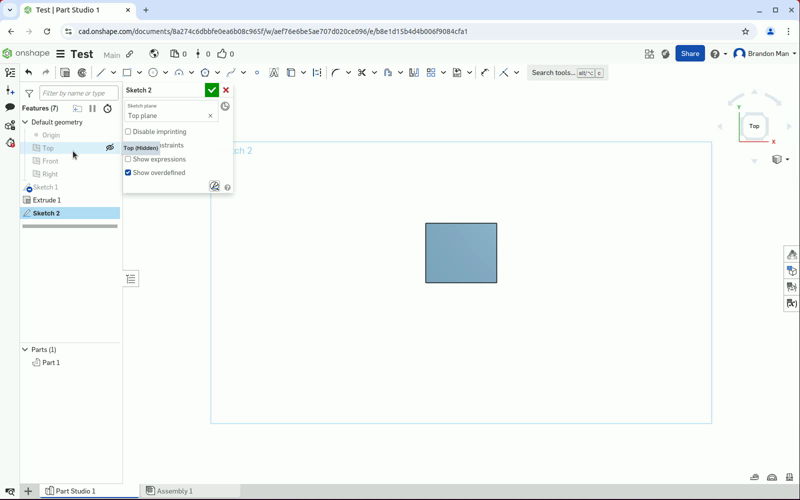
mouse_move(73, 352)
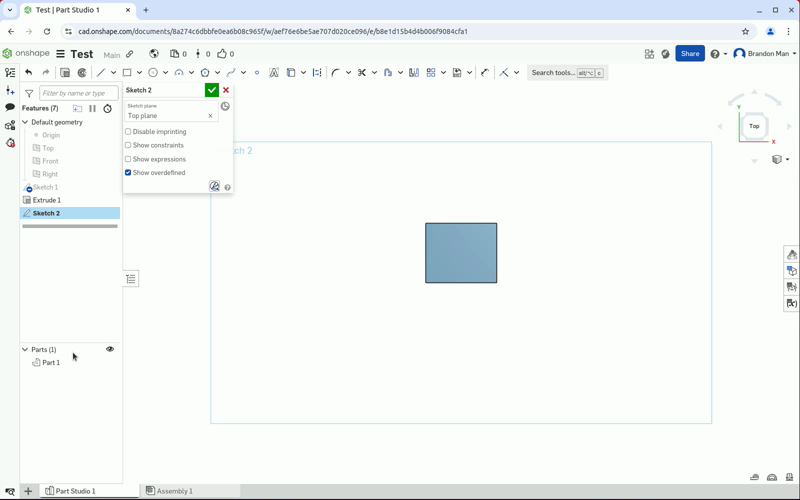
key(y)
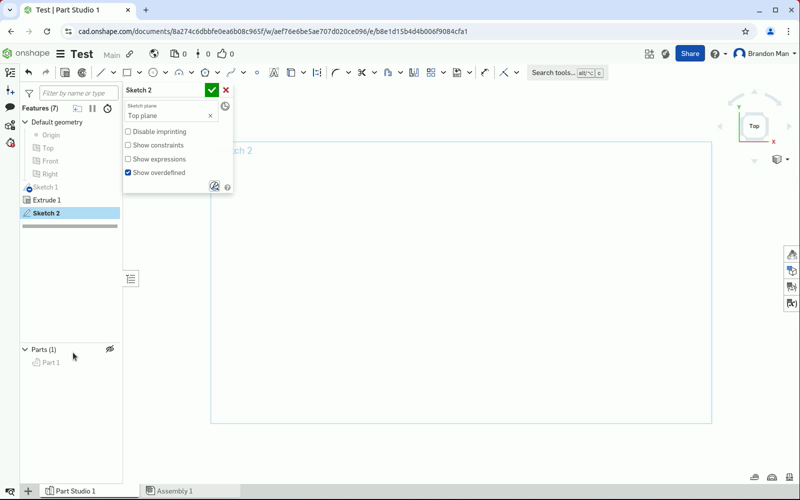
key(l)
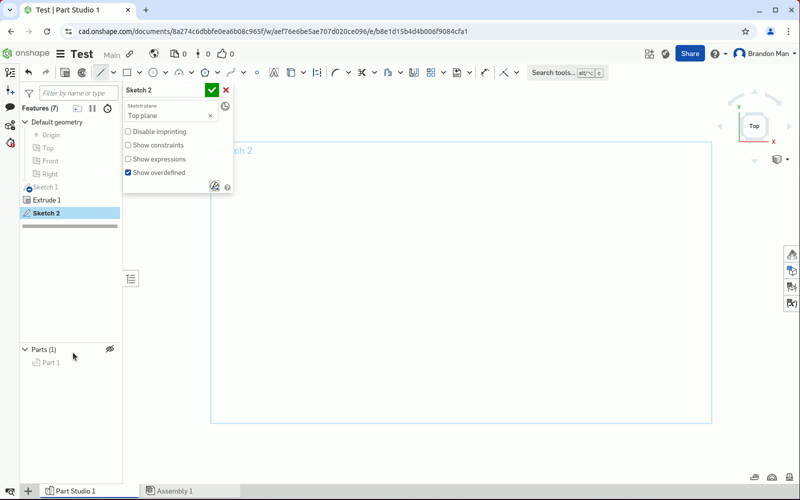
key_down(shift)
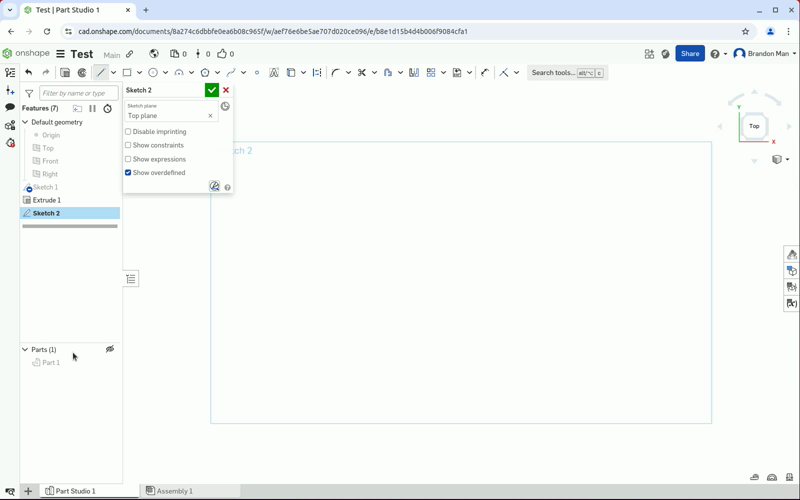
mouse_move(396, 360)
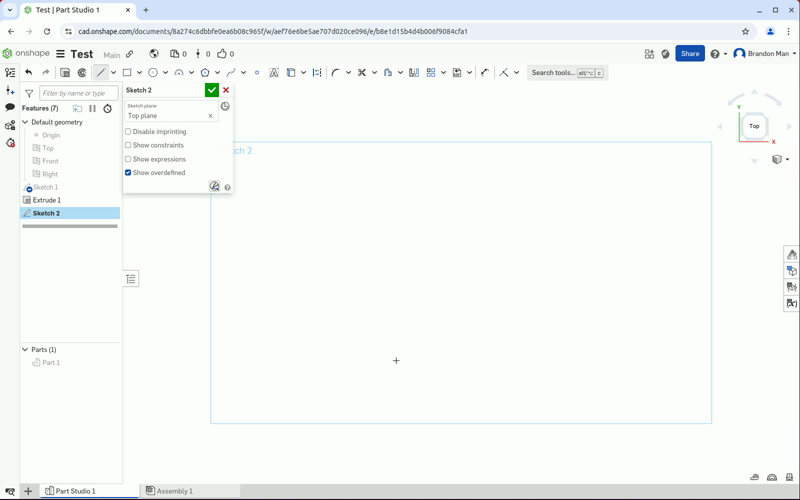
click(396, 360)
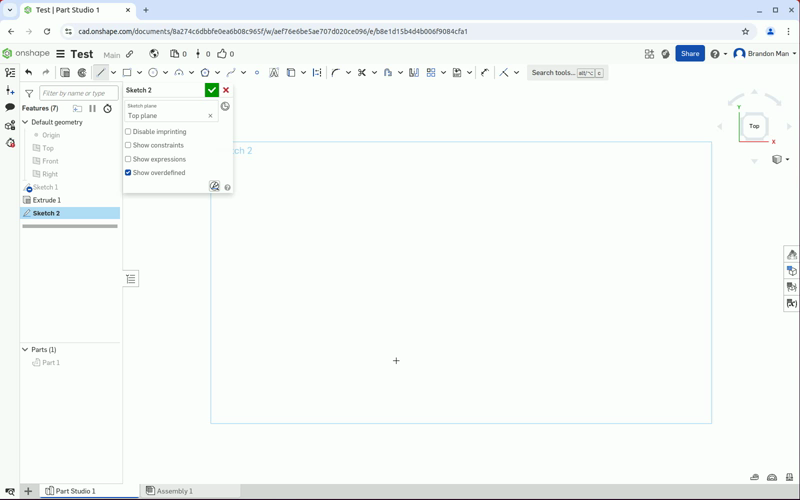
key_up(shift)
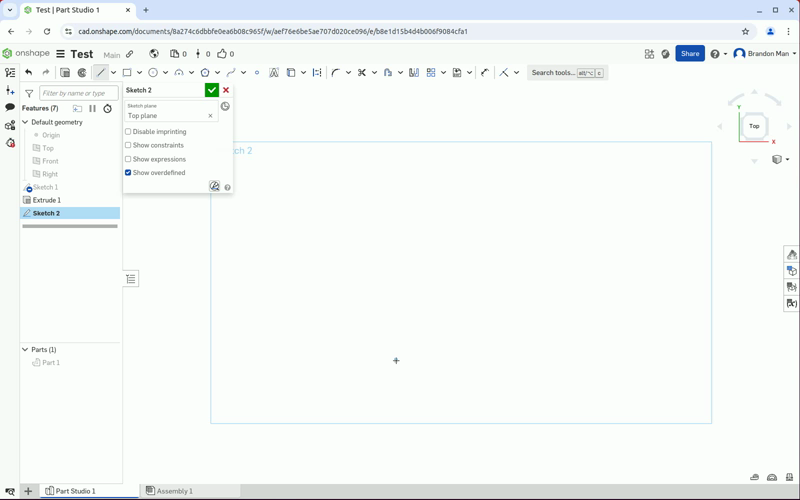
key_down(shift)
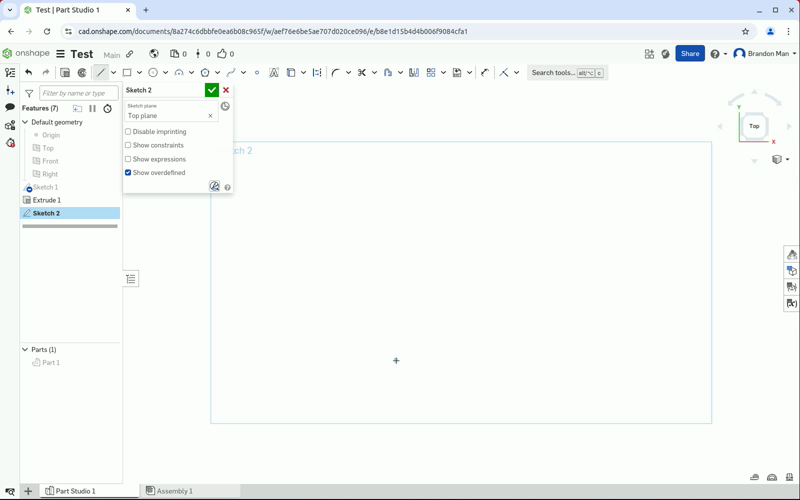
mouse_move(523, 360)
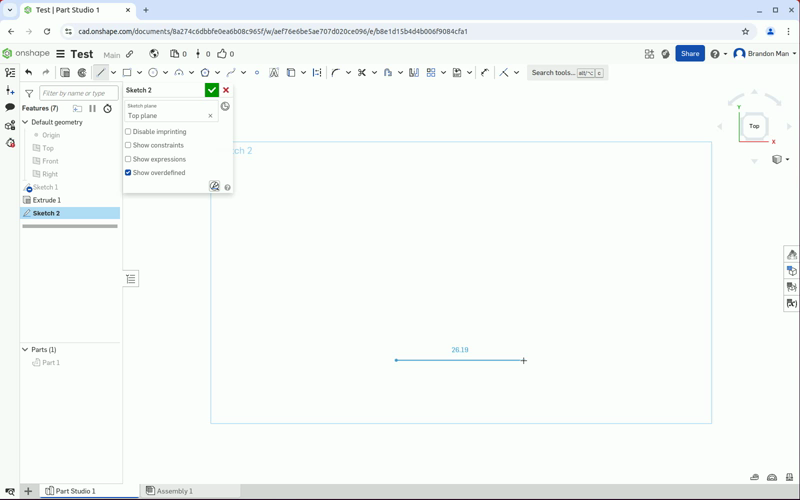
click(523, 360)
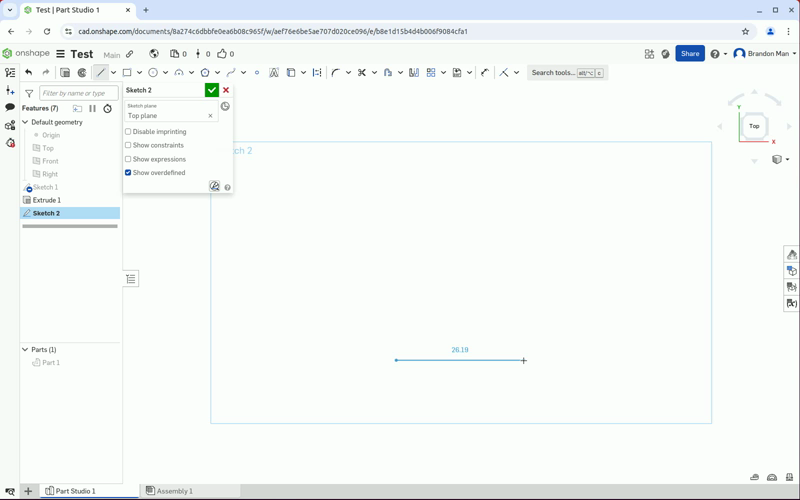
key_up(shift)
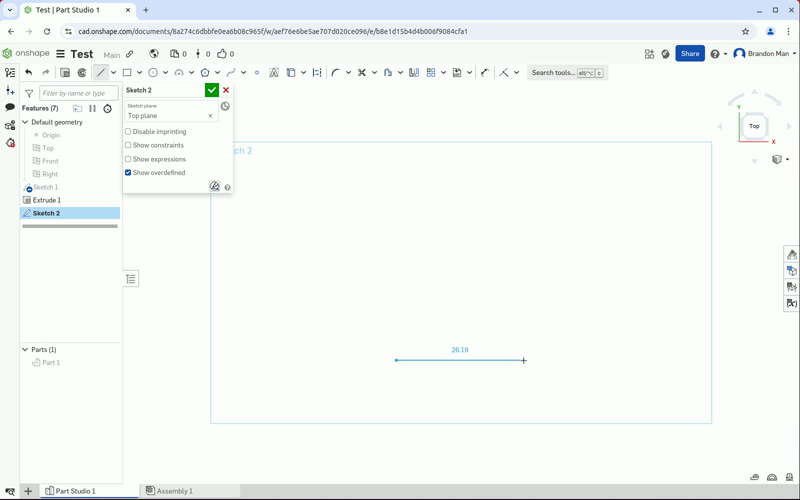
key_down(shift)
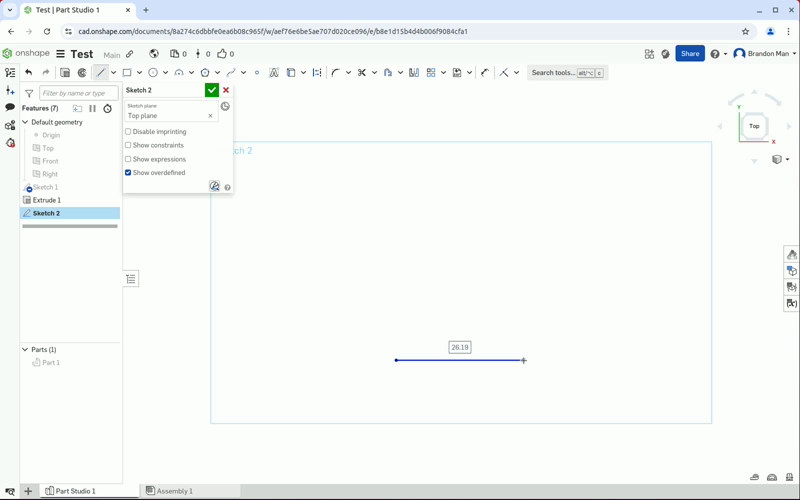
mouse_move(523, 282)
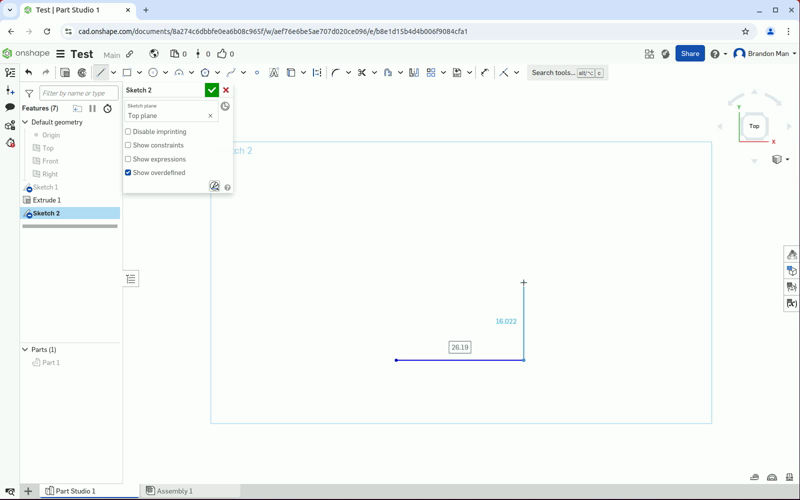
click(523, 282)
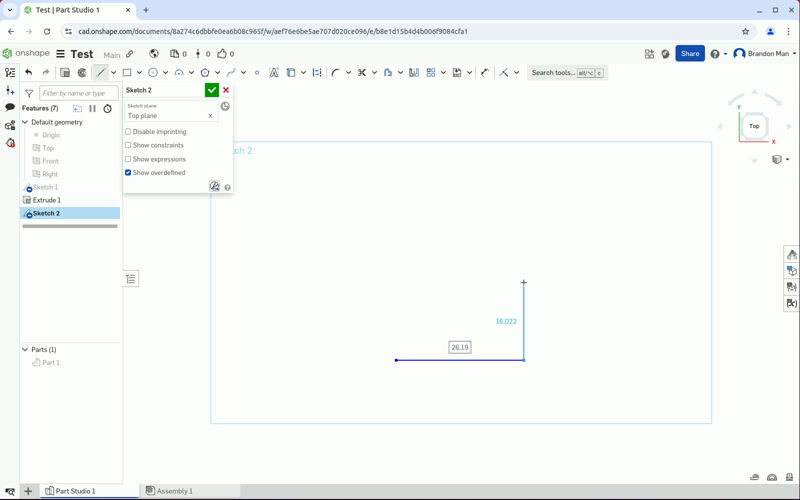
key_up(shift)
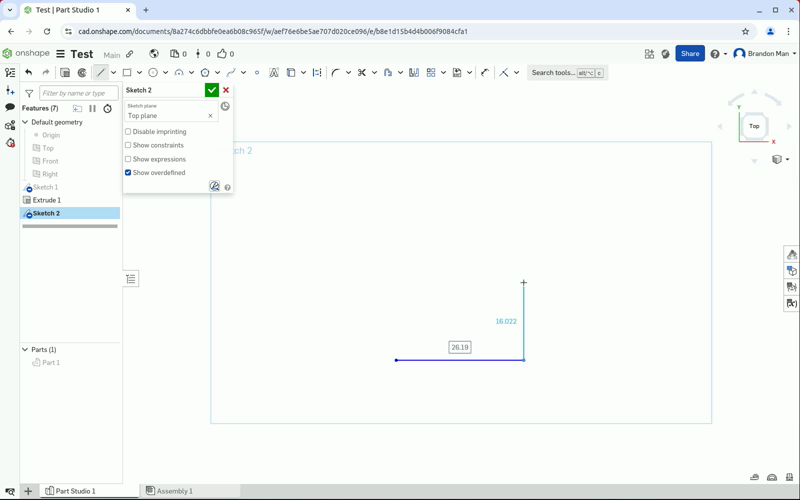
key_down(shift)
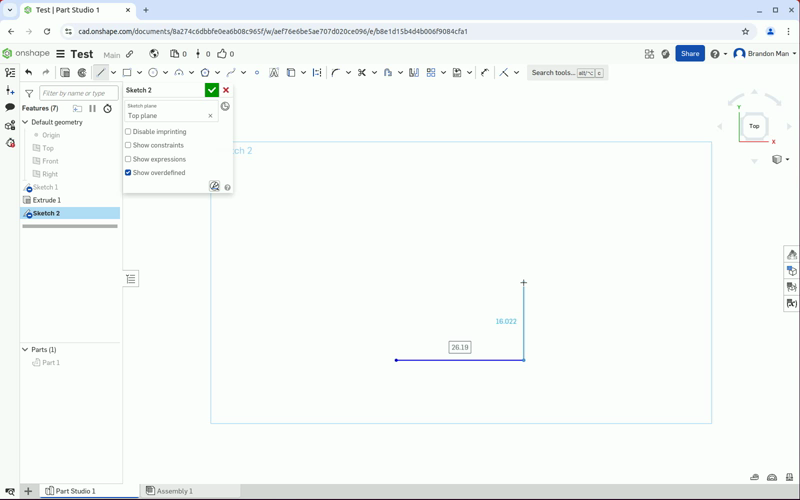
mouse_move(553, 282)
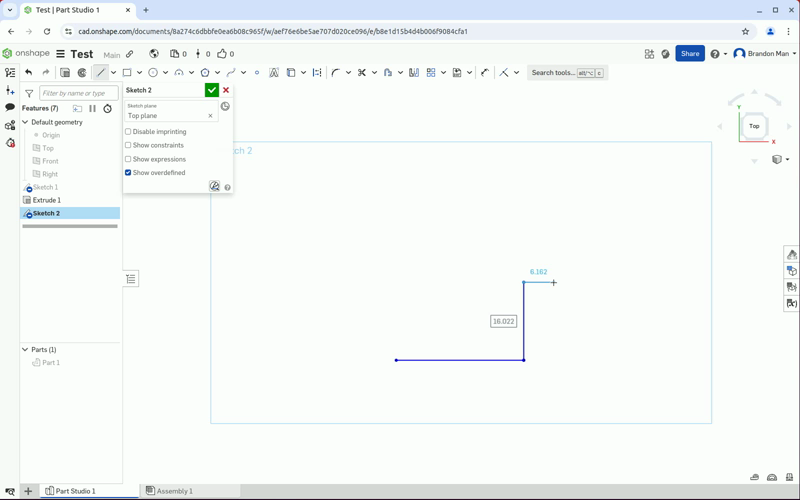
mouse_move(494, 282)
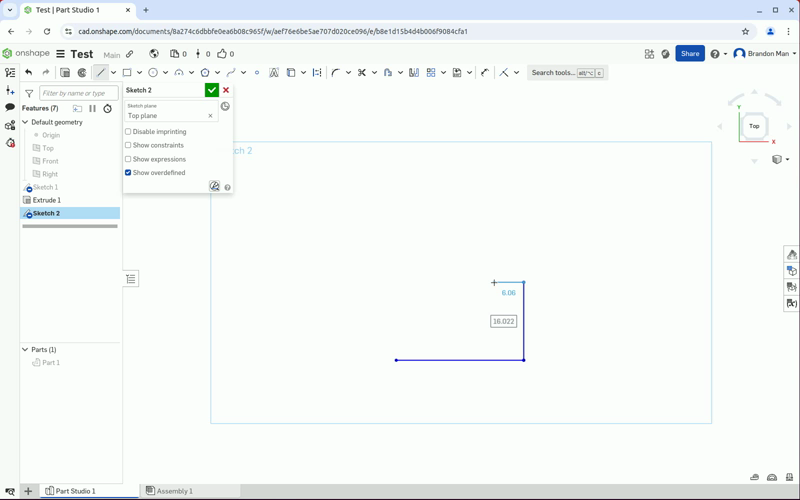
click(494, 282)
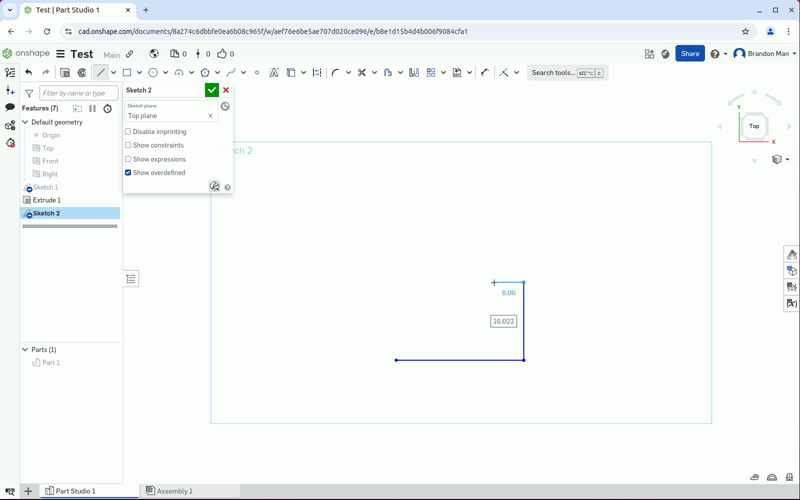
key_up(shift)
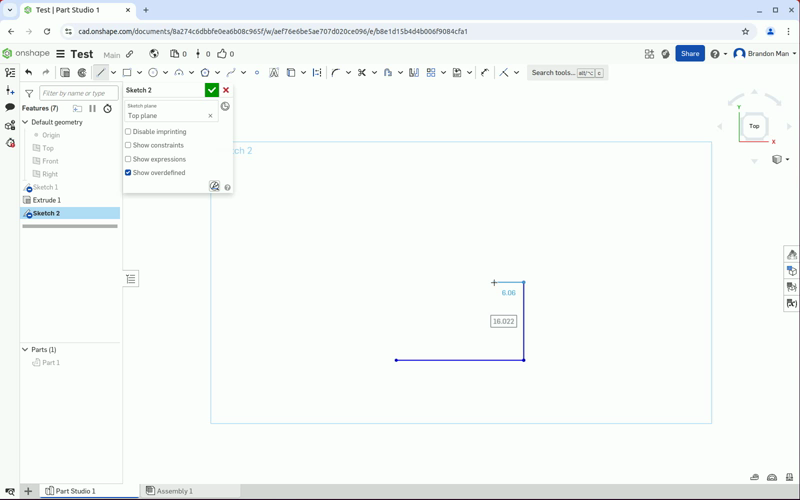
key_down(shift)
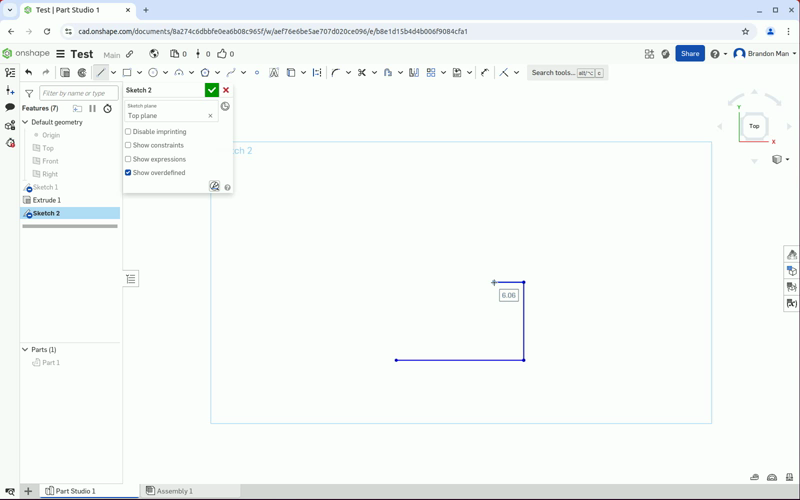
mouse_move(425, 282)
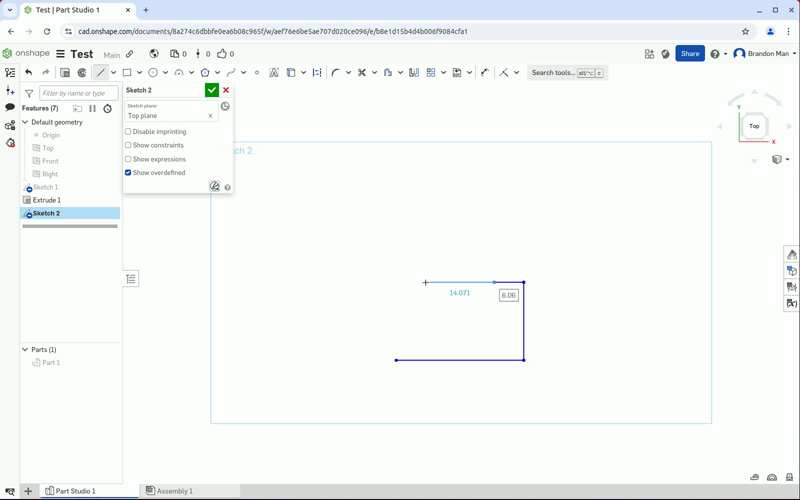
click(425, 282)
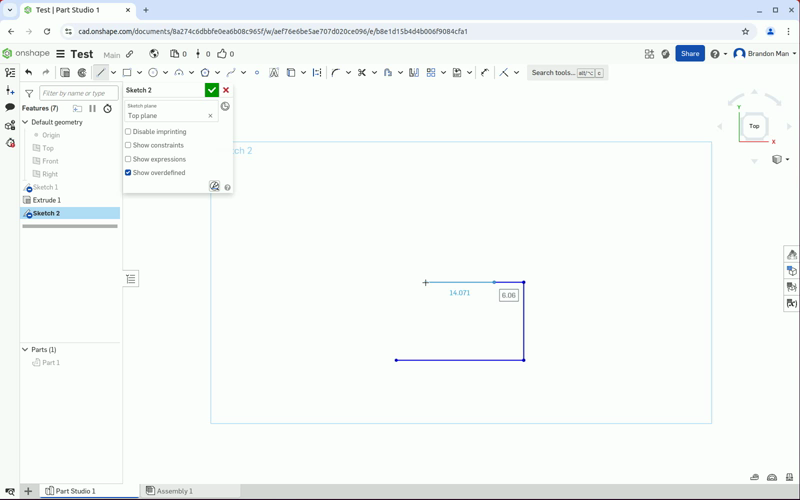
key_up(shift)
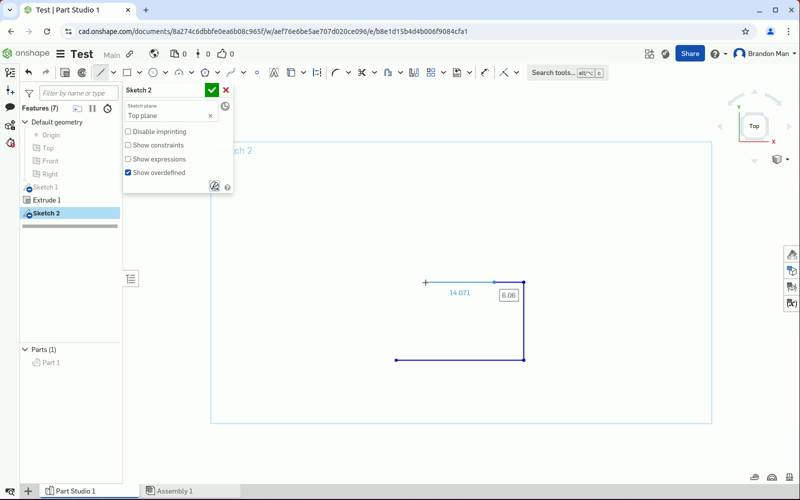
key_down(shift)
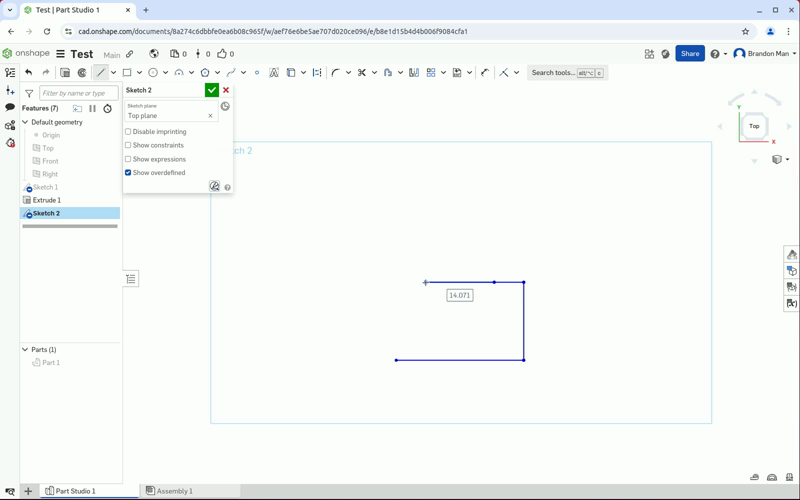
mouse_move(455, 282)
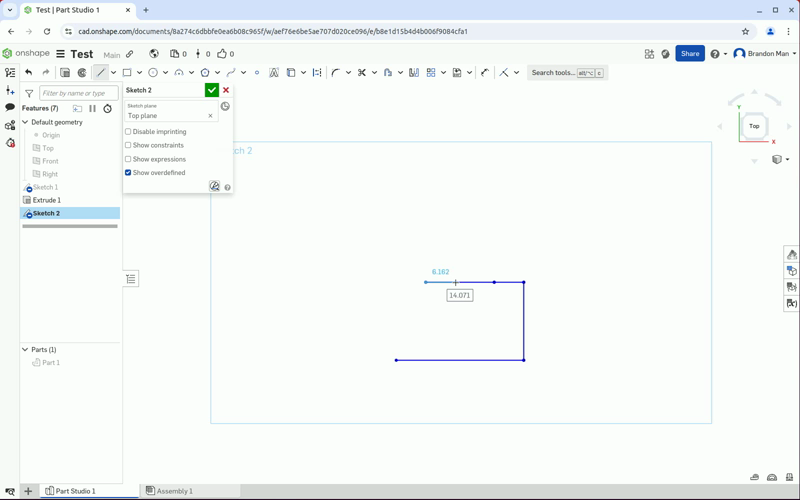
mouse_move(396, 282)
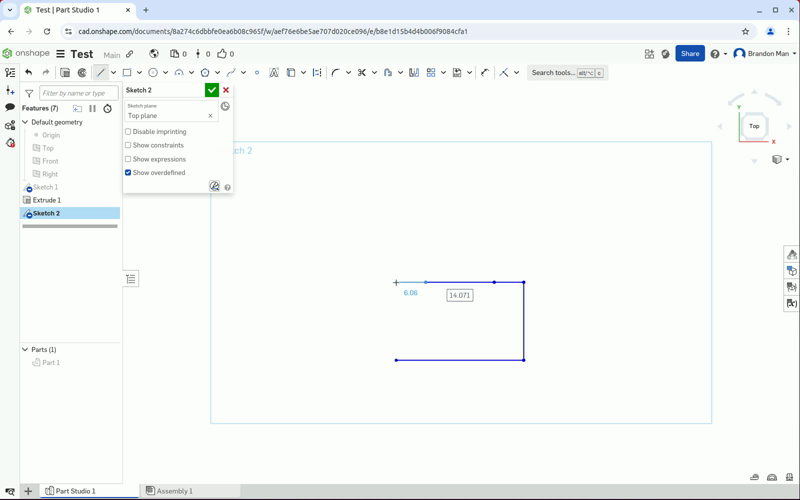
click(396, 282)
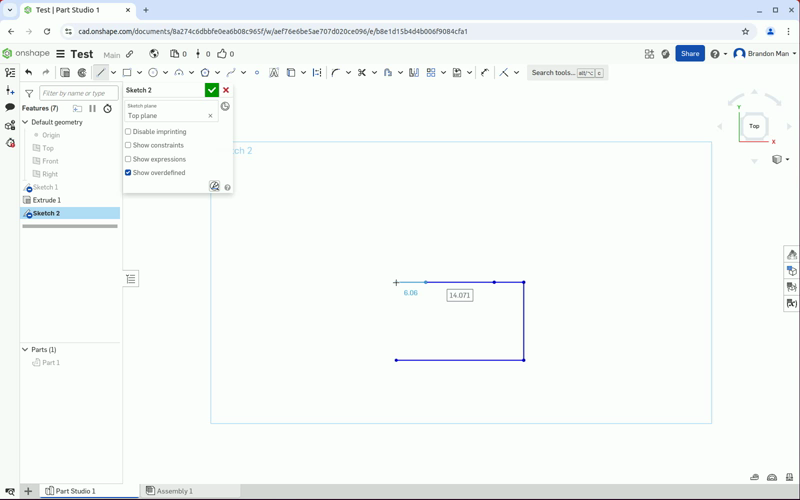
key_up(shift)
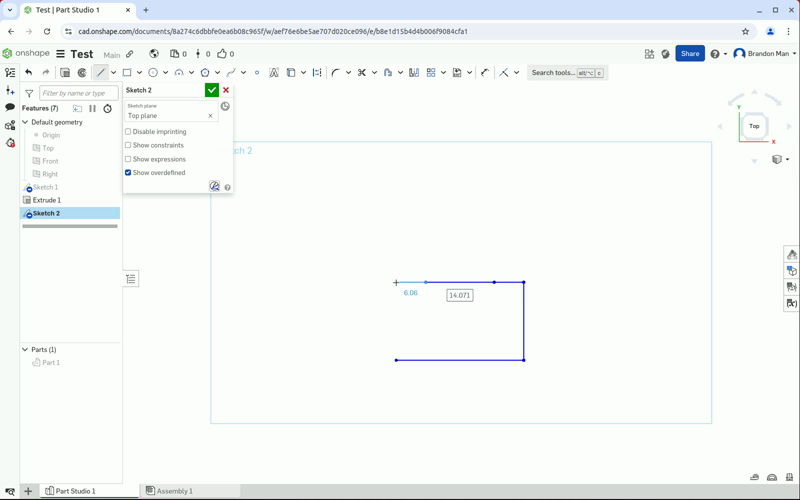
key_down(shift)
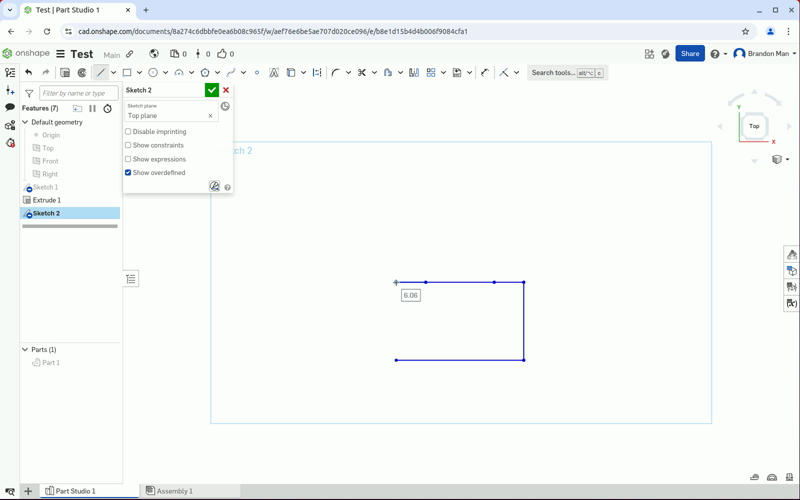
mouse_move(396, 360)
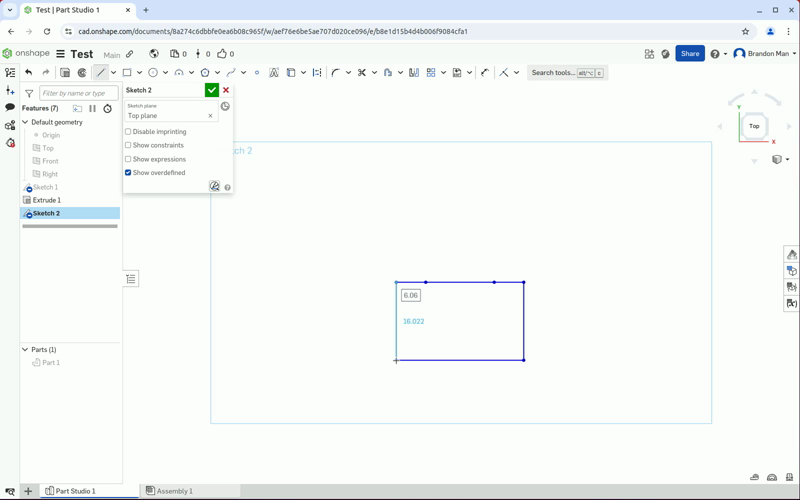
key_up(shift)
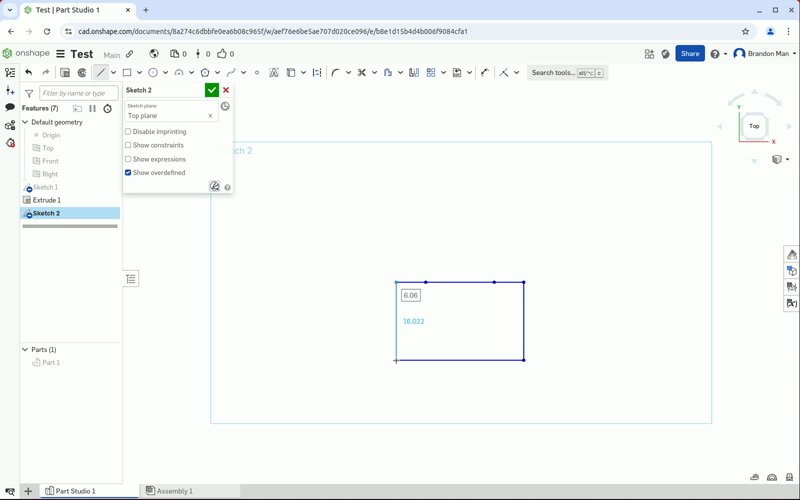
click(396, 360)
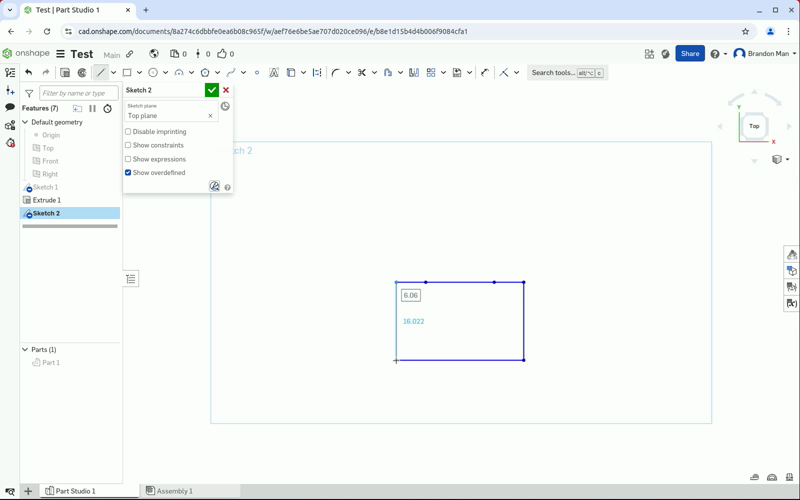
key(esc)
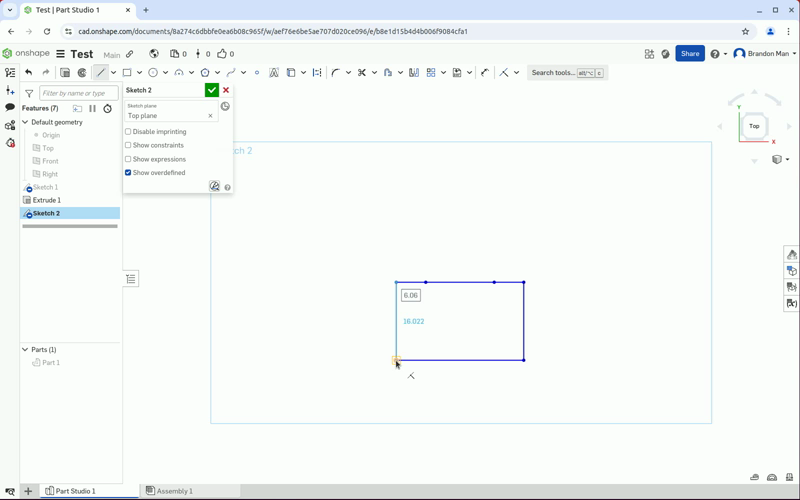
mouse_move(412, 312)
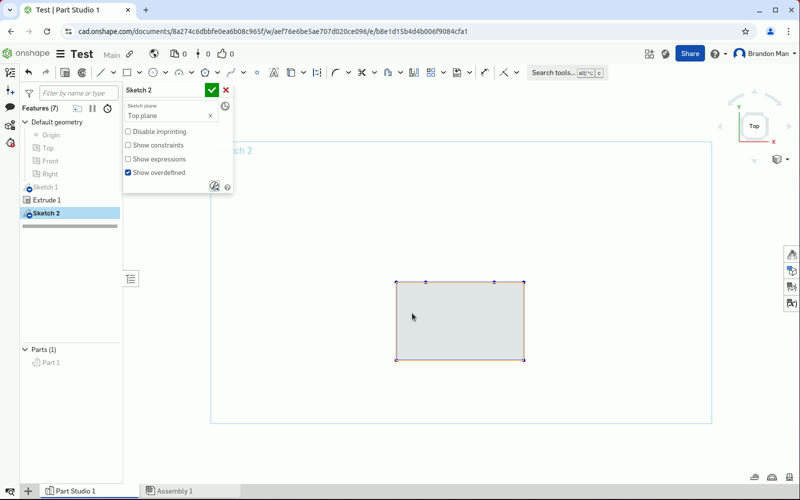
click(412, 312)
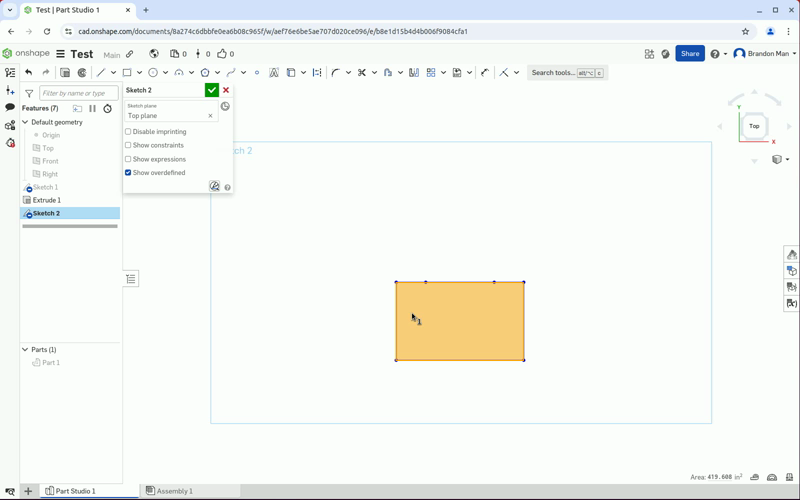
mouse_move(73, 352)
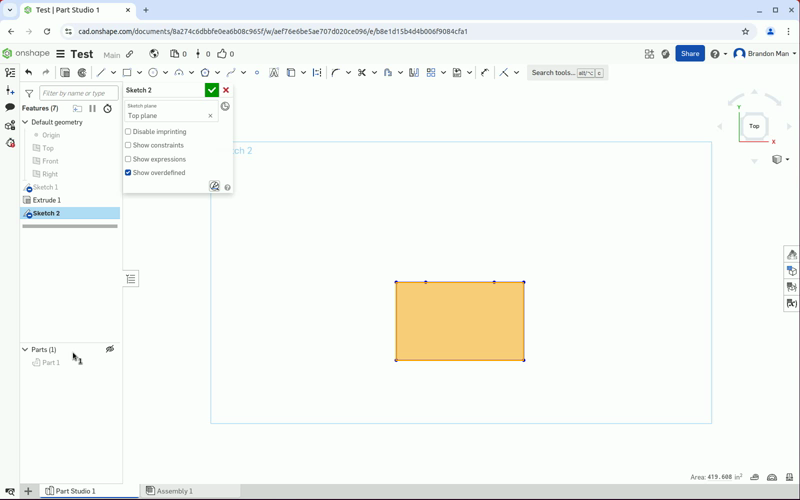
key(shift+y)
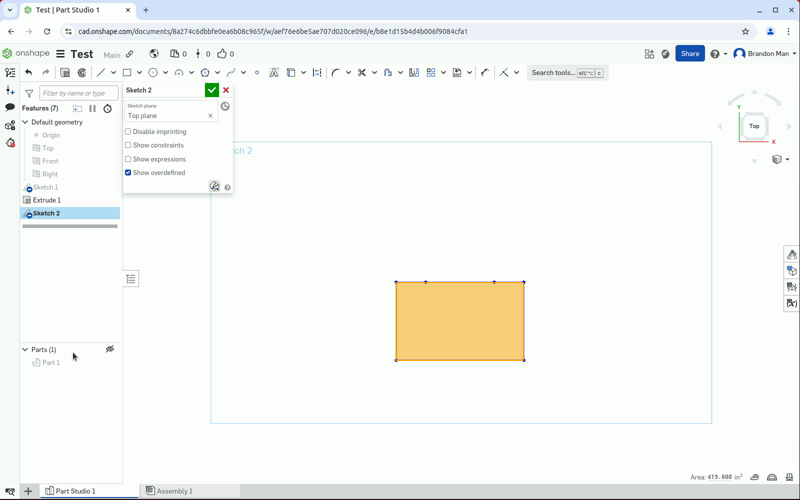
key(shift+e)
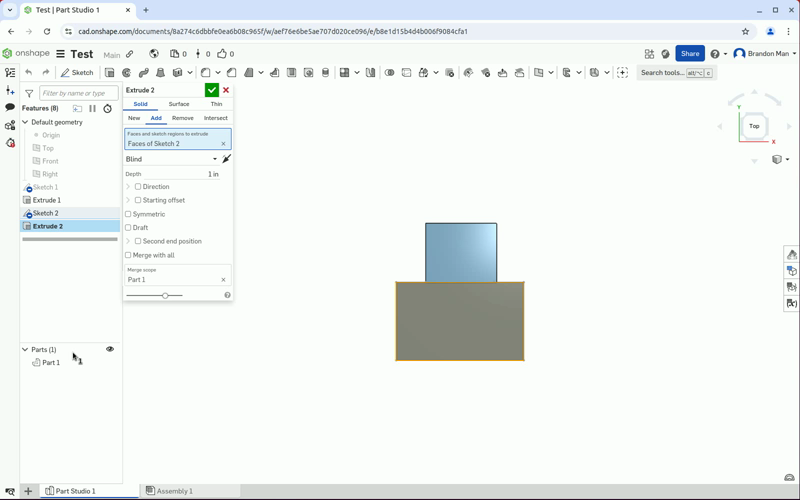
mouse_move(143, 106)
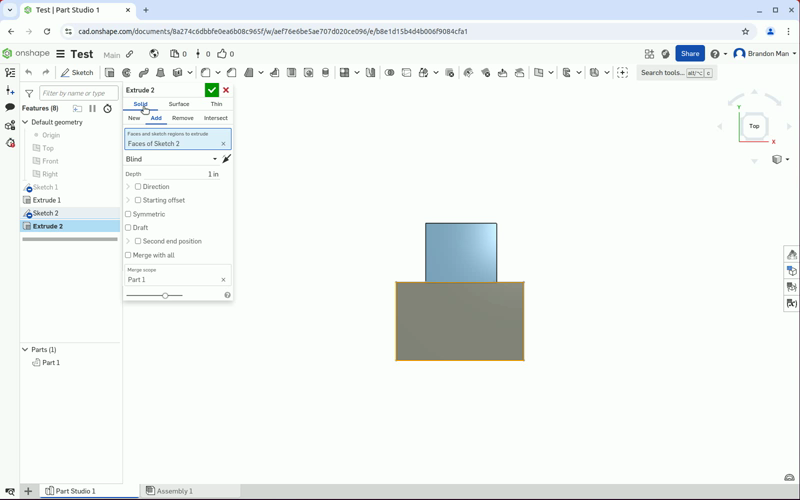
click(143, 106)
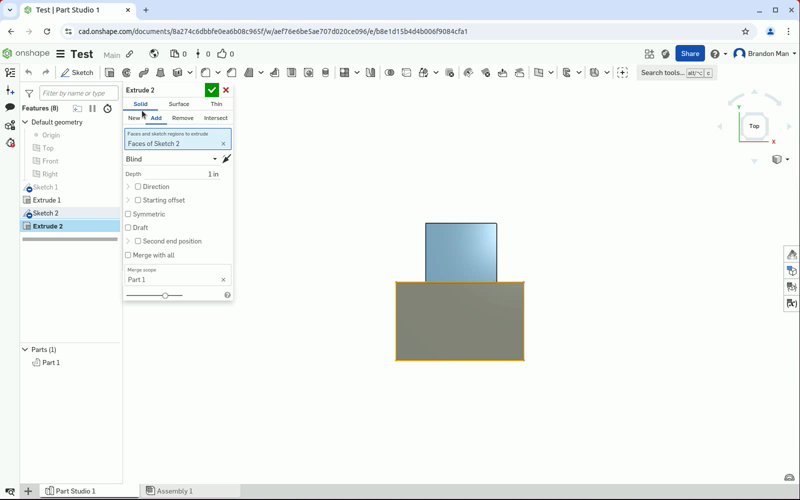
mouse_move(137, 120)
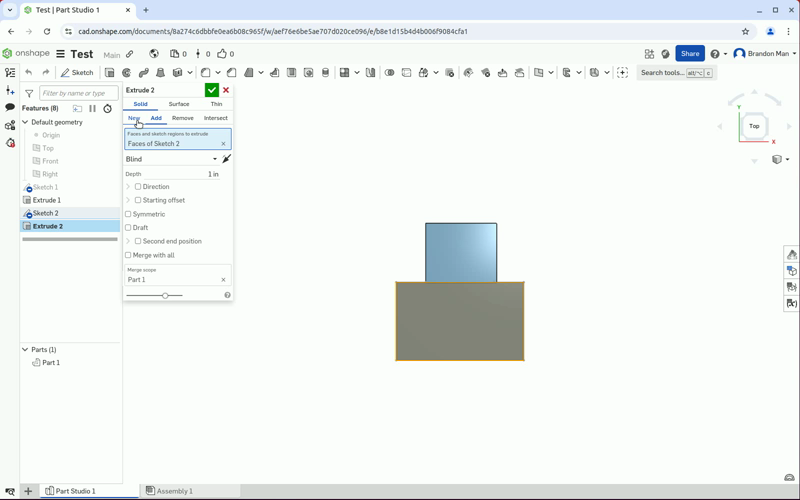
click(137, 120)
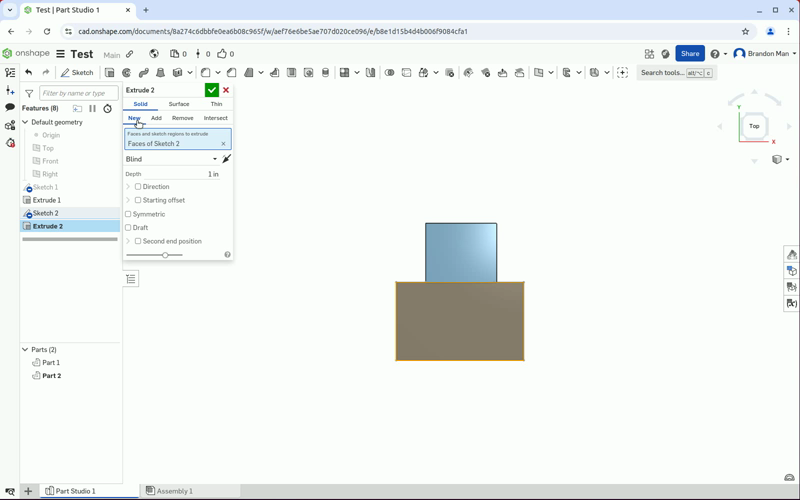
key(tab, 4)
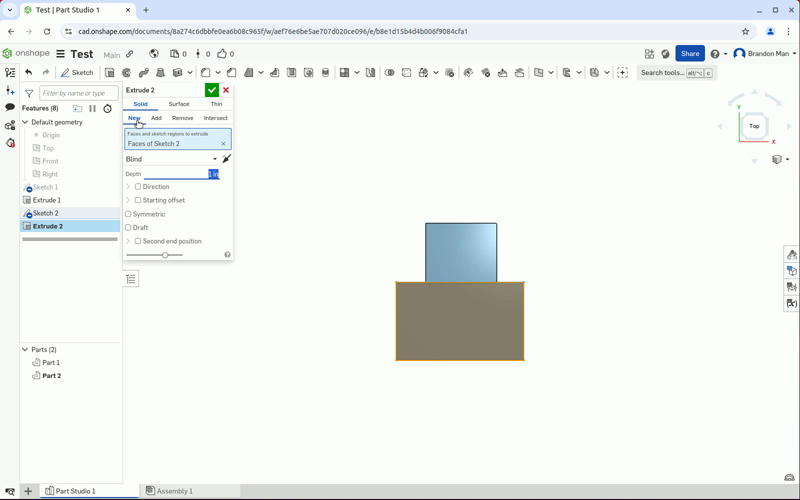
text(9.147)
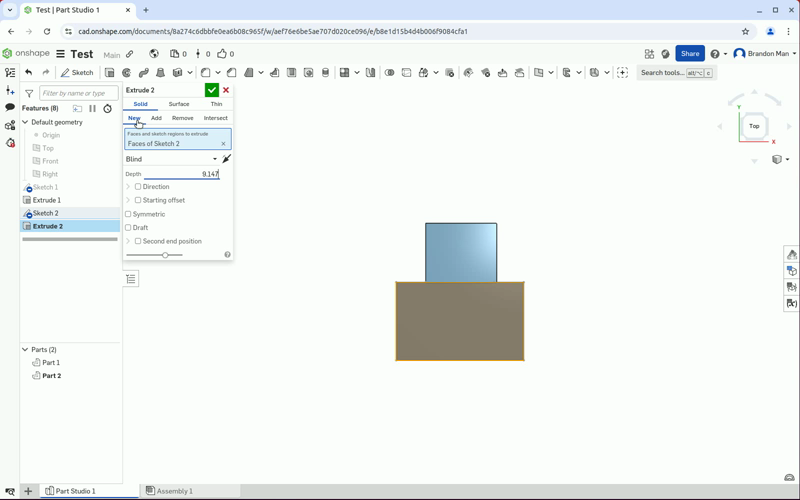
key(enter)
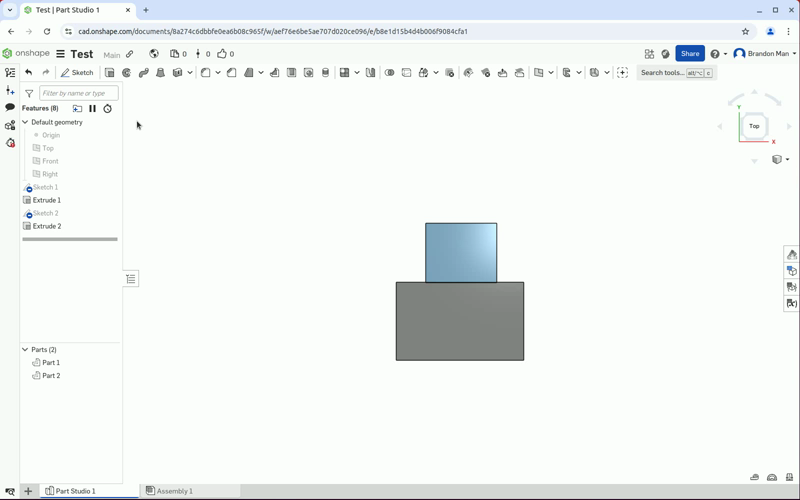
key(shift+h)
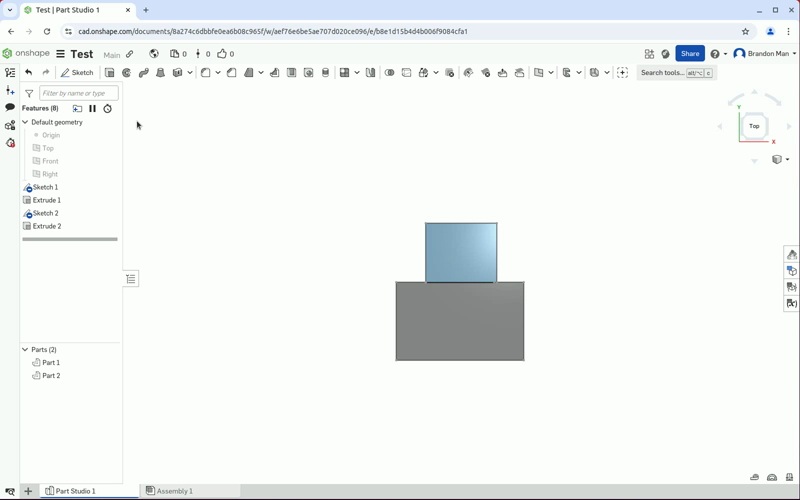
key(shift+h)
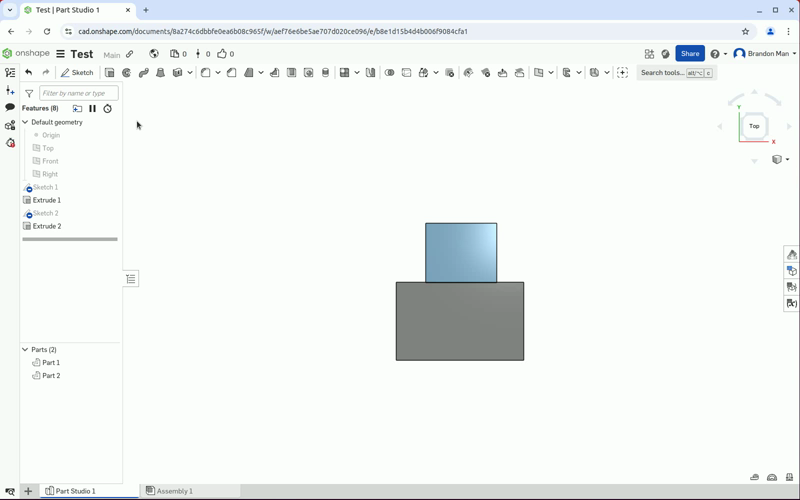
mouse_move(73, 189)
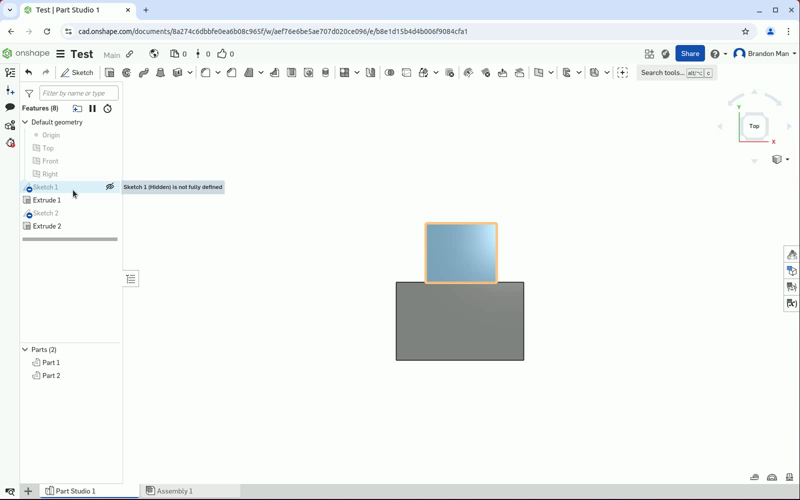
click(73, 189)
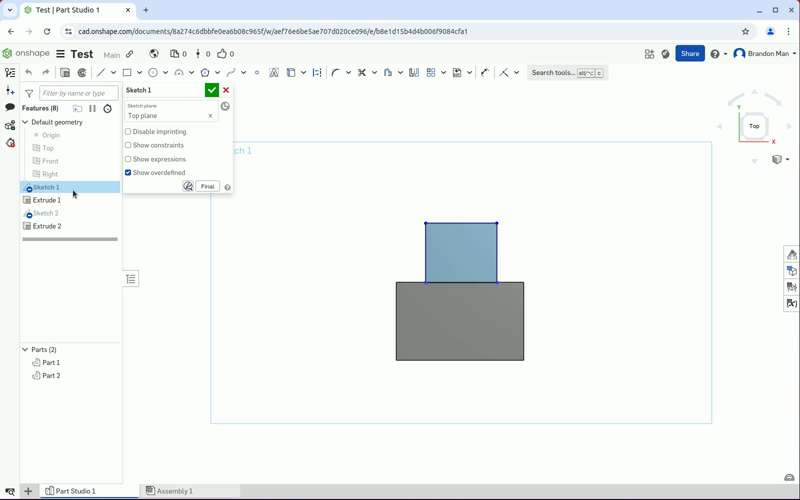
mouse_move(229, 92)
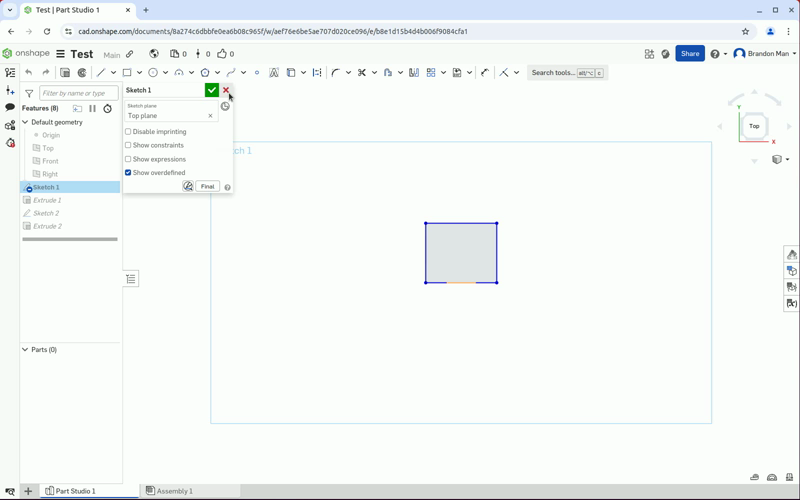
click(229, 92)
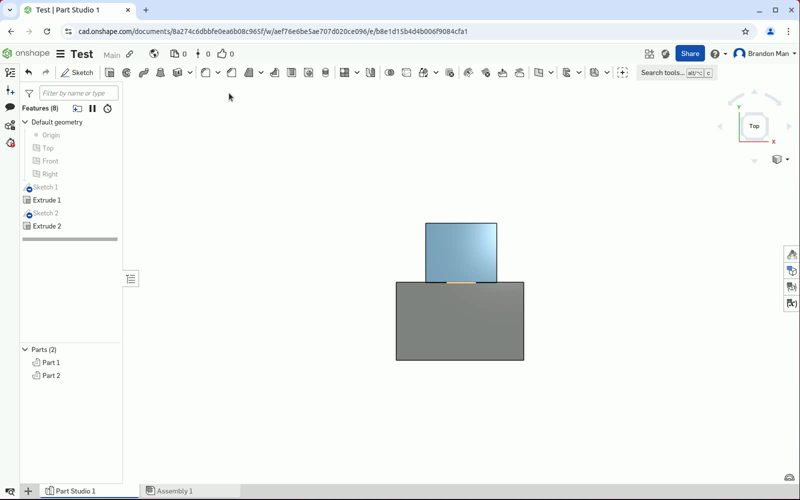
mouse_move(73, 352)
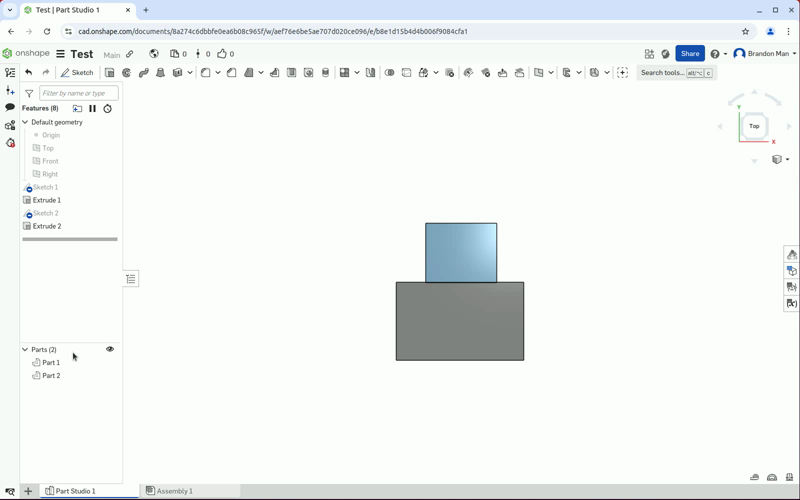
key(y)
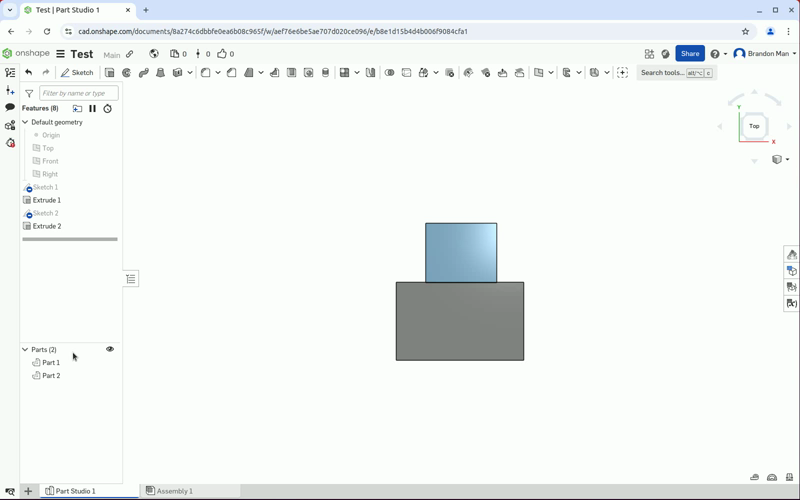
key(shift+p)
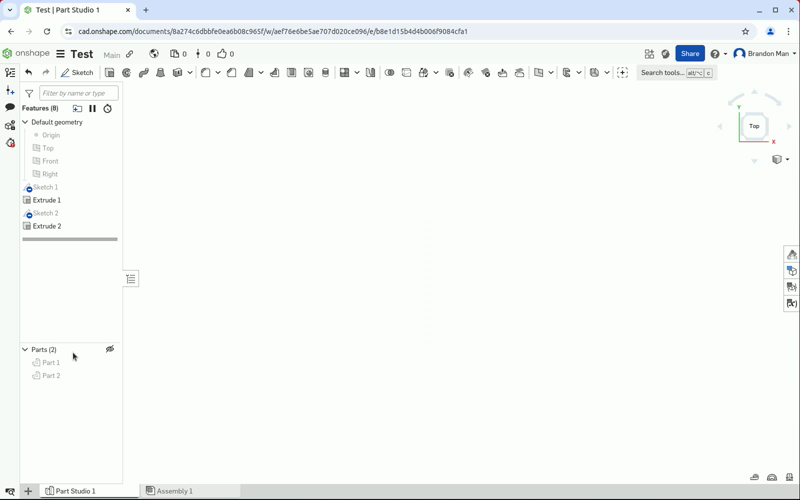
key(space)
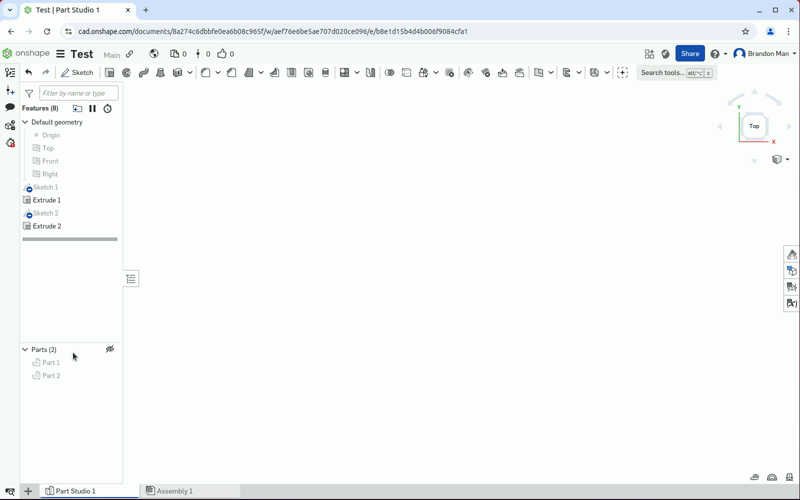
key_down(shift)
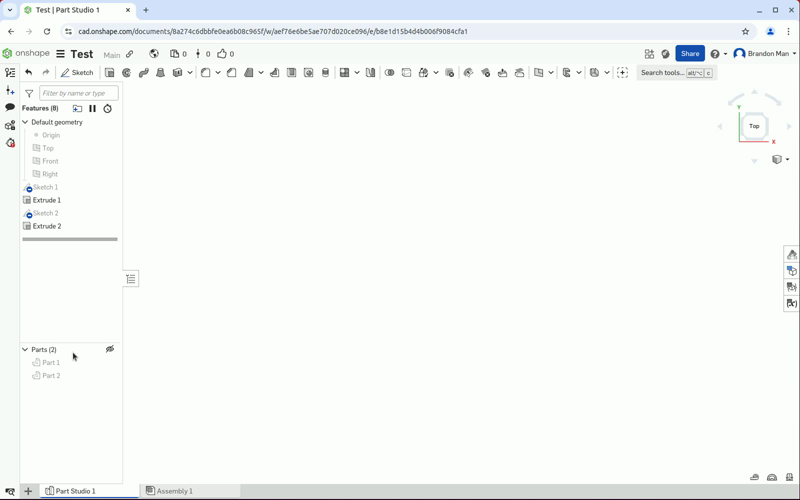
key(up)
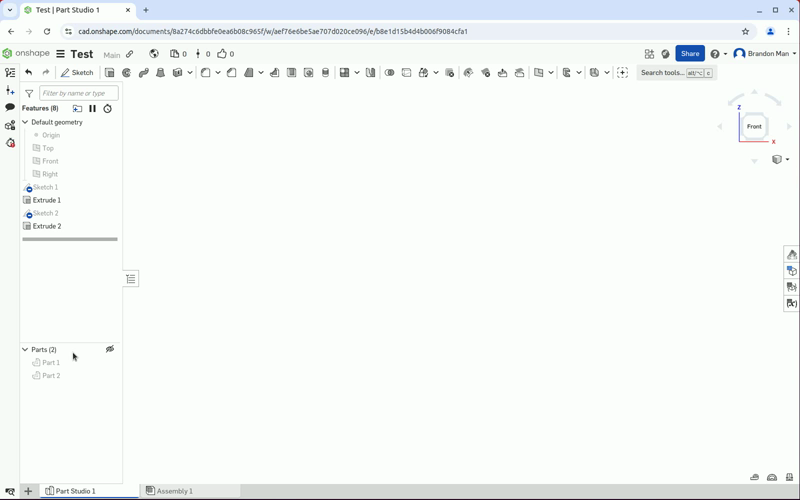
key_up(shift)
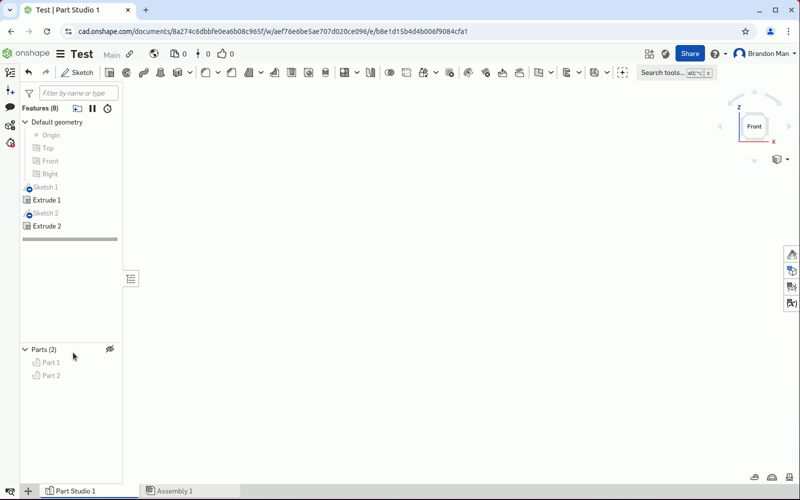
key(space)
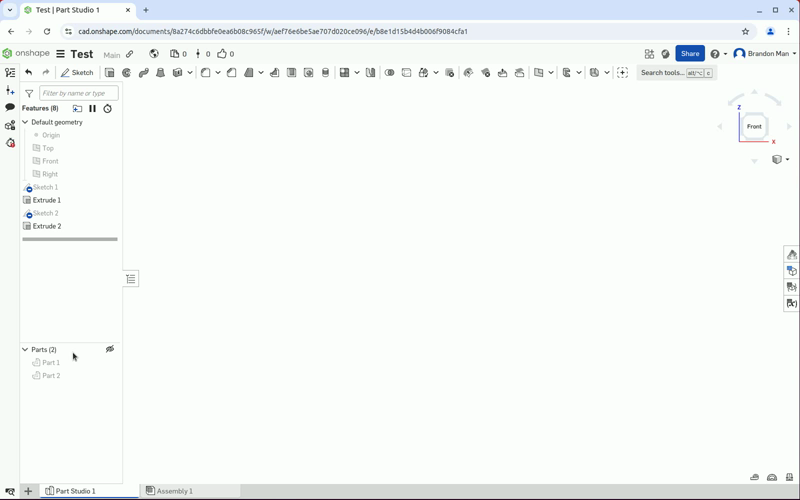
key_down(shift)
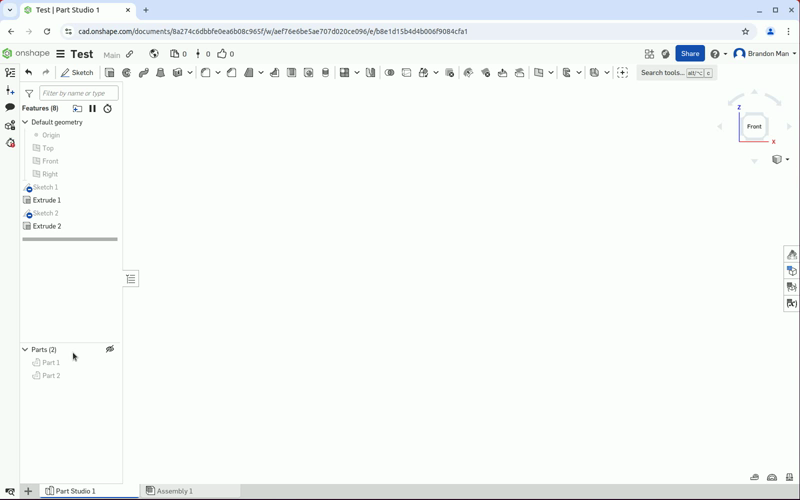
key(left)
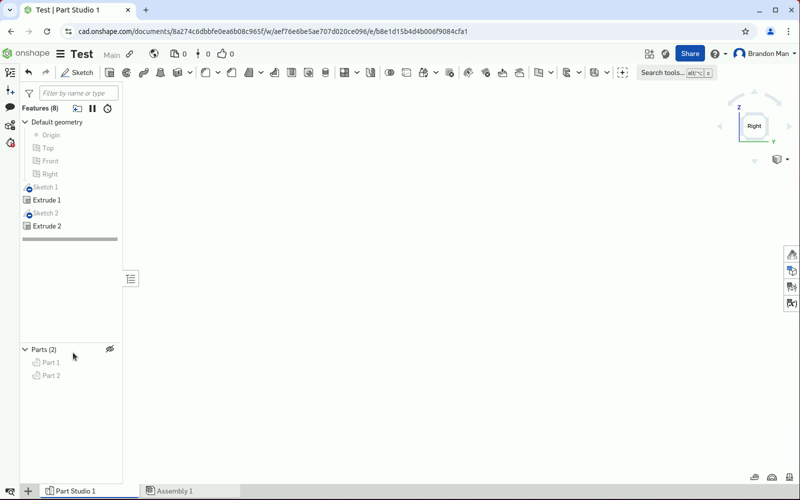
key_up(shift)
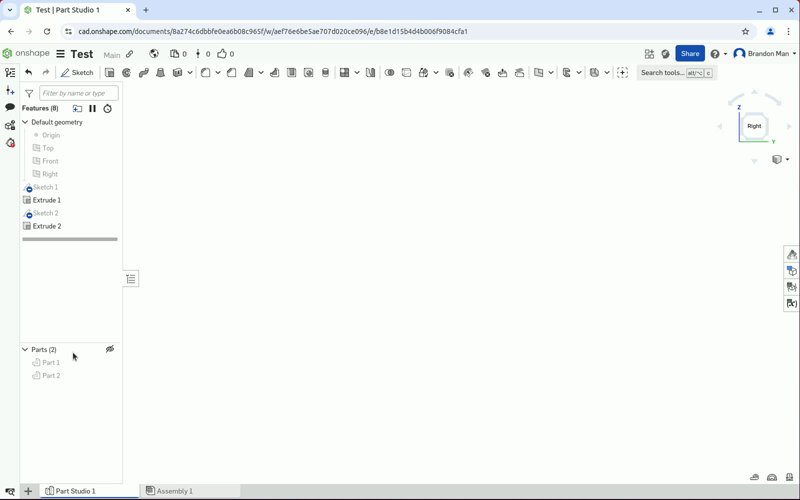
mouse_move(73, 352)
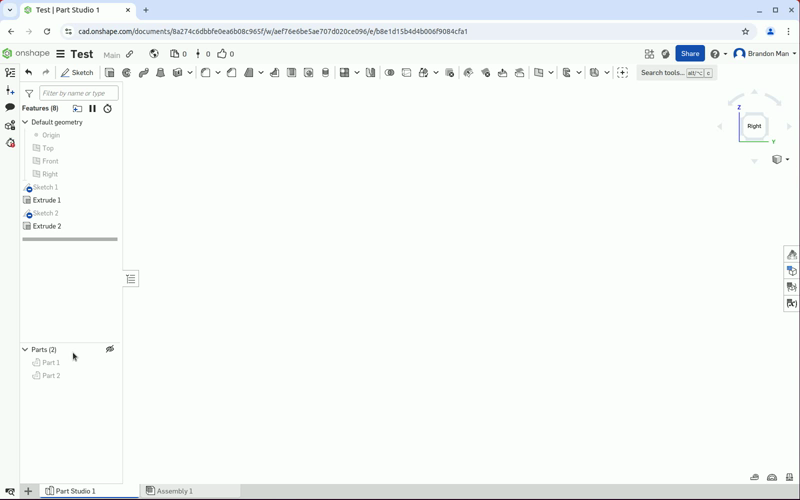
key(shift+y)
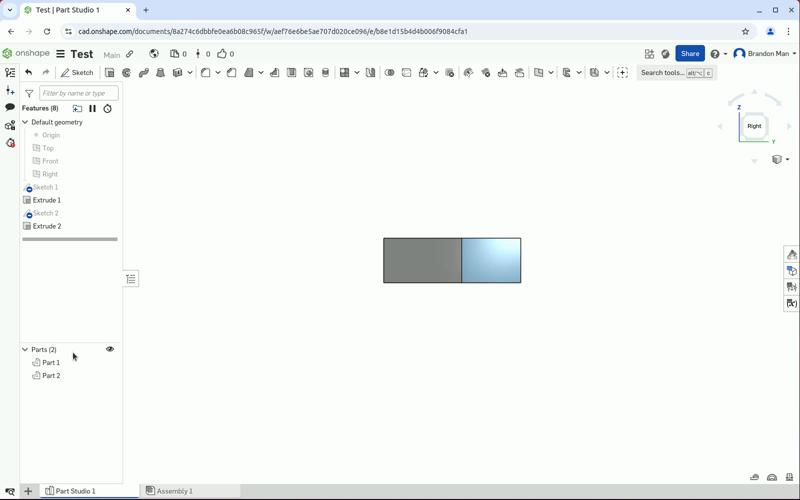
mouse_move(541, 75)
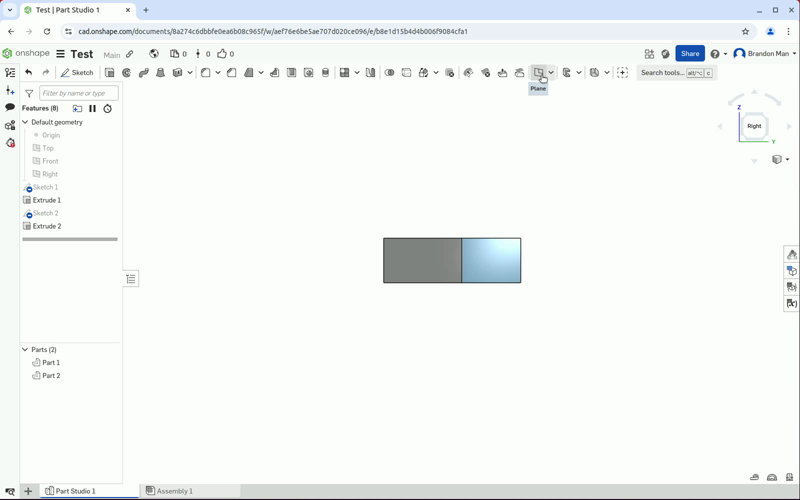
click(541, 75)
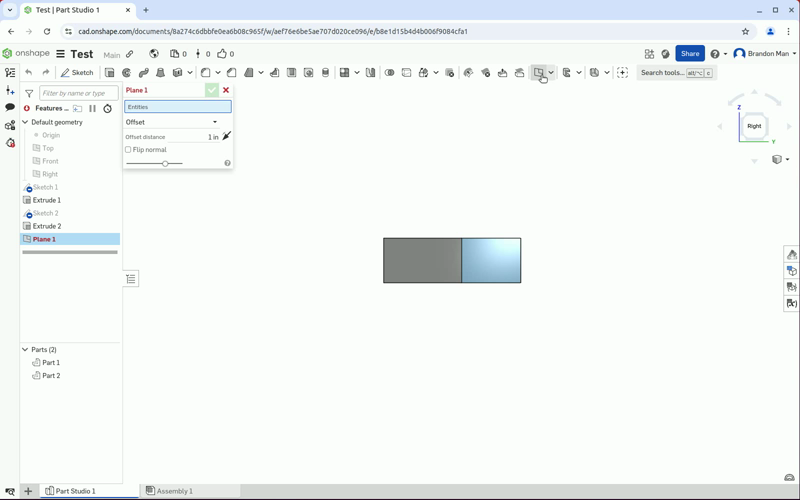
mouse_move(73, 176)
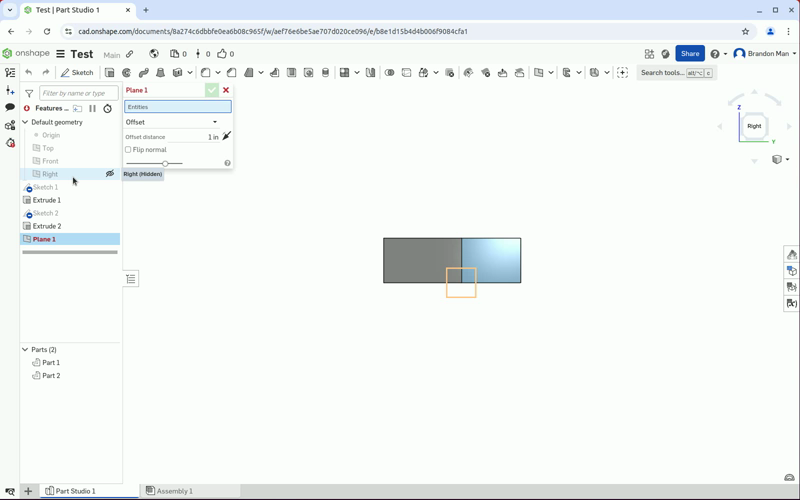
click(73, 176)
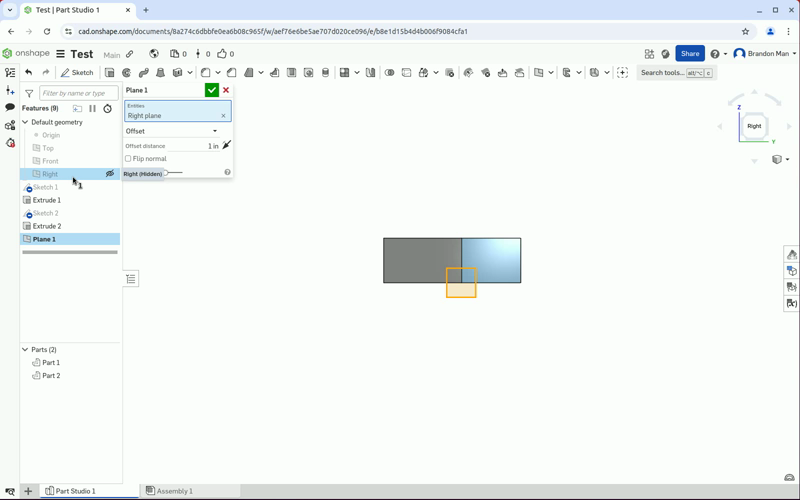
key(tab, 2)
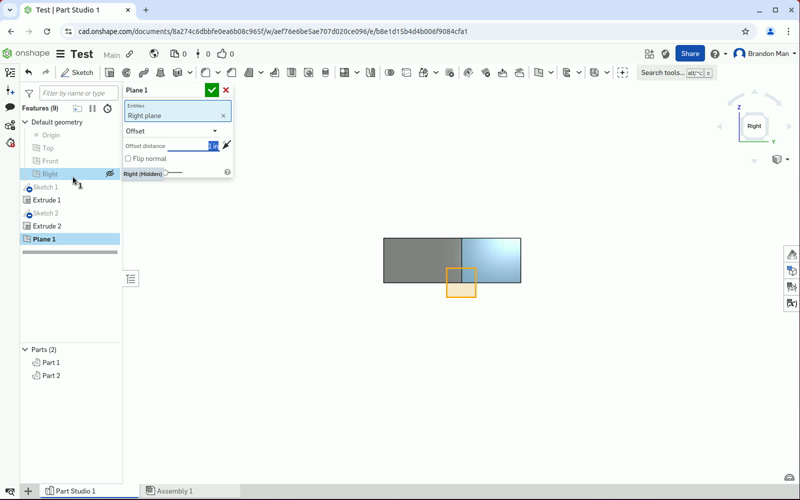
text(13.249)
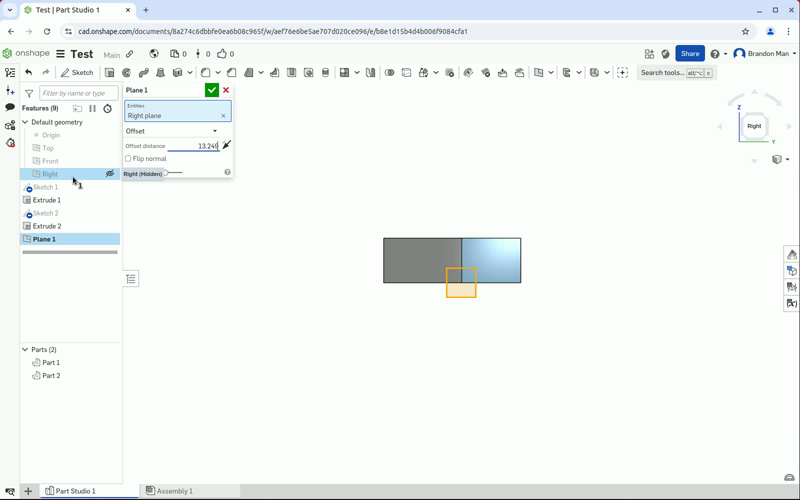
key(enter, 2)
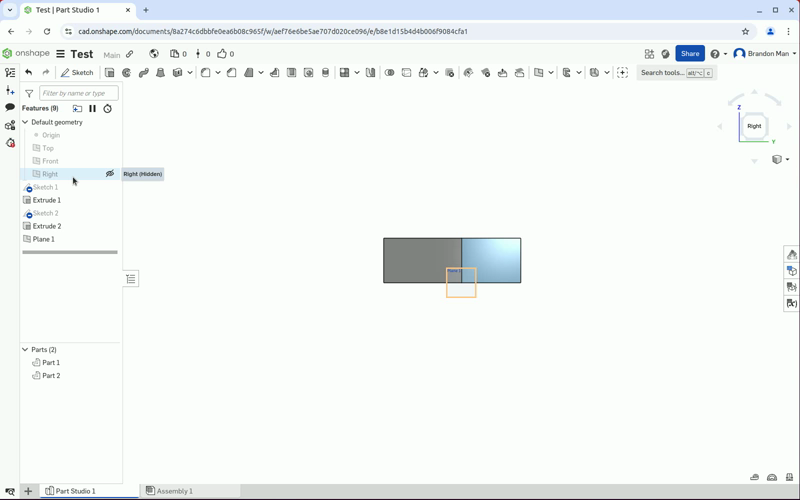
key(shift+s)
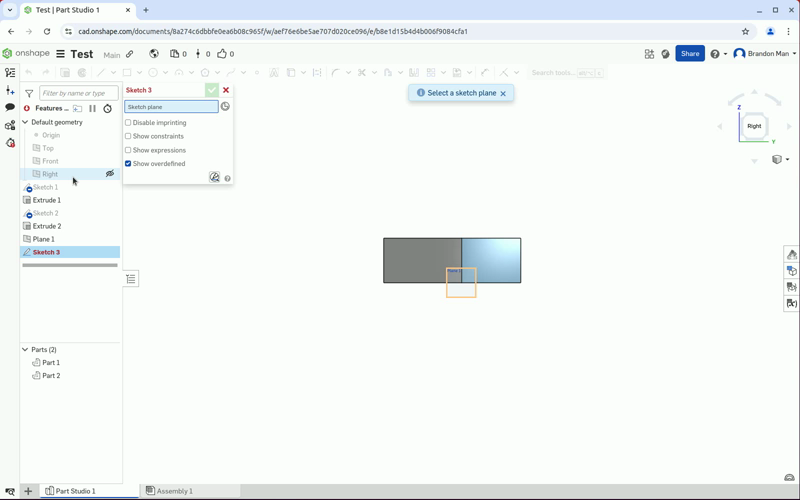
mouse_move(73, 241)
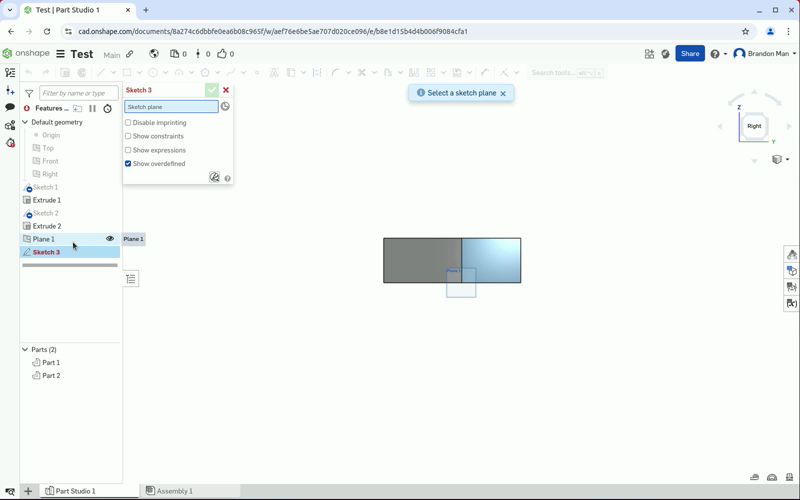
click(73, 241)
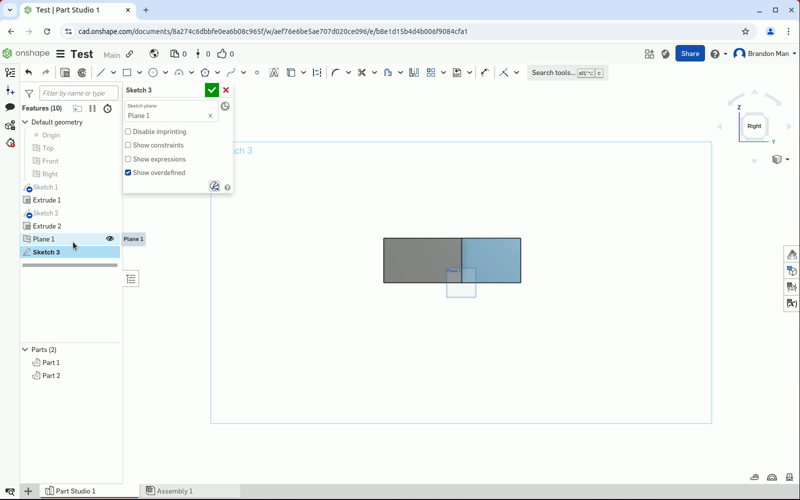
mouse_move(73, 352)
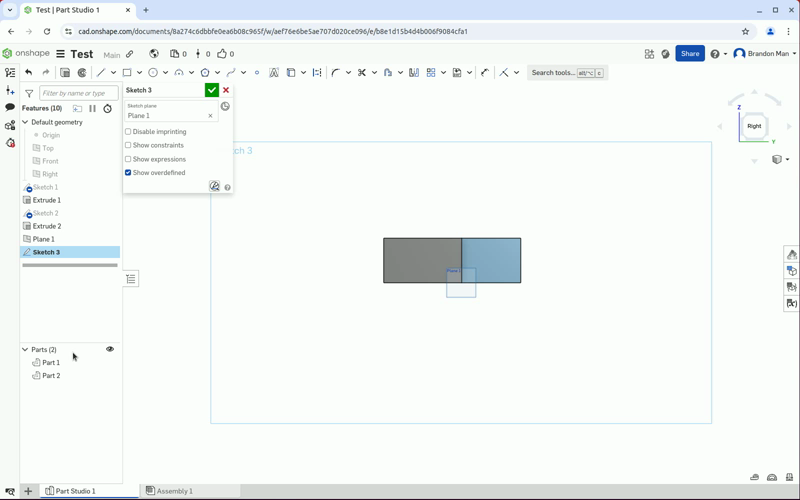
key(y)
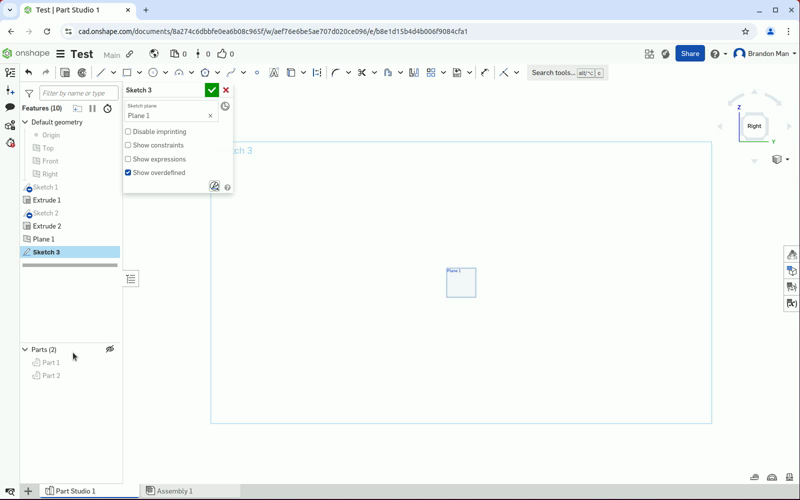
key(l)
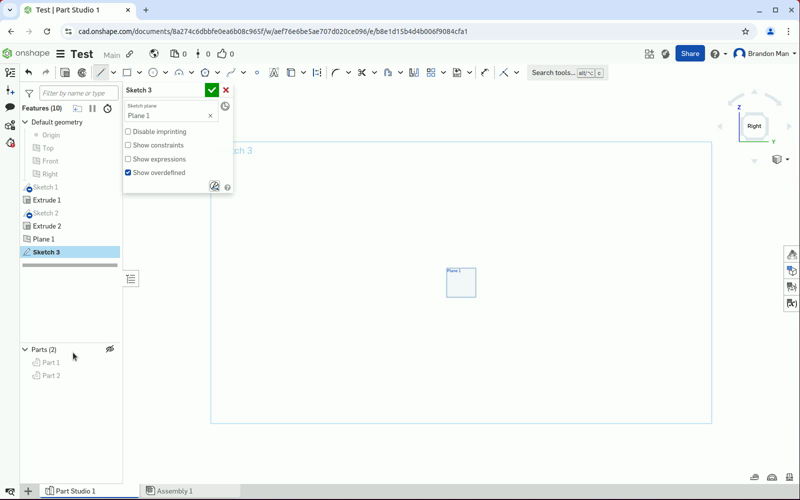
key_down(shift)
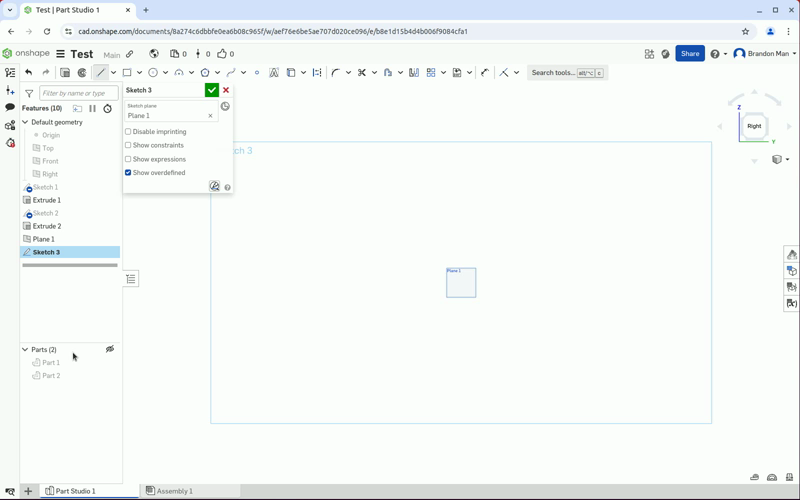
mouse_move(403, 260)
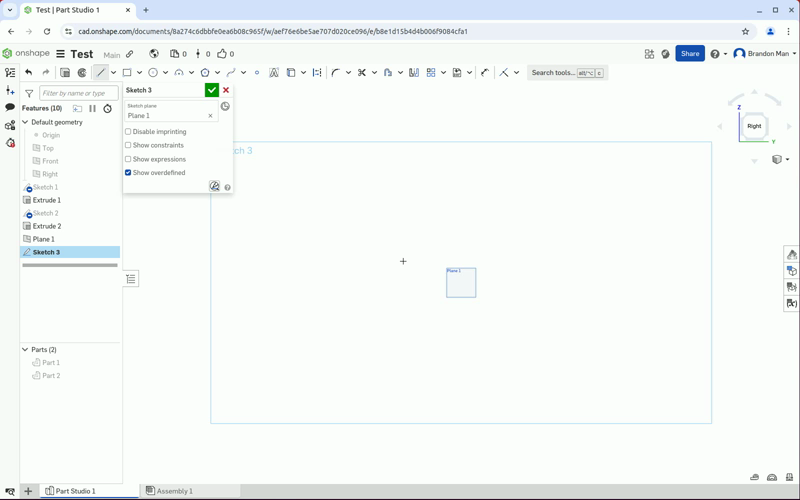
click(403, 260)
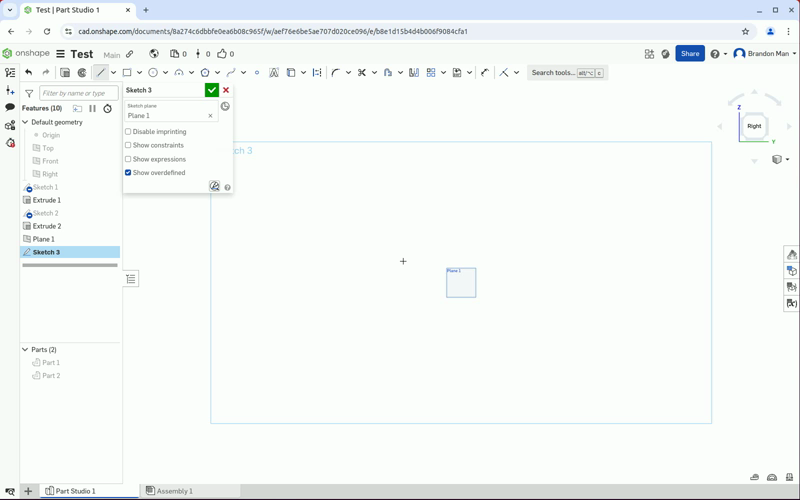
key_up(shift)
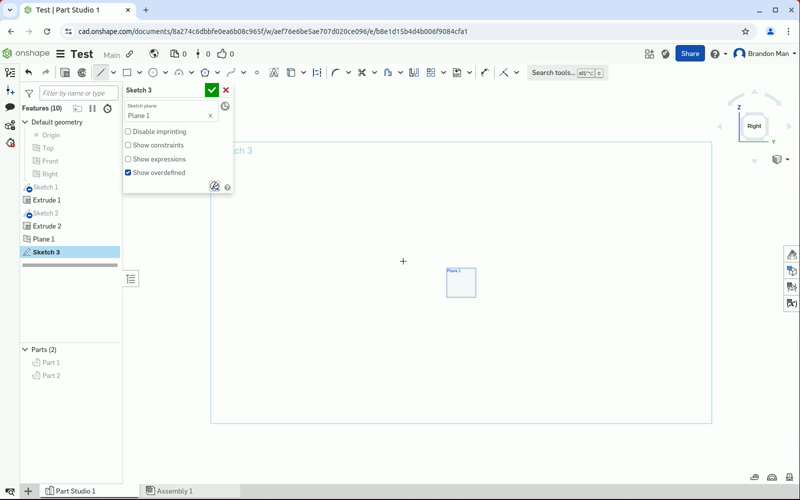
key_down(shift)
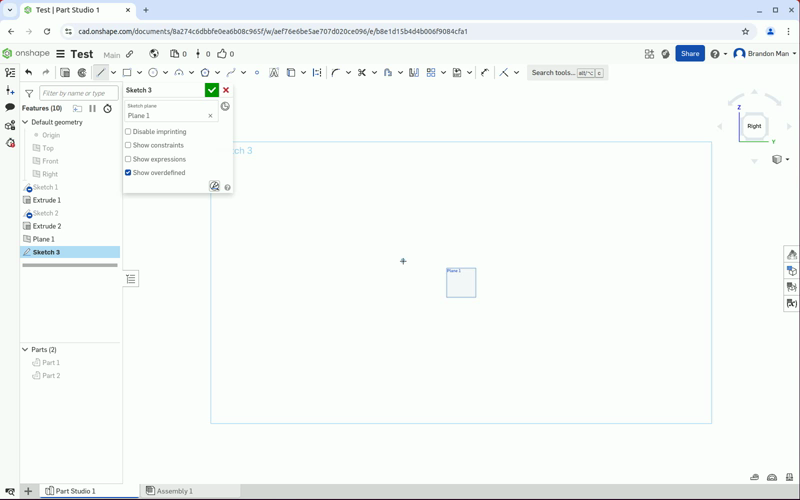
mouse_move(433, 260)
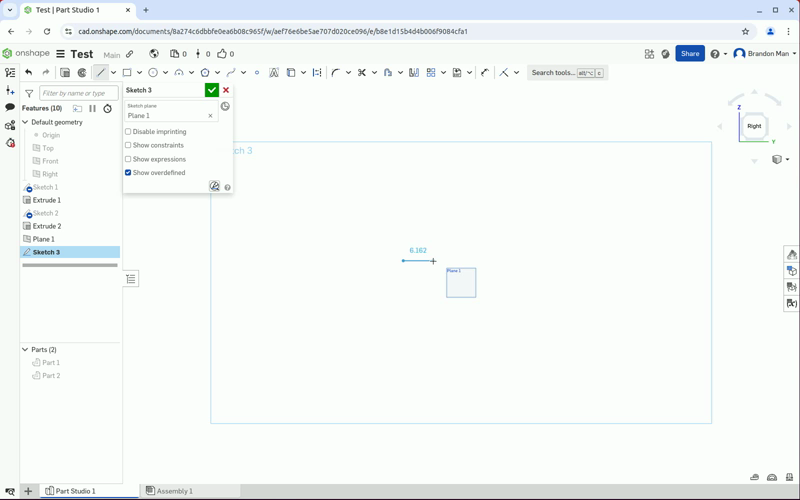
mouse_move(404, 263)
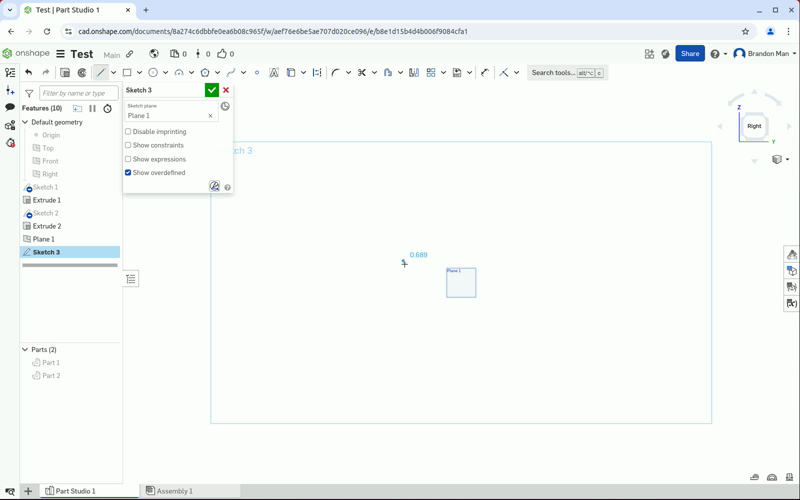
scroll(6)
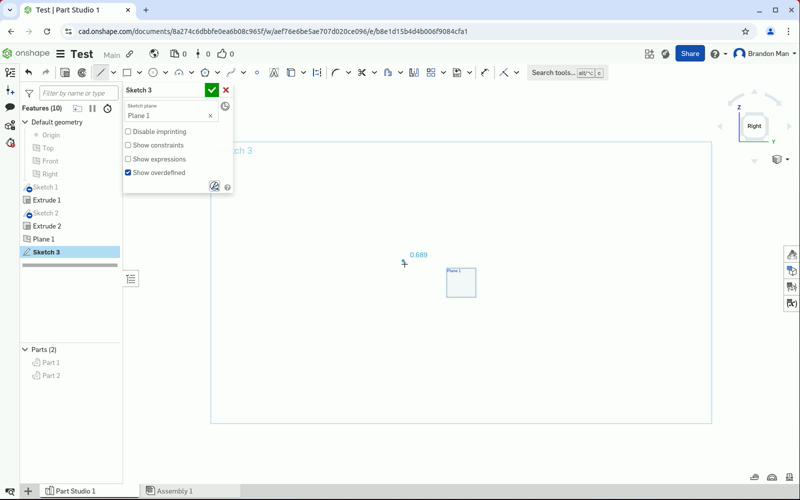
scroll(6)
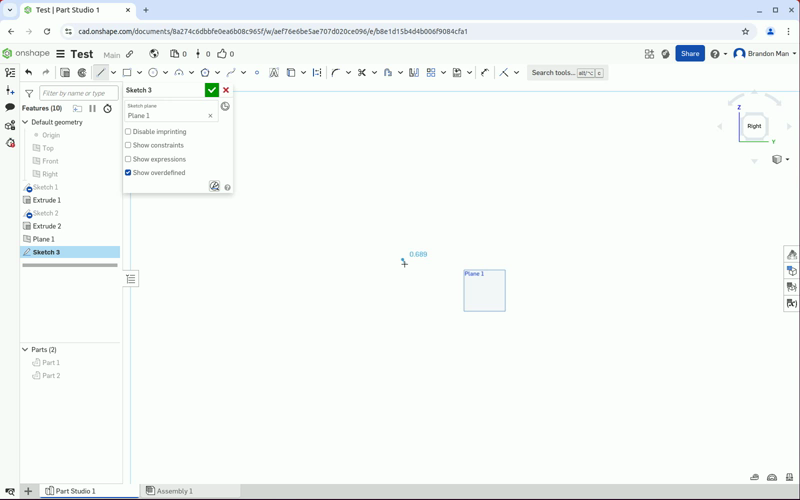
scroll(6)
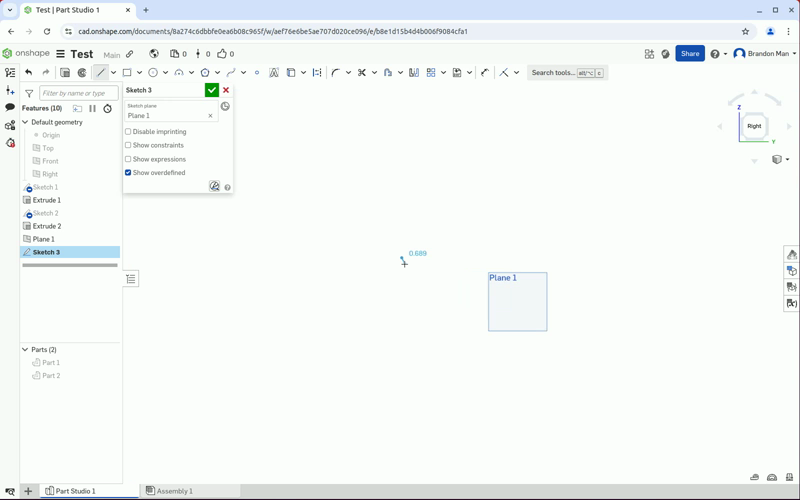
scroll(6)
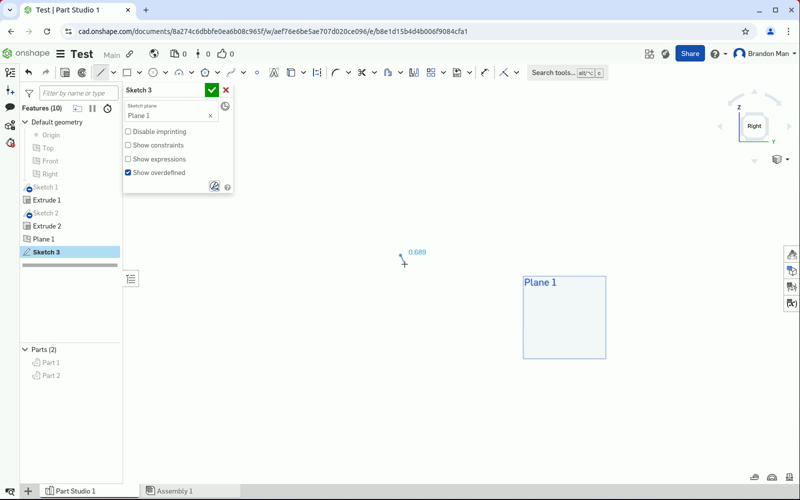
scroll(6)
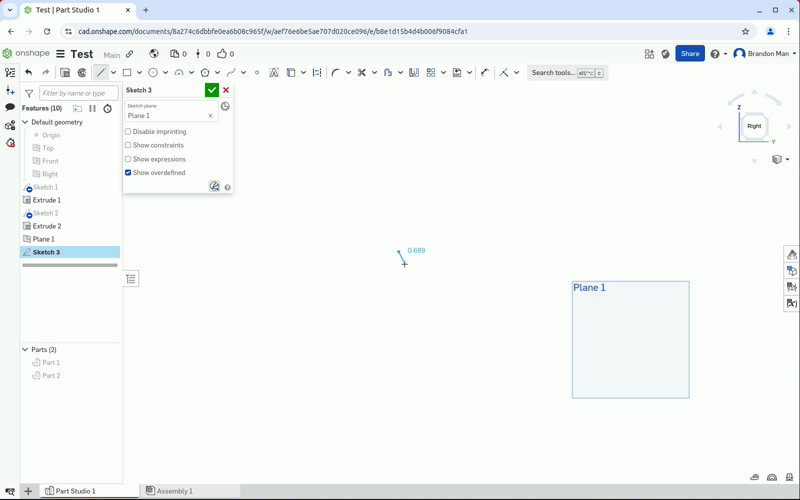
scroll(6)
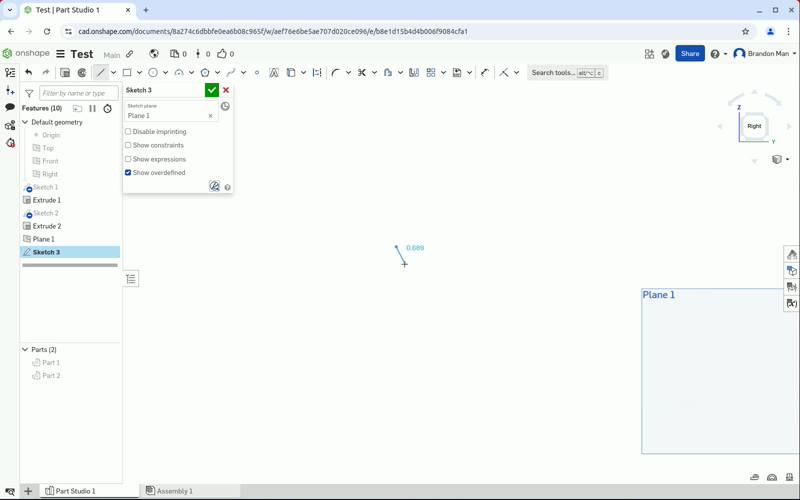
scroll(6)
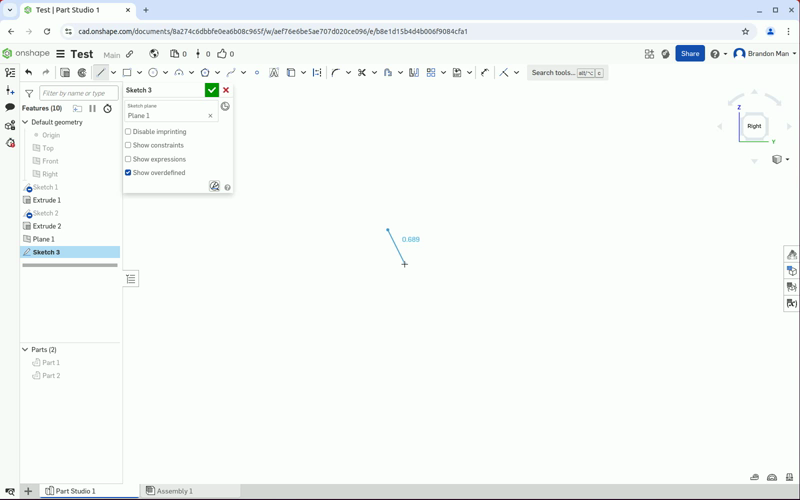
click(404, 263)
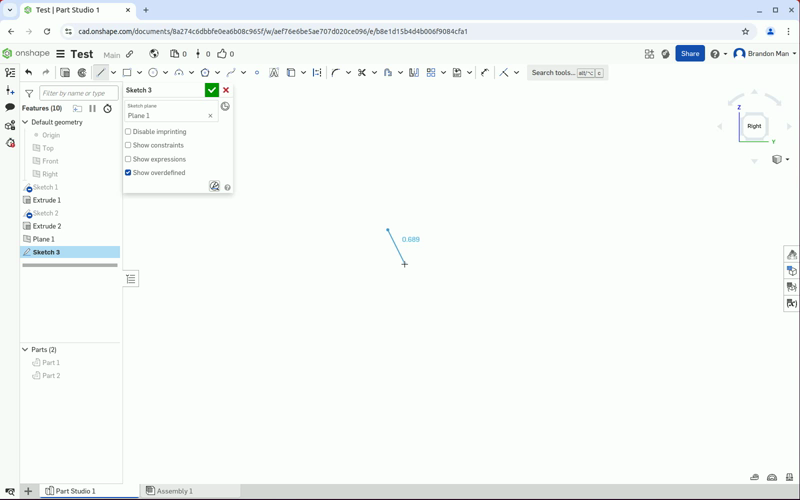
scroll(-6)
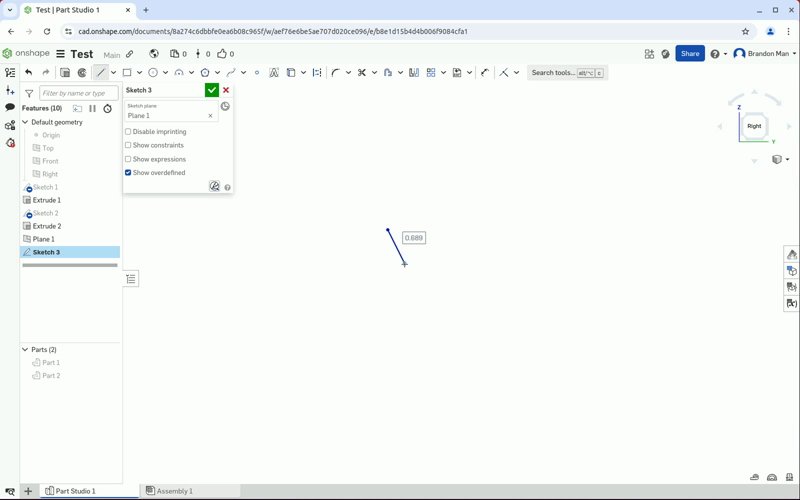
scroll(-6)
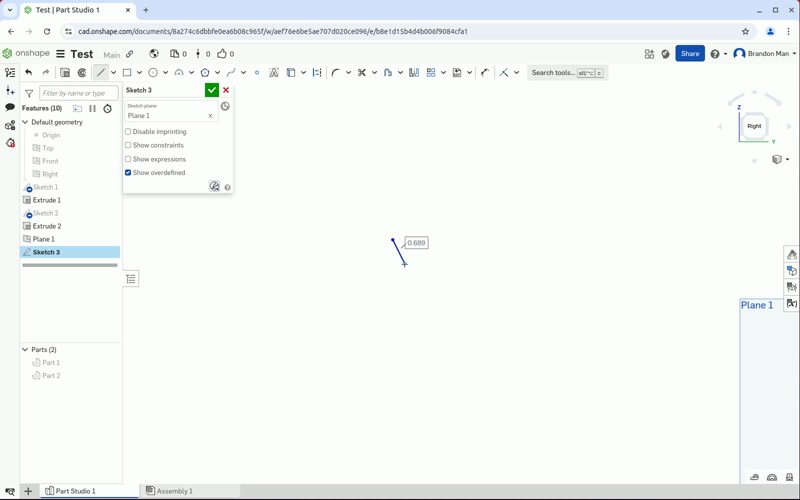
scroll(-6)
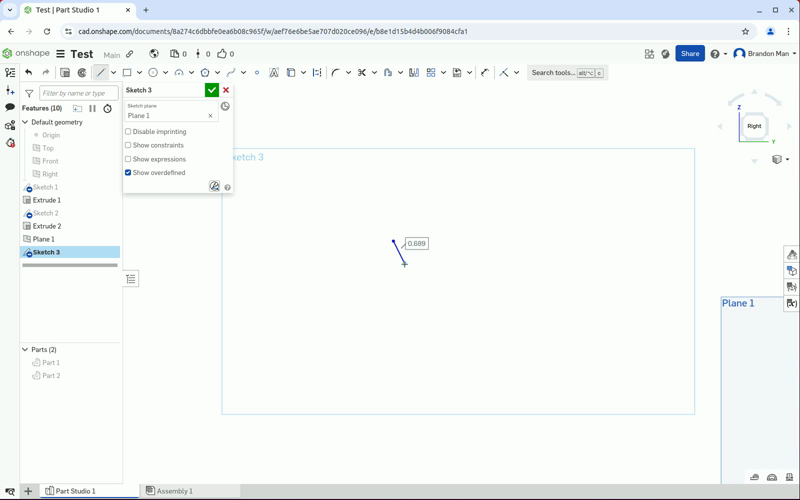
scroll(-6)
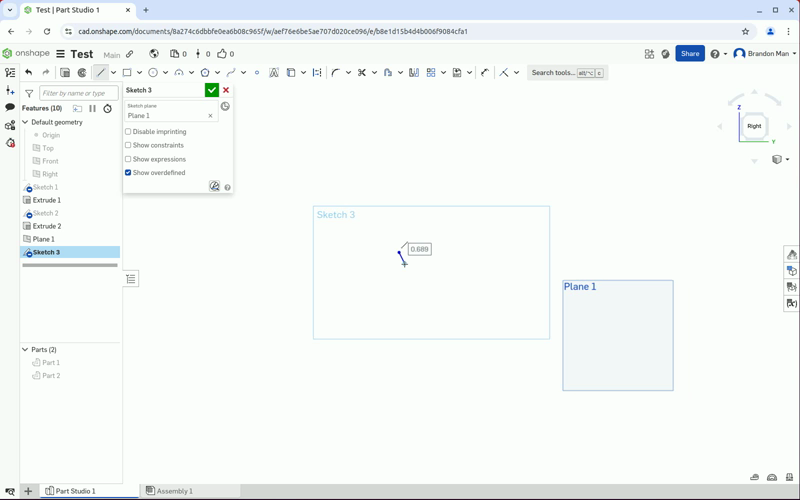
scroll(-6)
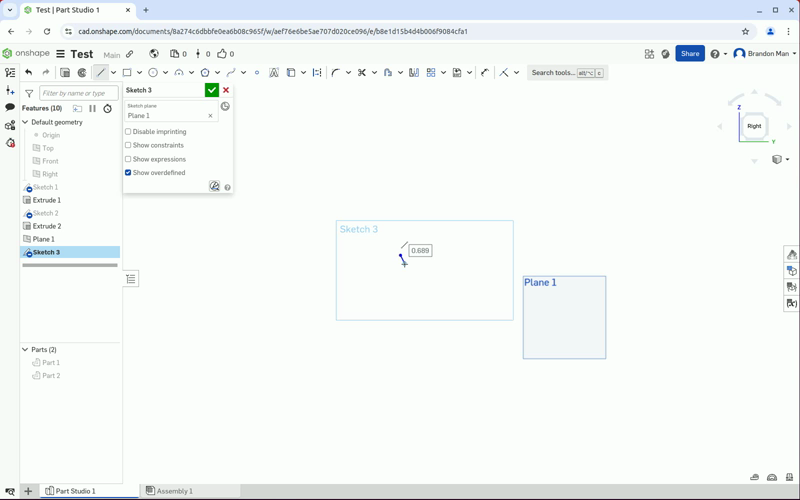
scroll(-6)
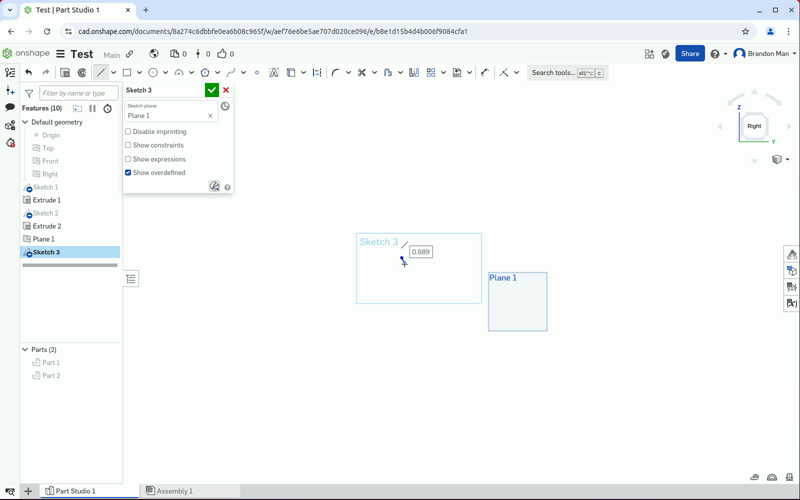
scroll(-6)
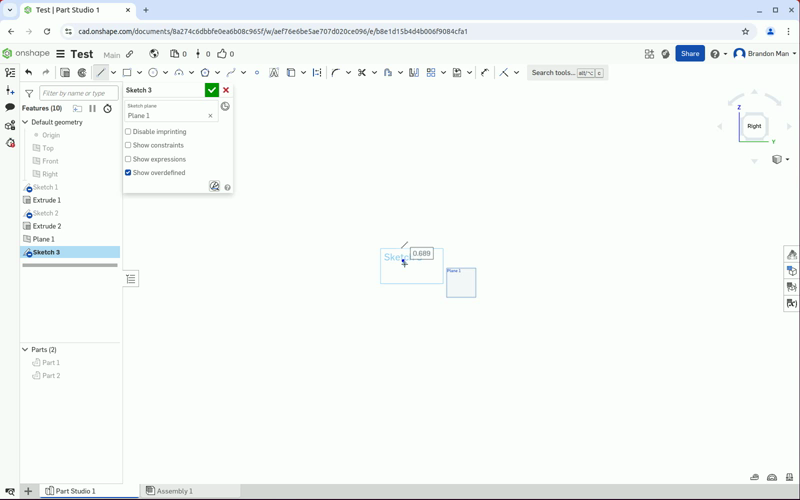
key_up(shift)
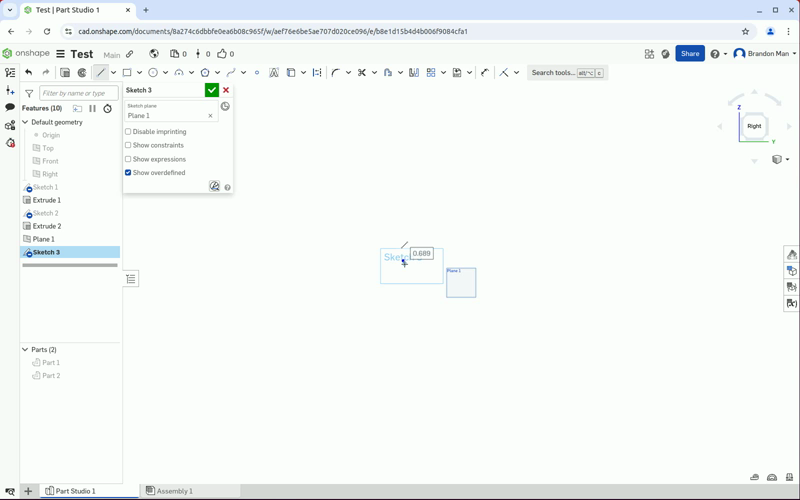
key_down(shift)
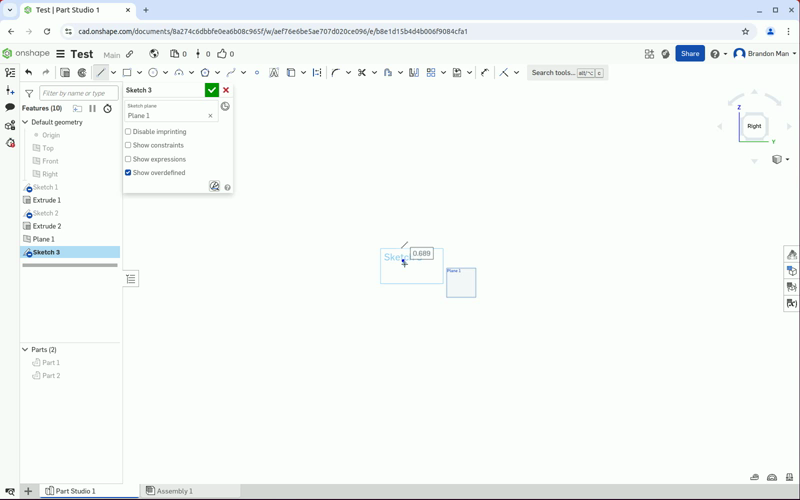
mouse_move(434, 263)
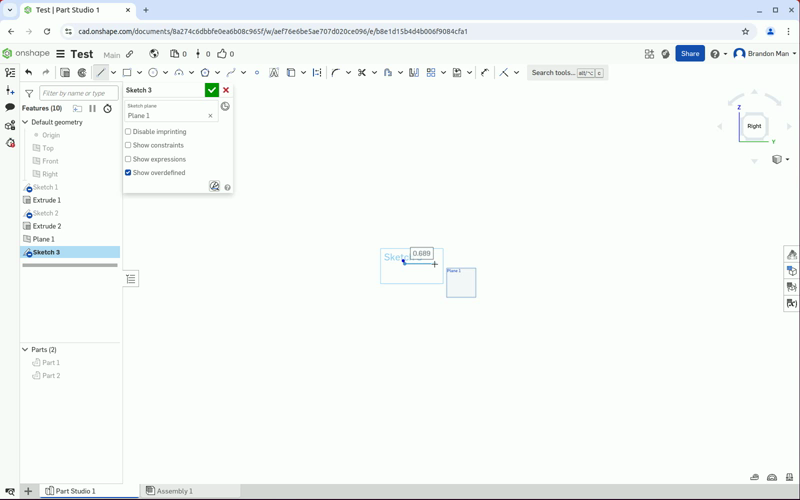
mouse_move(408, 263)
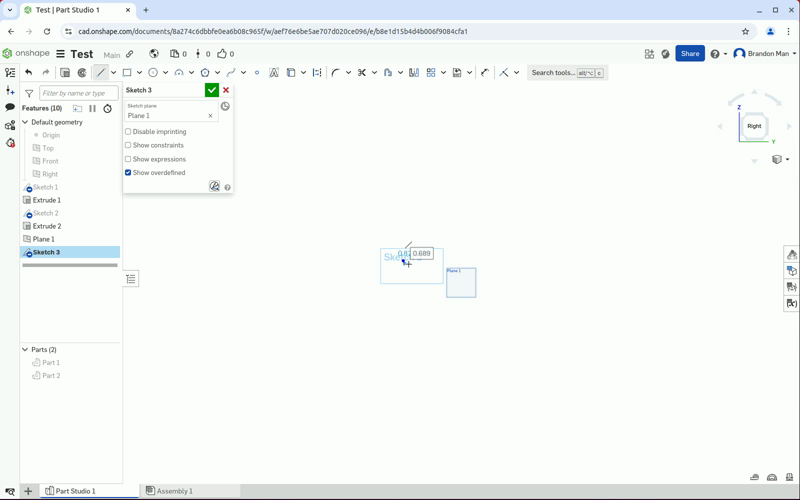
scroll(6)
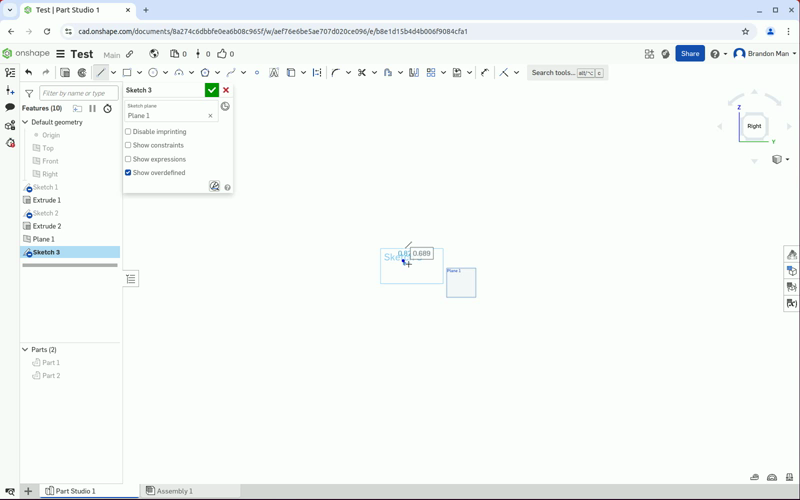
scroll(6)
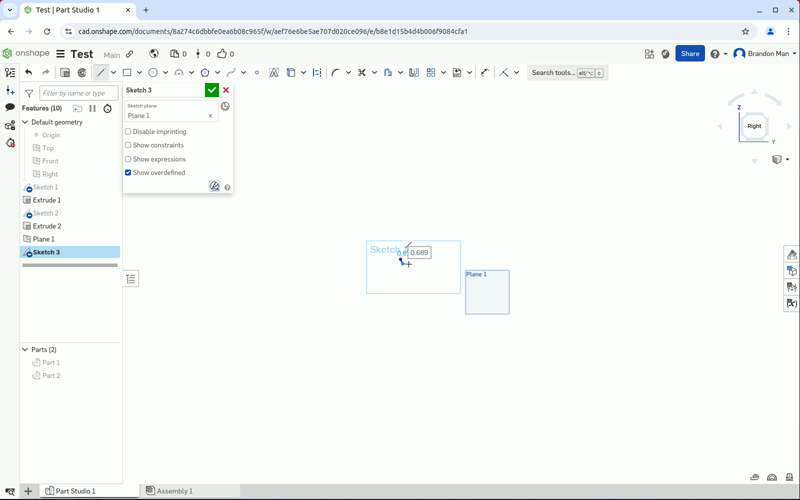
scroll(6)
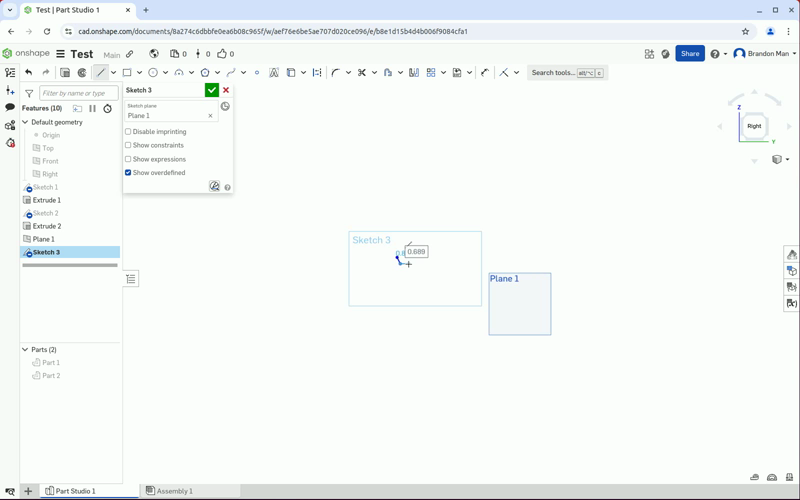
scroll(6)
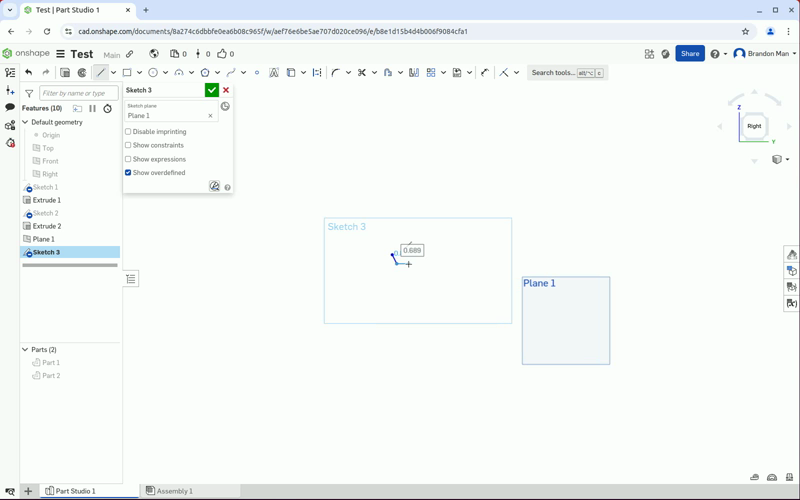
scroll(6)
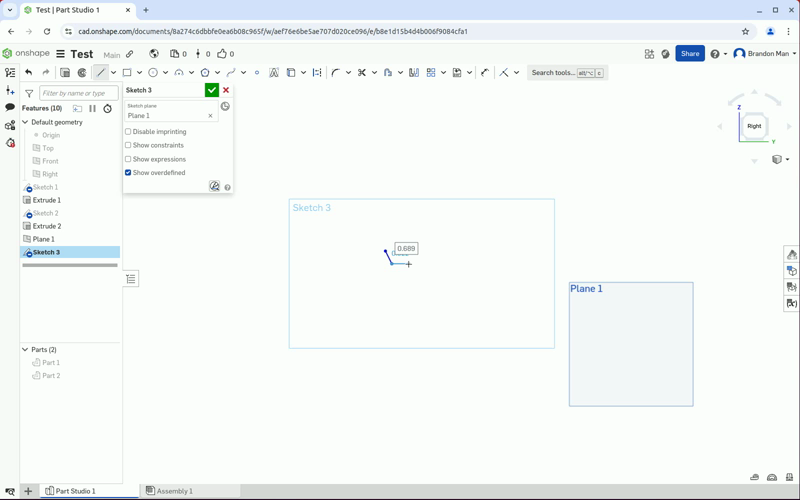
scroll(6)
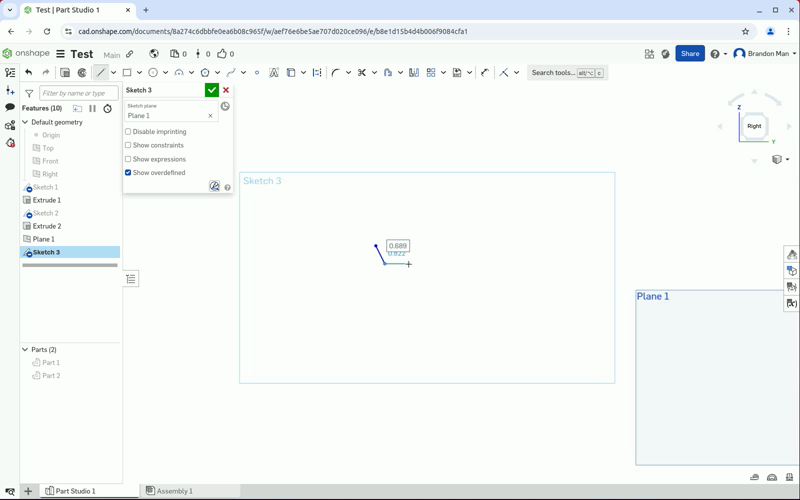
scroll(6)
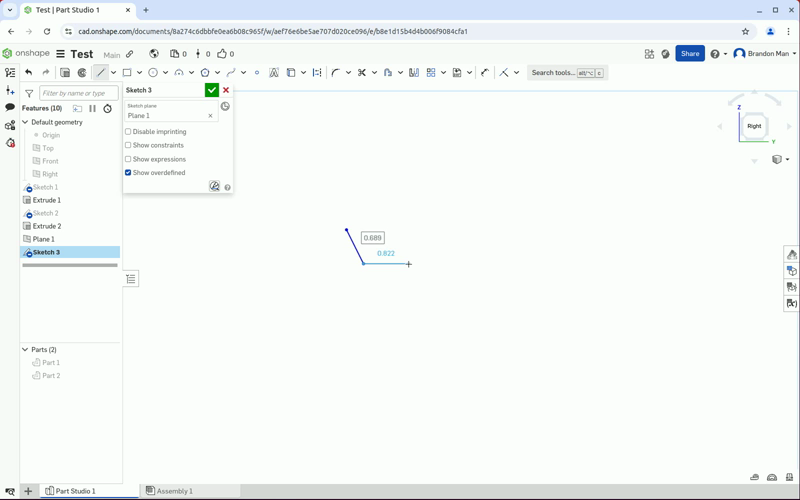
click(408, 263)
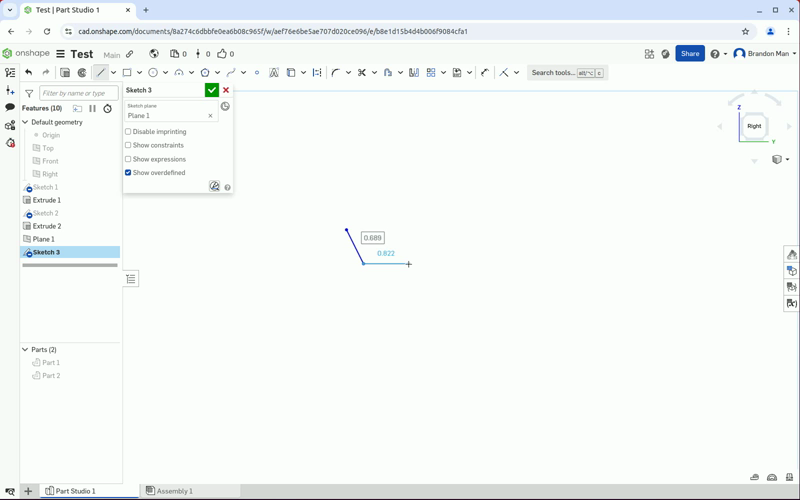
scroll(-6)
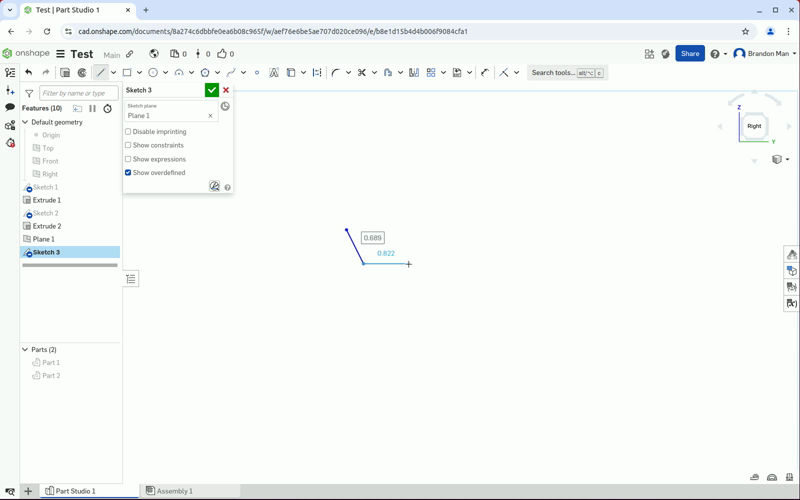
scroll(-6)
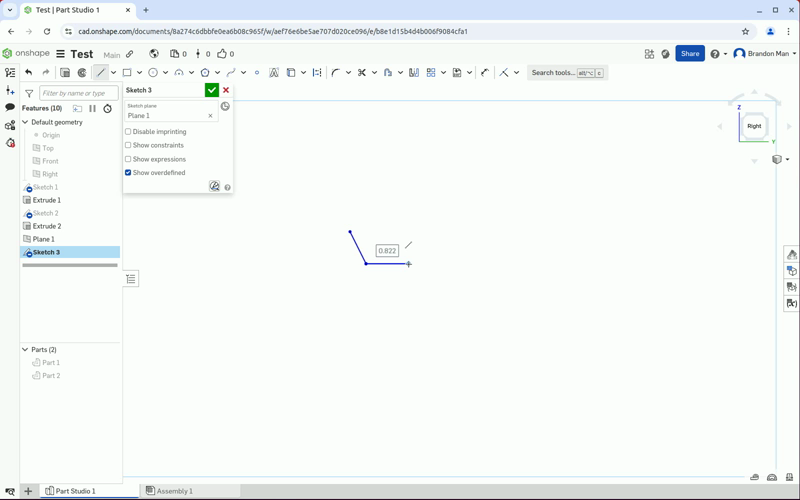
scroll(-6)
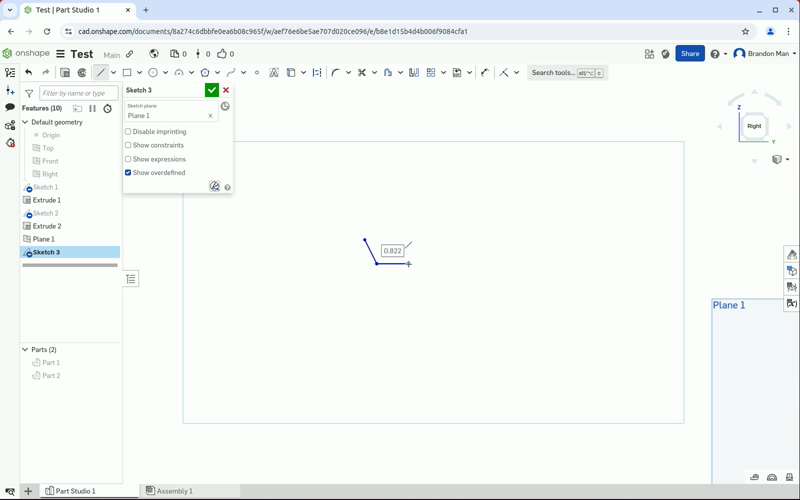
scroll(-6)
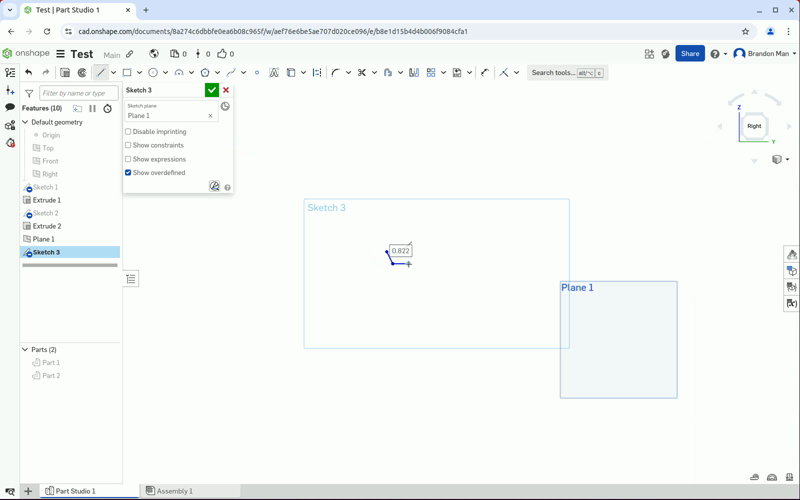
scroll(-6)
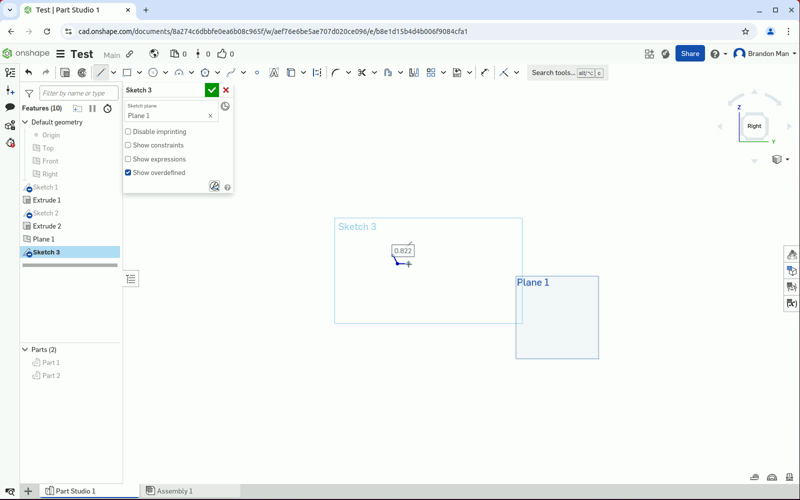
scroll(-6)
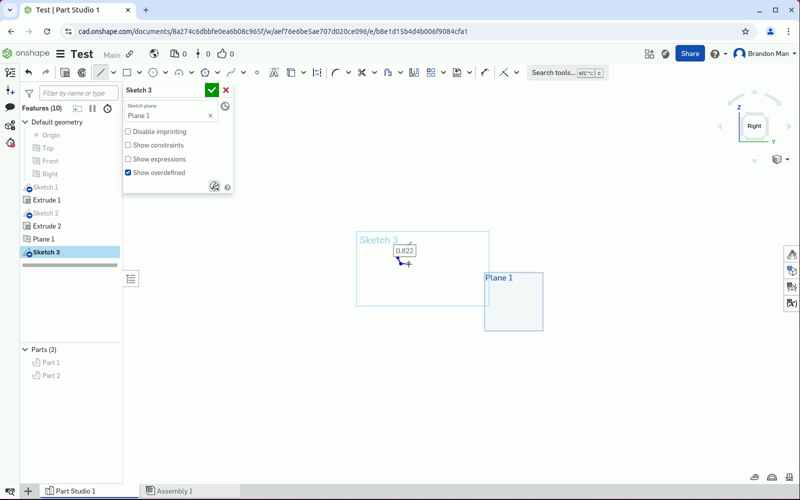
scroll(-6)
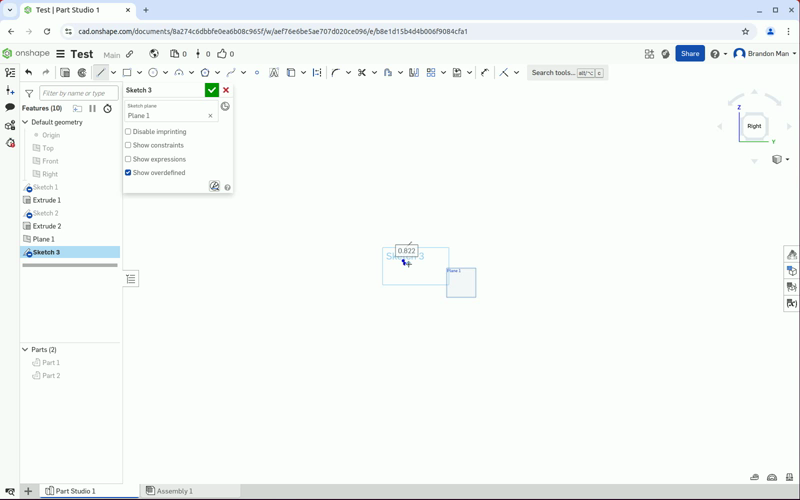
key_up(shift)
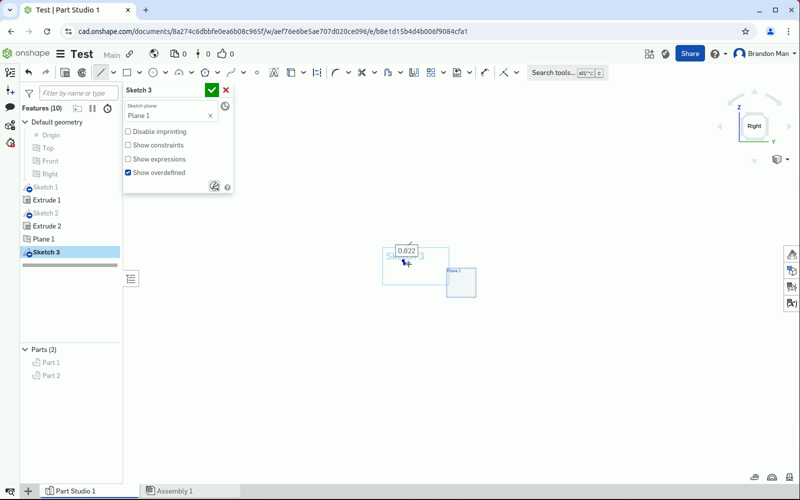
key_down(shift)
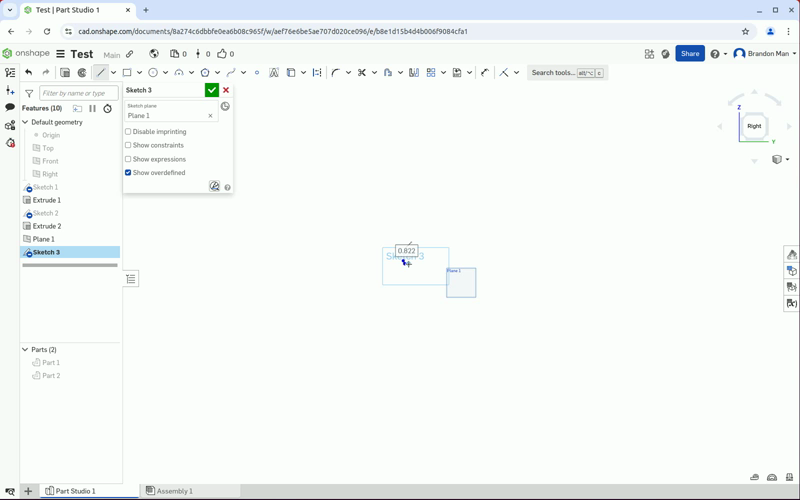
mouse_move(438, 263)
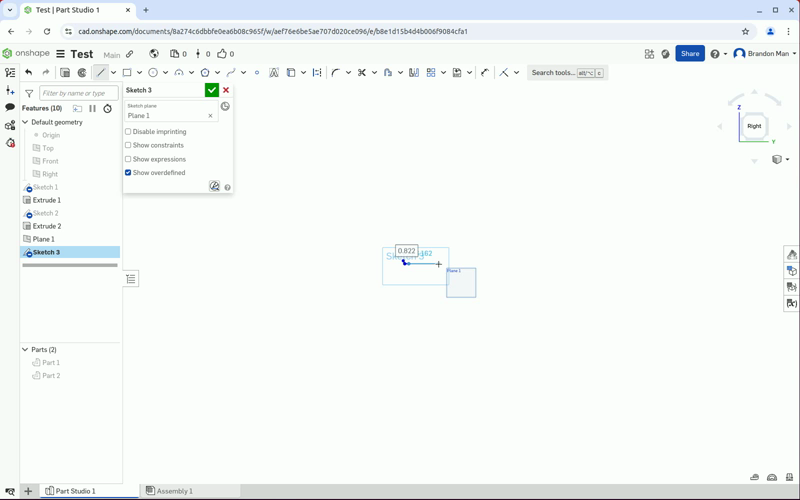
mouse_move(410, 260)
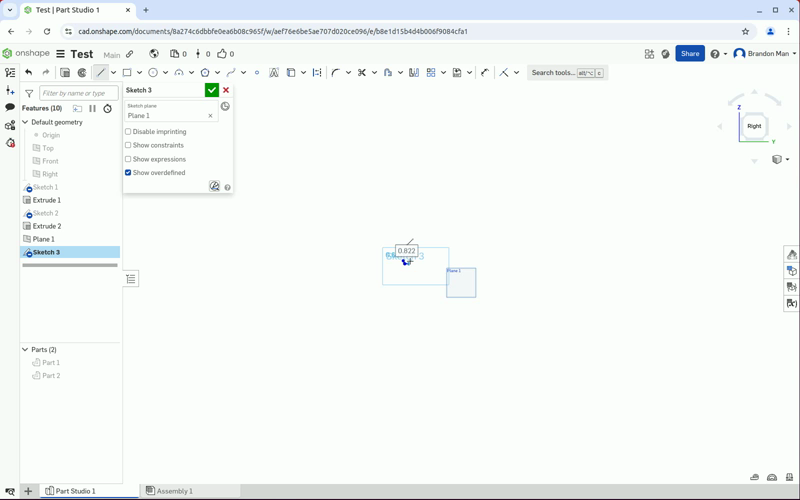
scroll(6)
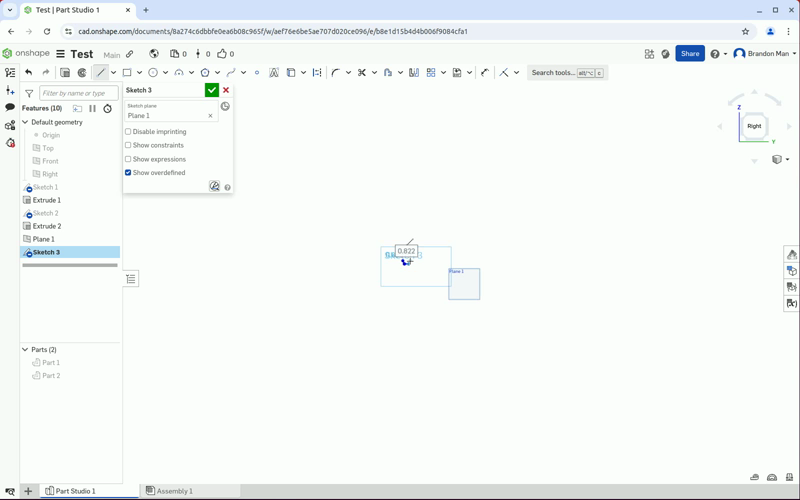
scroll(6)
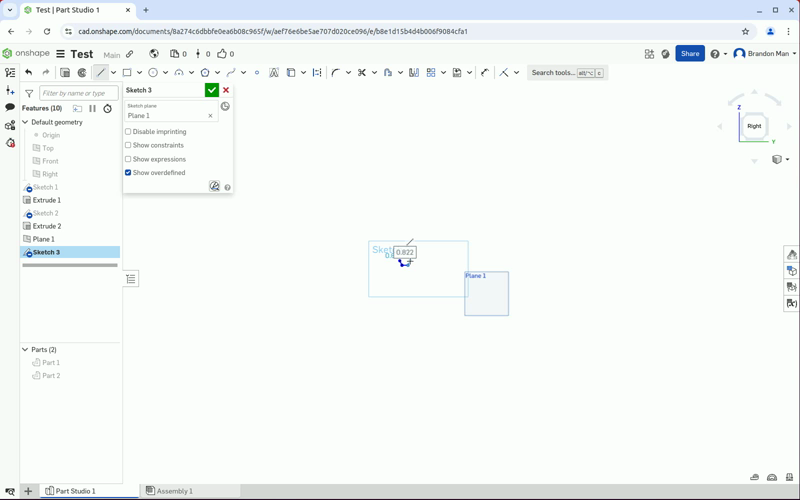
scroll(6)
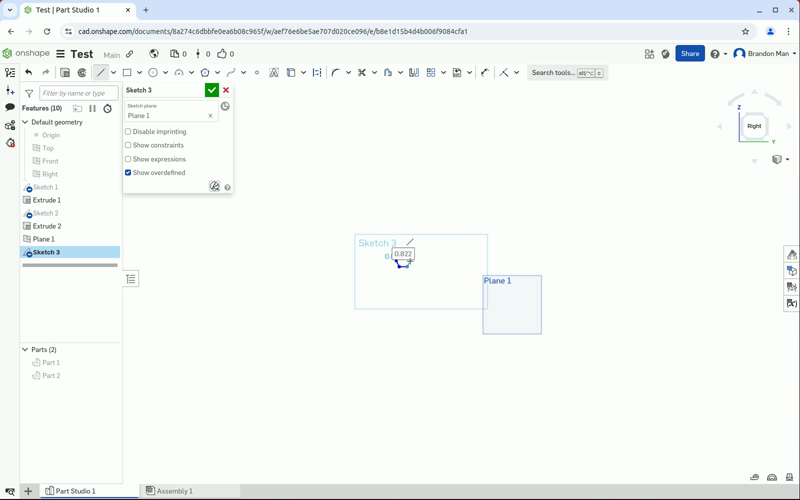
scroll(6)
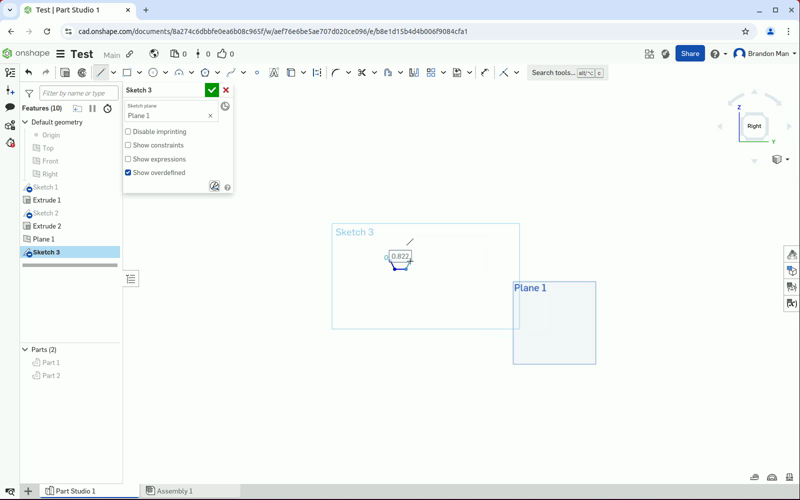
scroll(6)
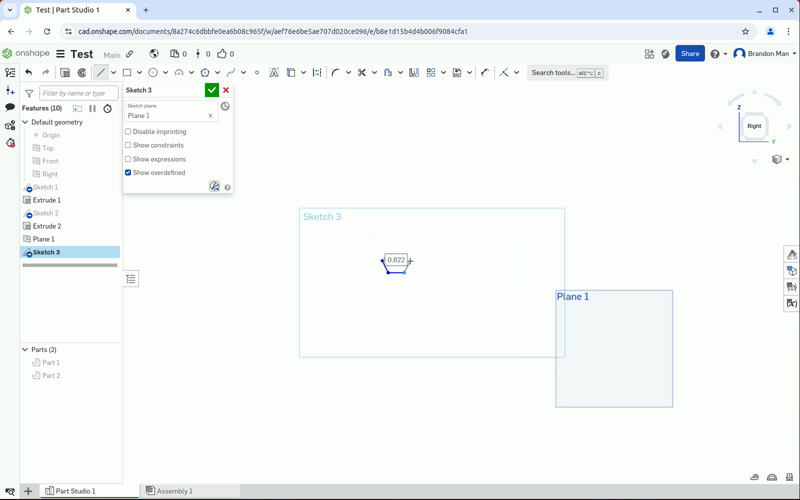
scroll(6)
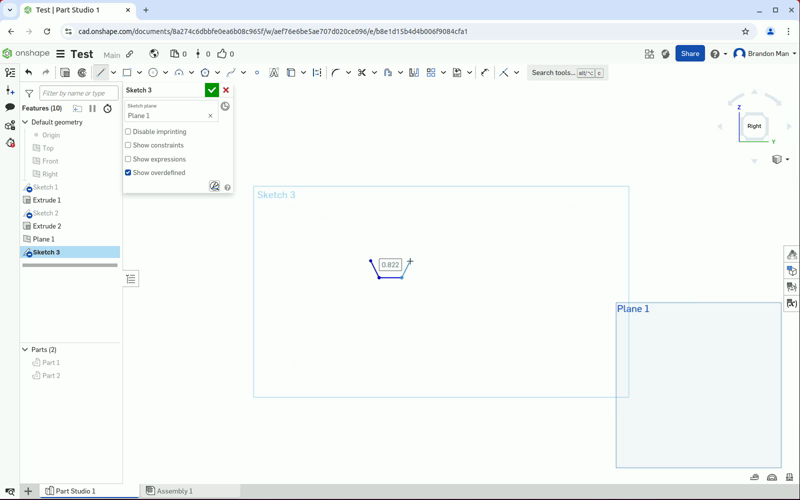
scroll(6)
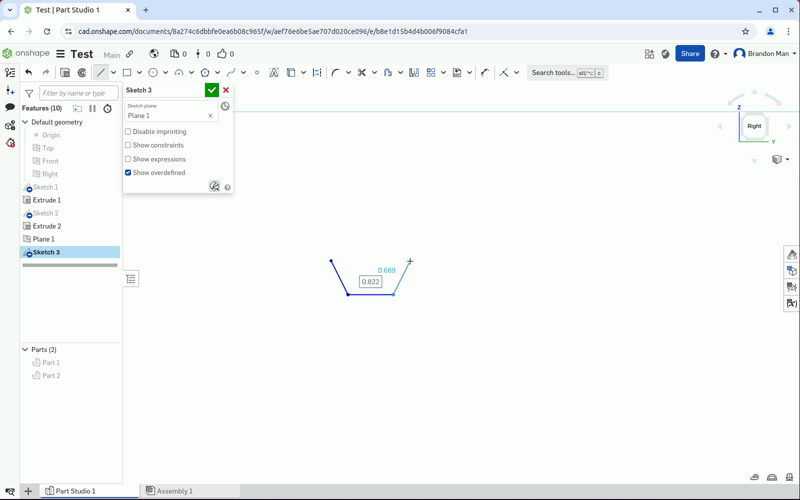
click(410, 260)
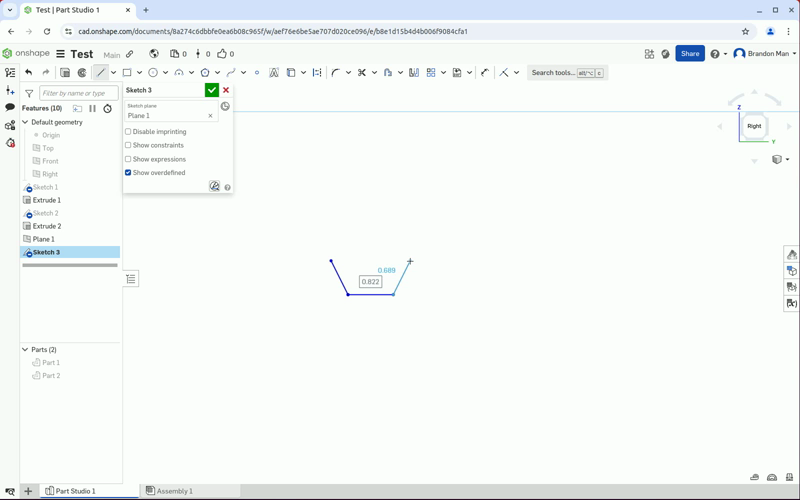
scroll(-6)
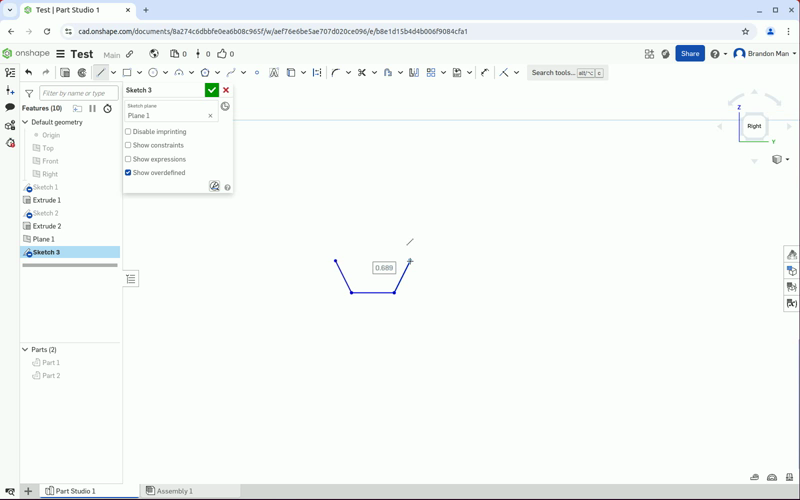
scroll(-6)
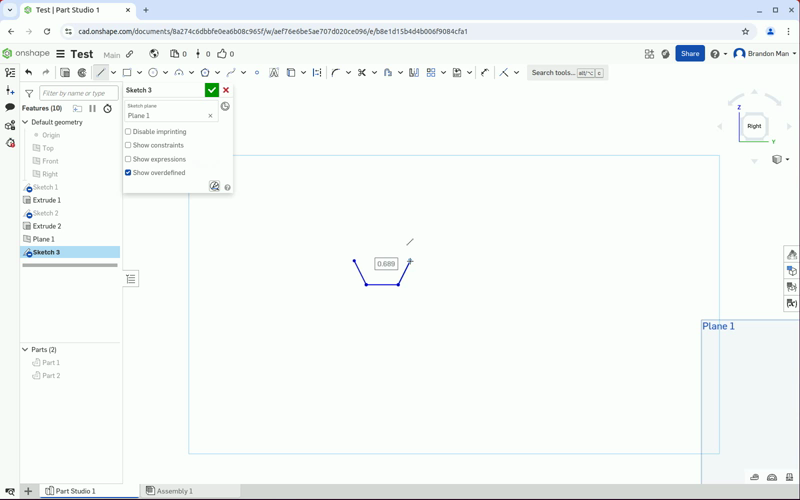
scroll(-6)
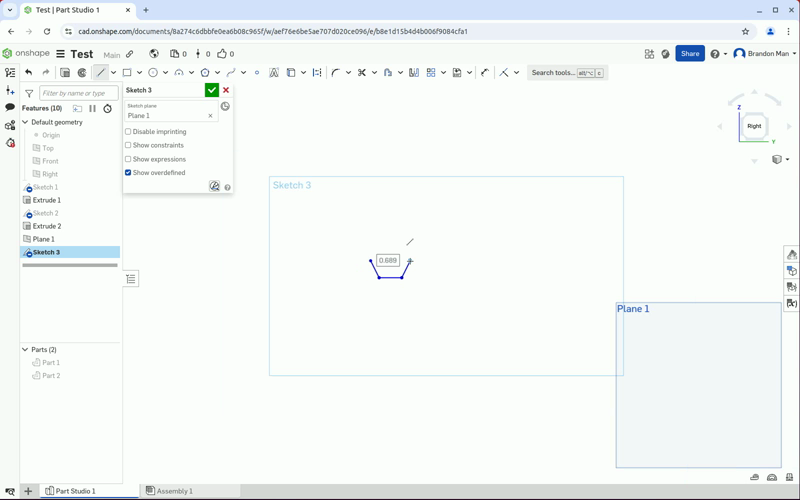
scroll(-6)
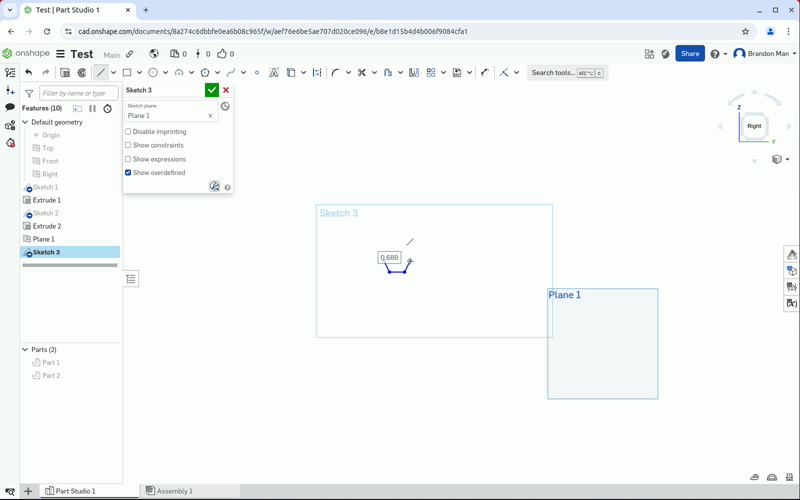
scroll(-6)
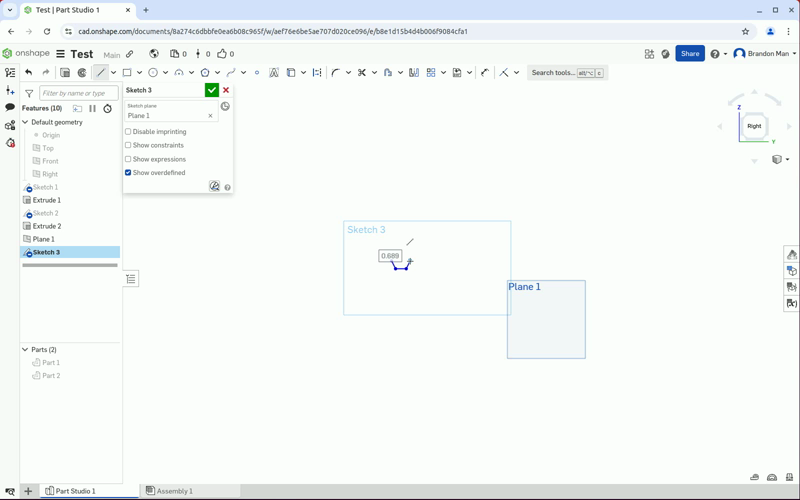
scroll(-6)
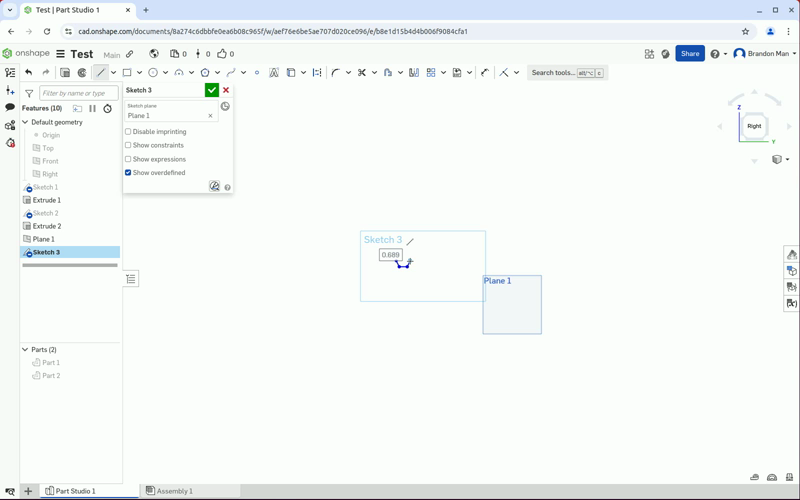
scroll(-6)
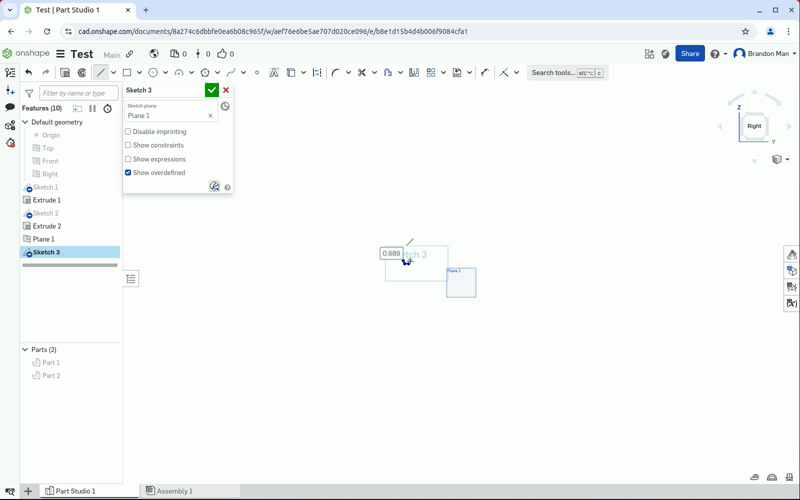
key_up(shift)
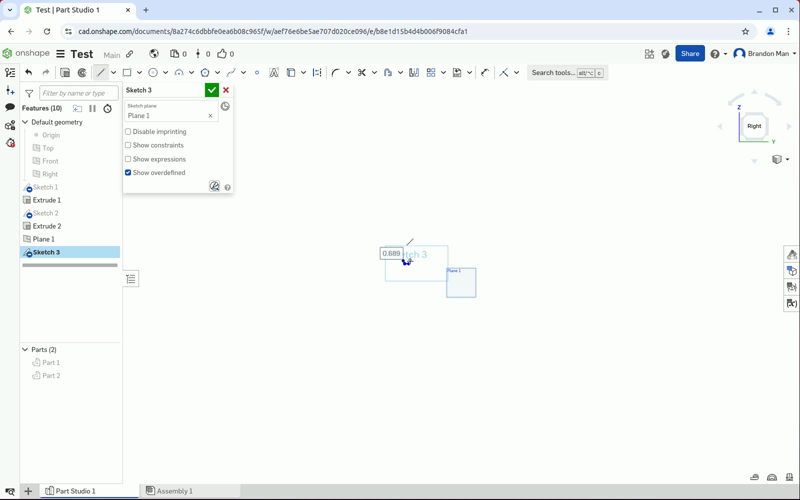
key_down(shift)
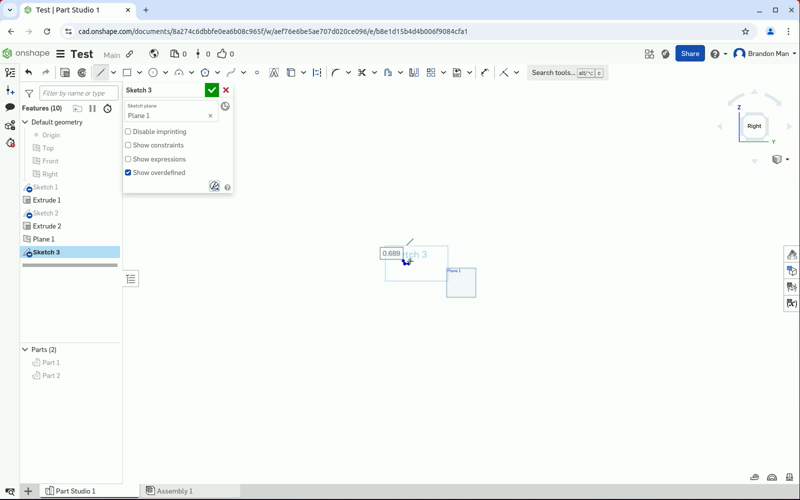
mouse_move(440, 260)
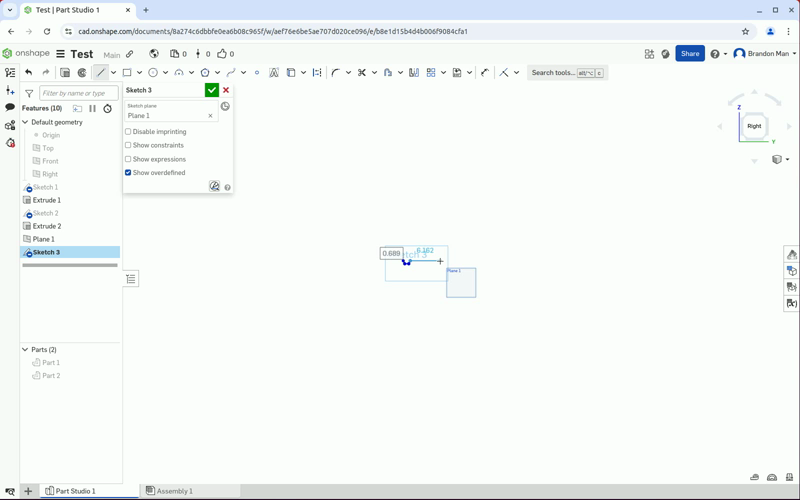
mouse_move(408, 257)
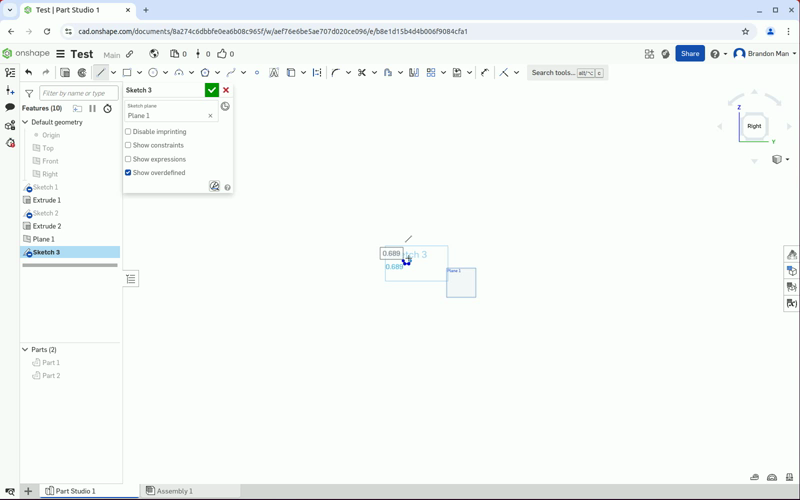
scroll(6)
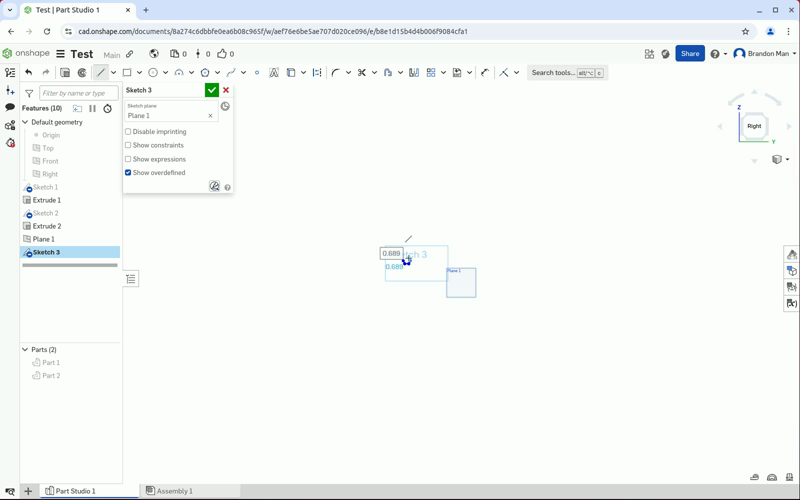
scroll(6)
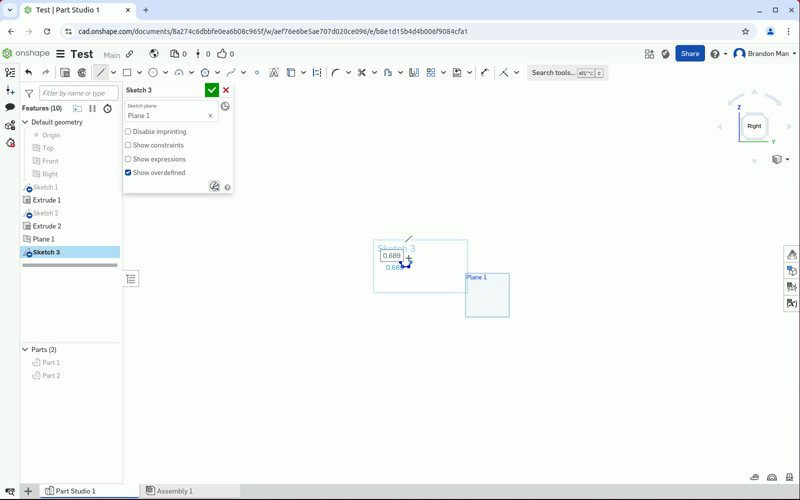
scroll(6)
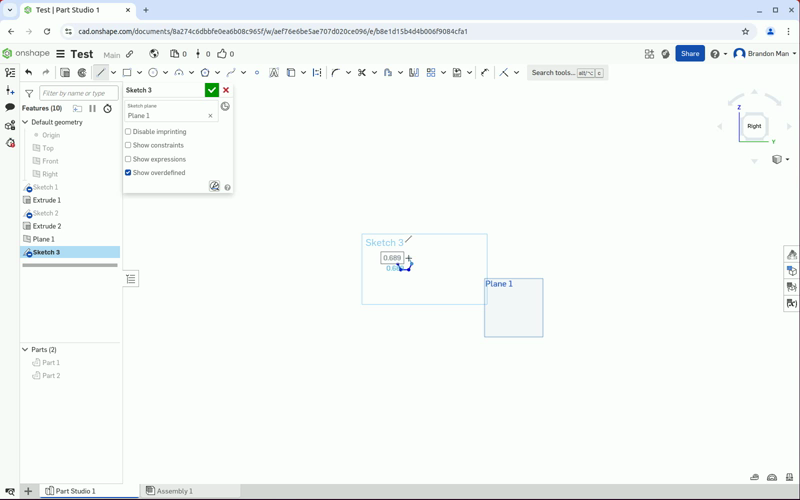
scroll(6)
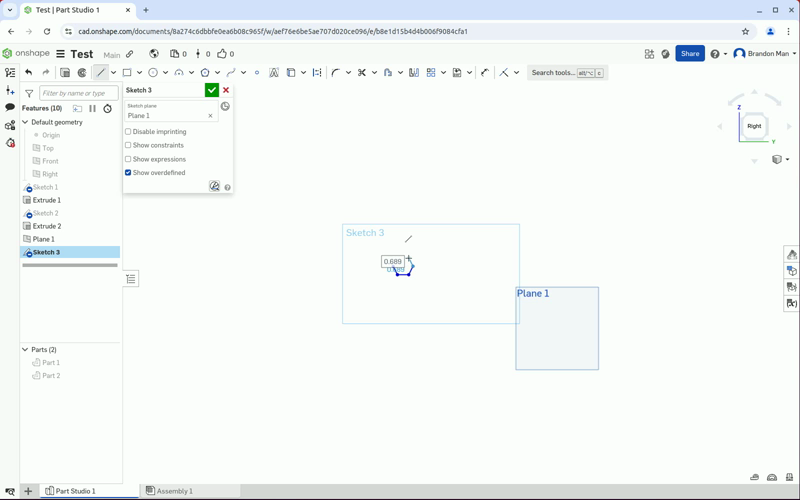
scroll(6)
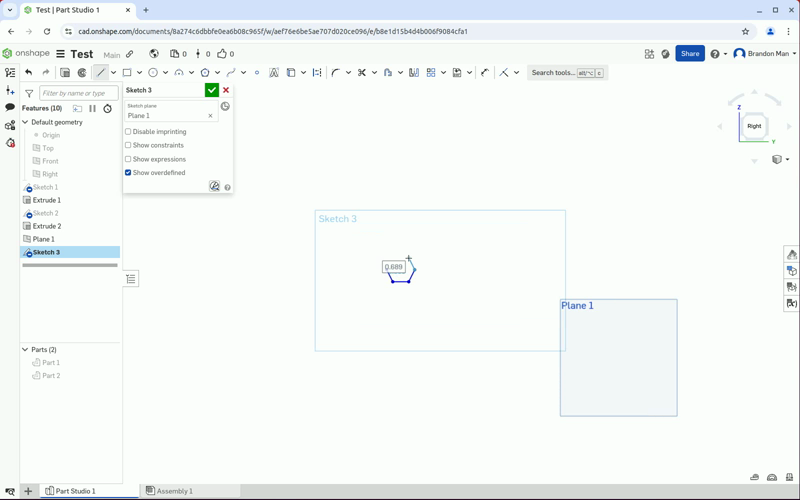
scroll(6)
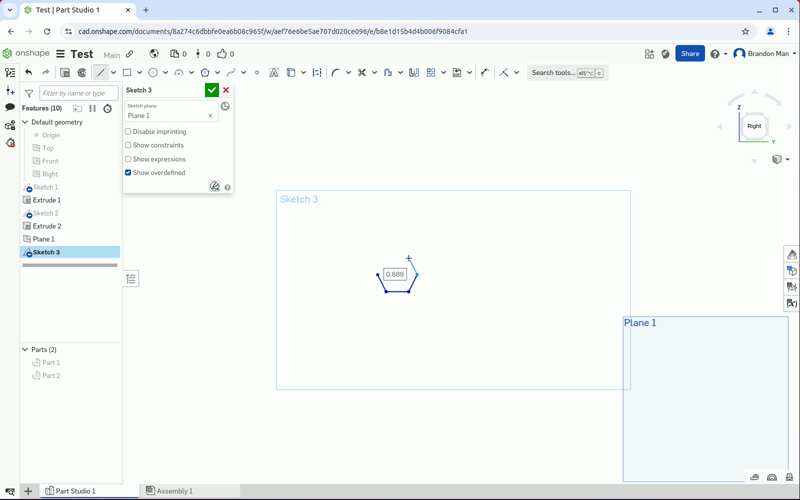
scroll(6)
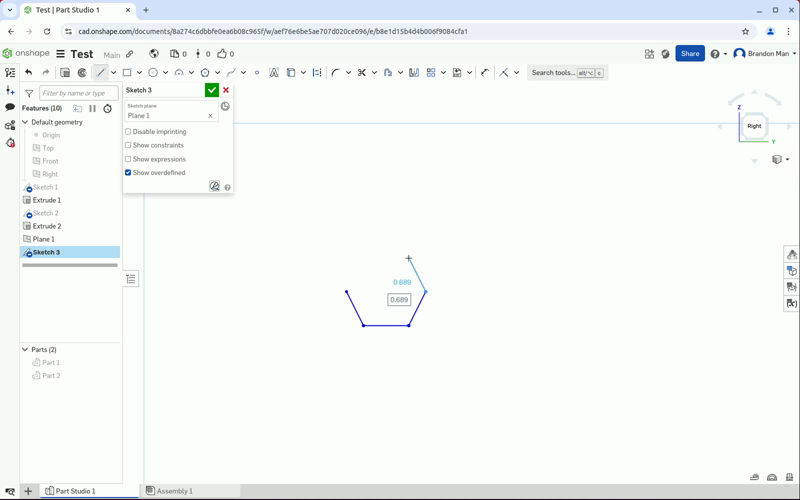
click(408, 257)
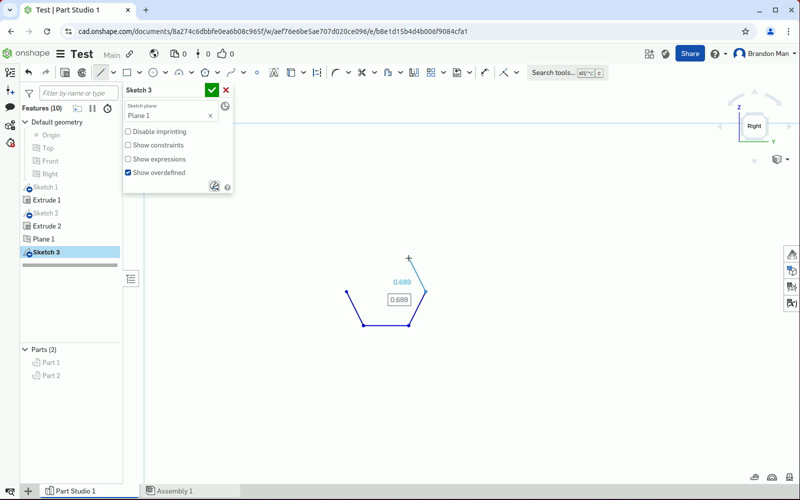
scroll(-6)
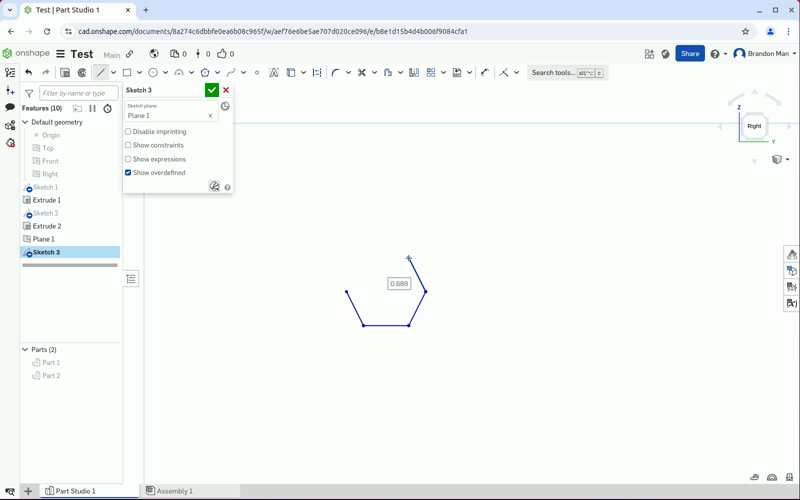
scroll(-6)
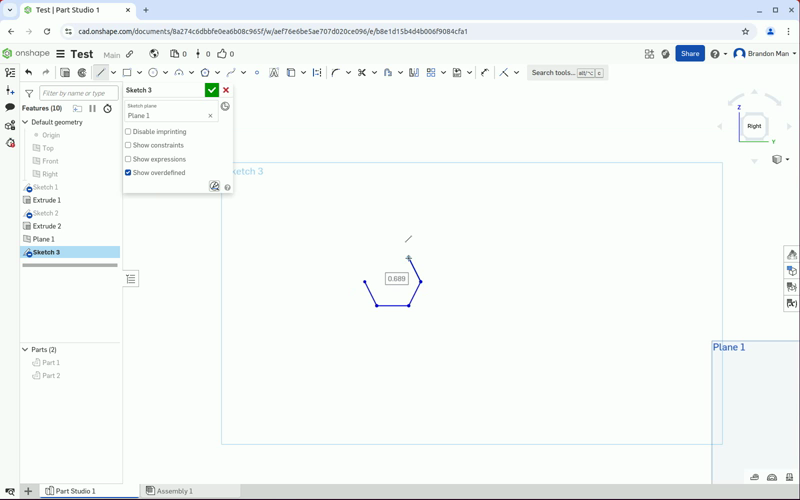
scroll(-6)
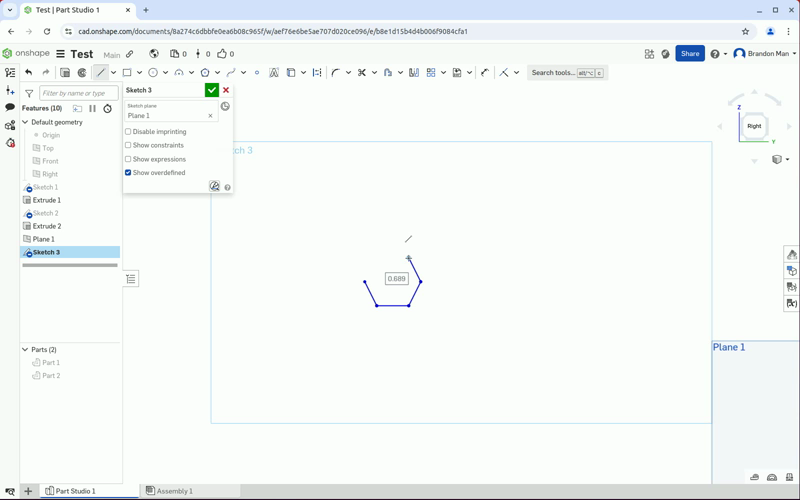
scroll(-6)
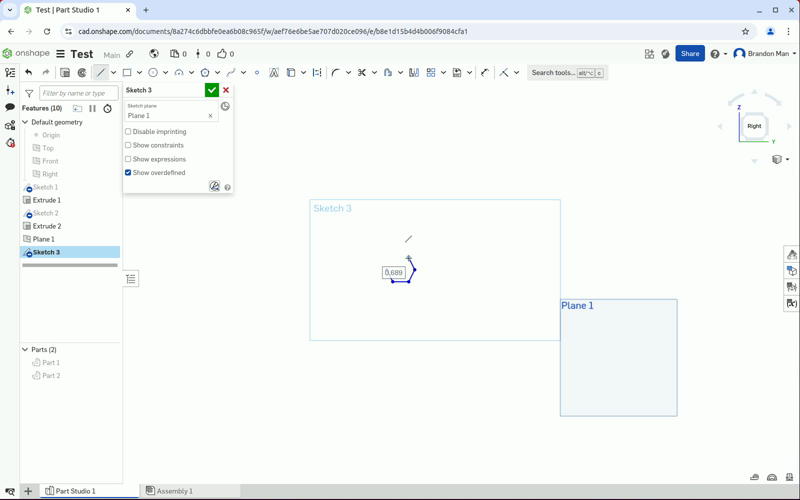
scroll(-6)
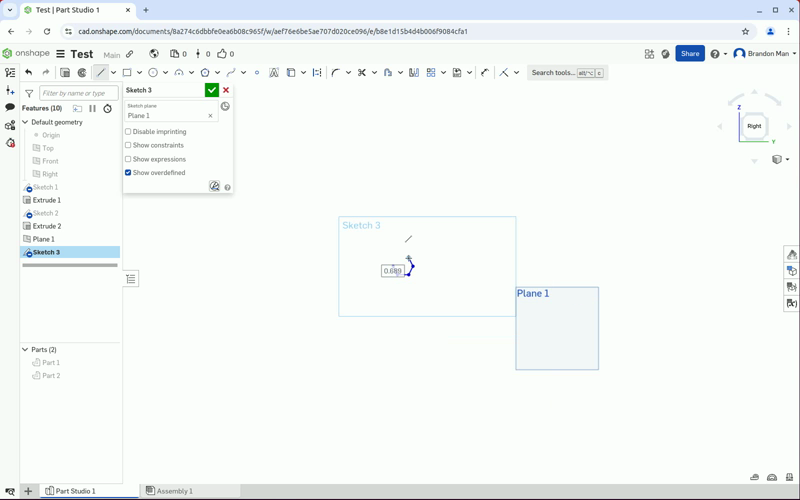
scroll(-6)
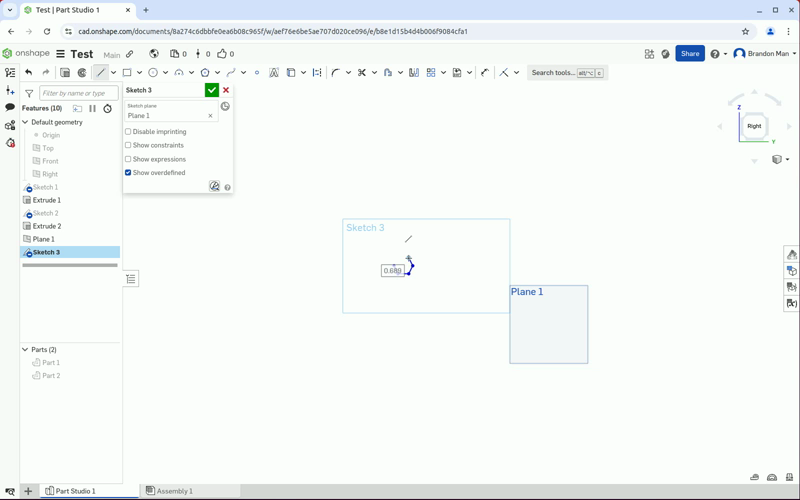
scroll(-6)
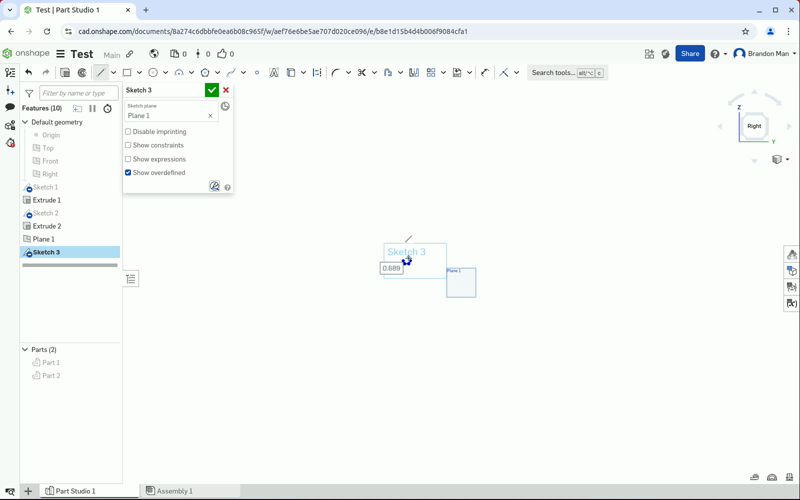
key_up(shift)
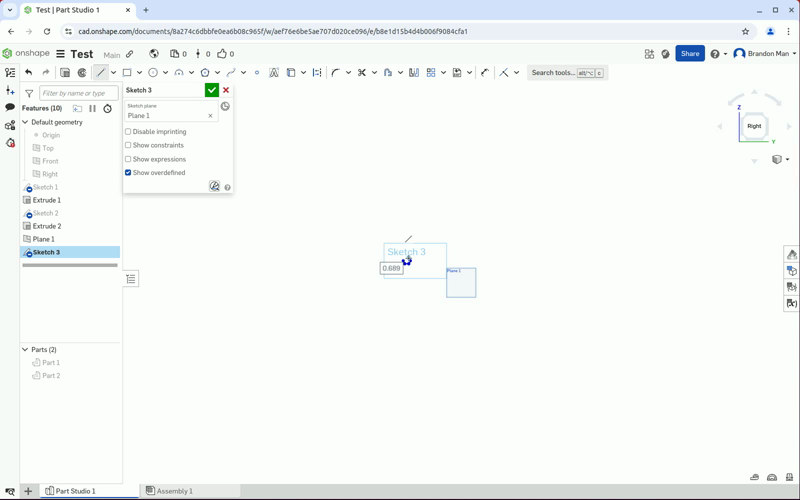
key_down(shift)
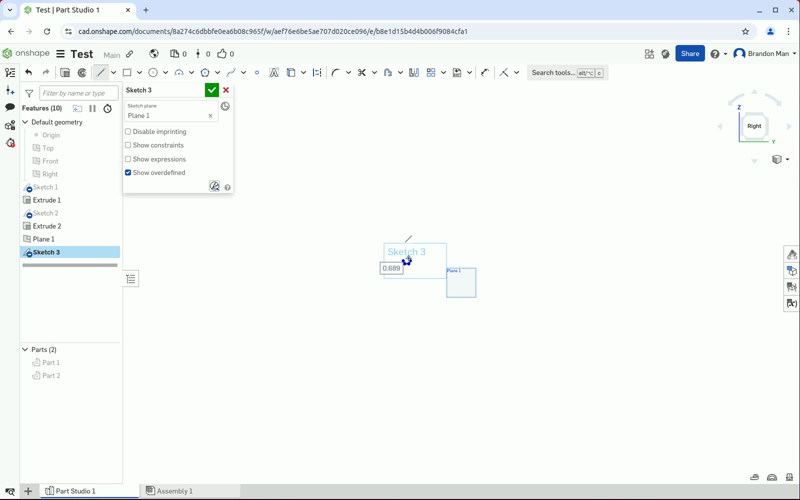
mouse_move(438, 257)
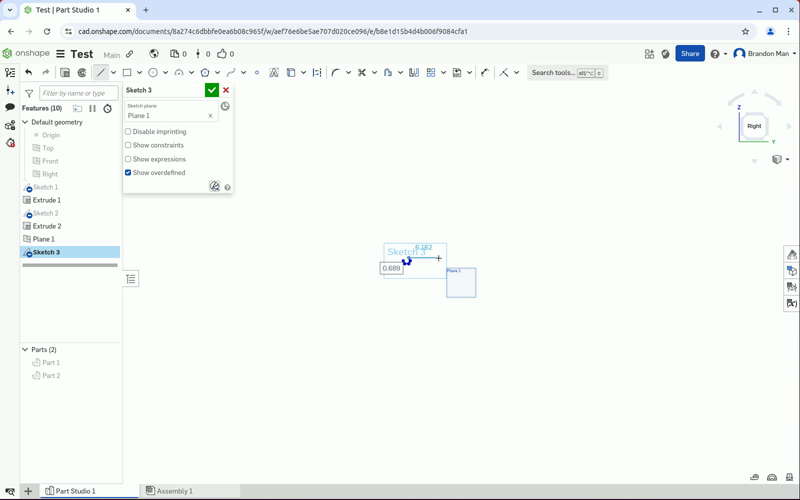
mouse_move(404, 257)
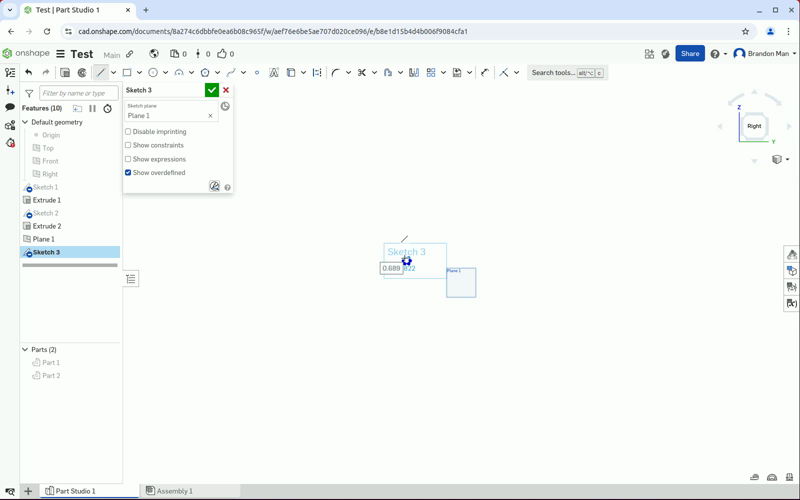
scroll(6)
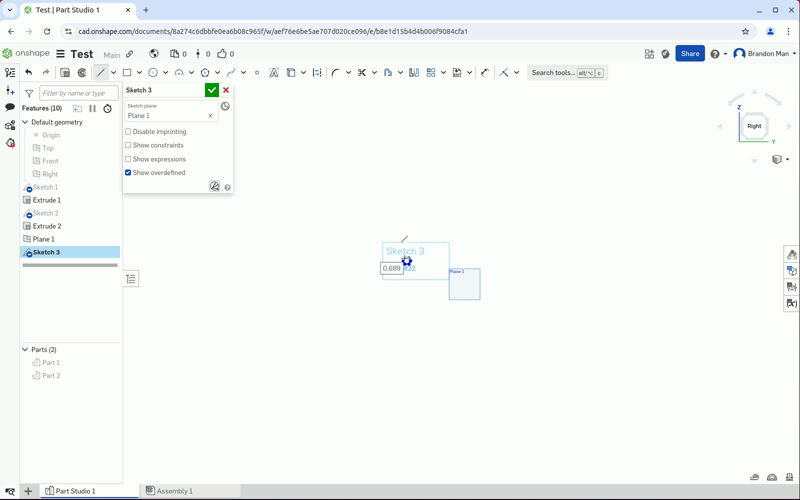
scroll(6)
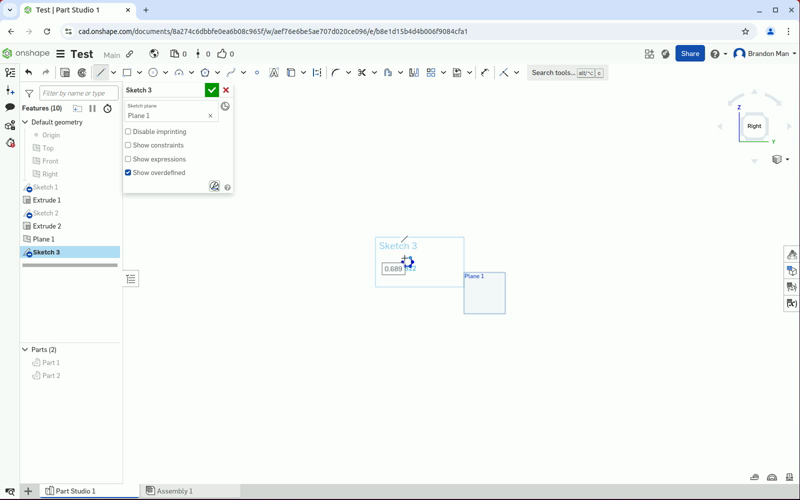
scroll(6)
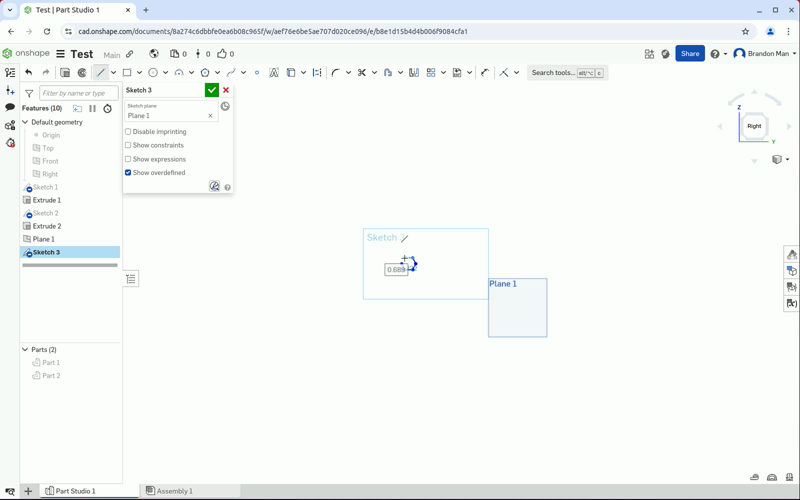
scroll(6)
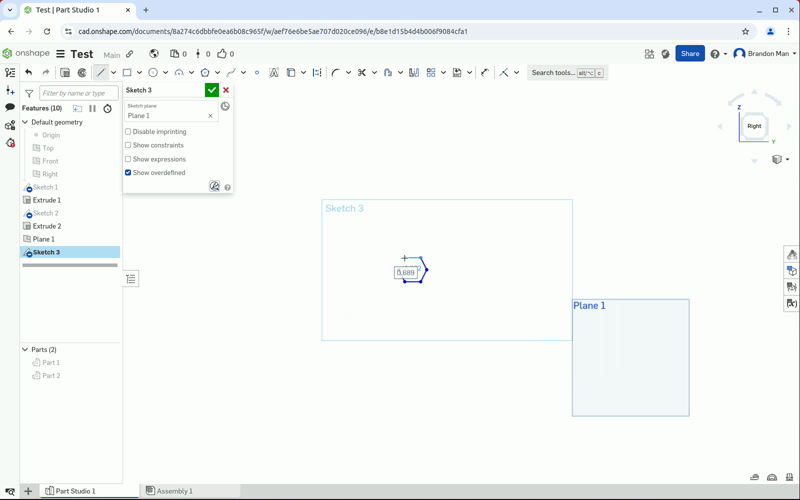
scroll(6)
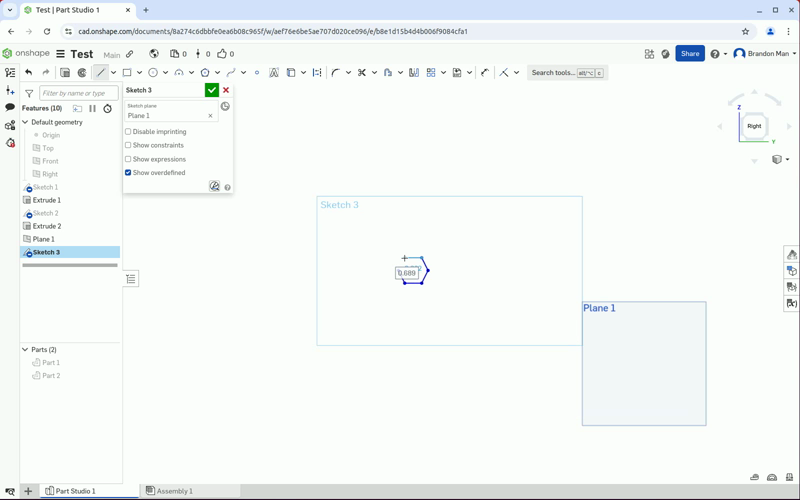
scroll(6)
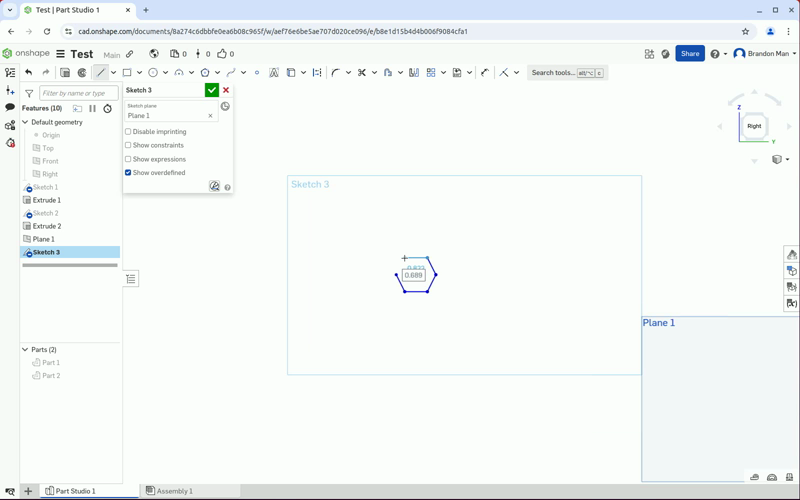
scroll(6)
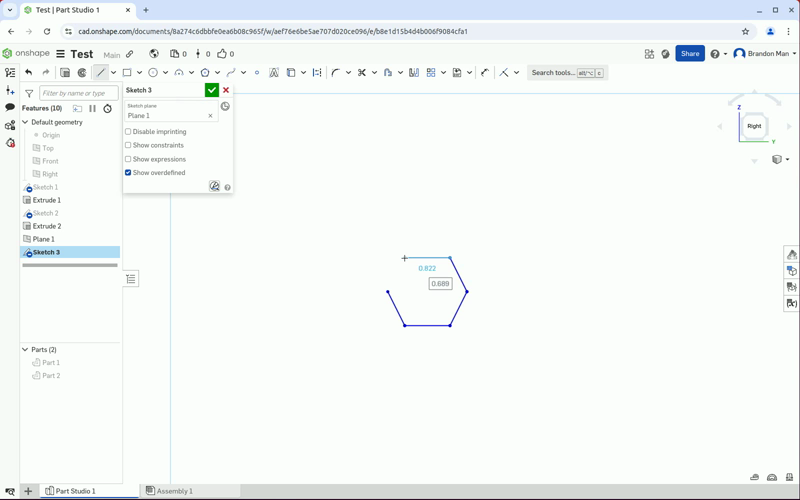
click(404, 257)
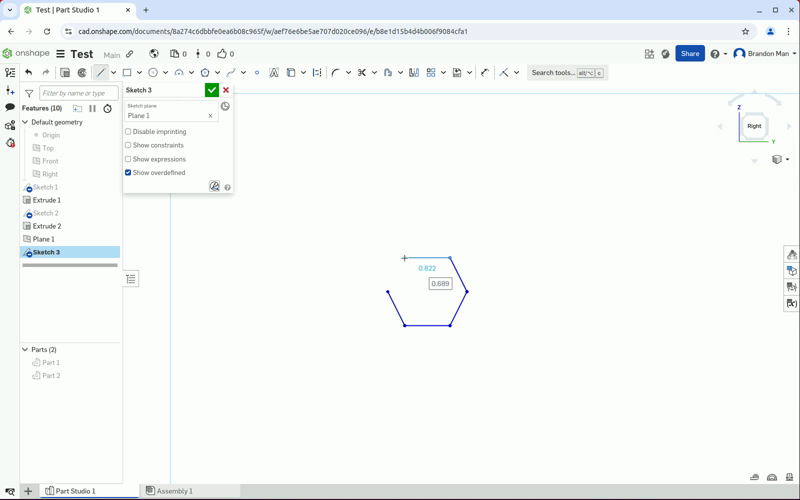
scroll(-6)
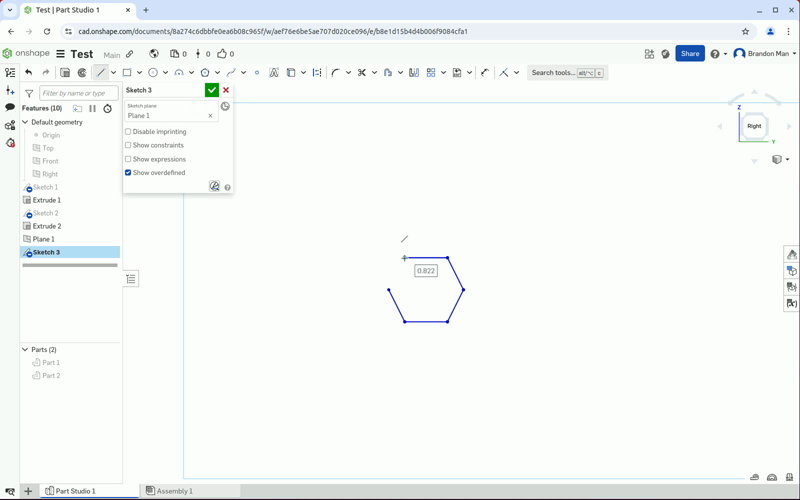
scroll(-6)
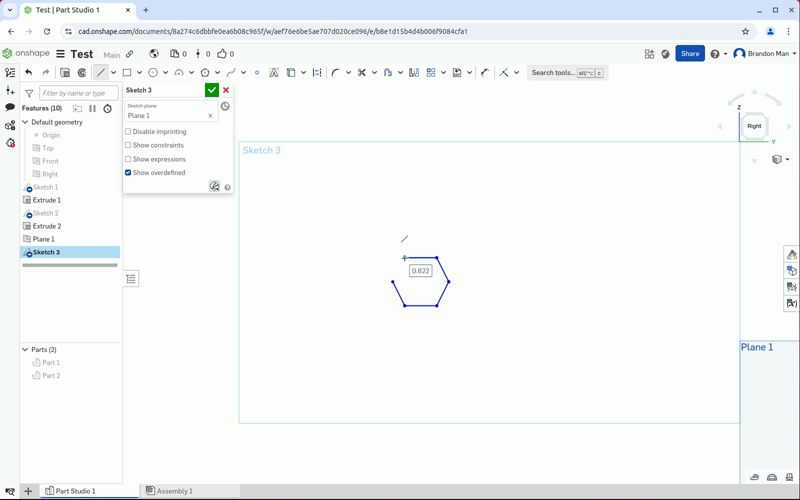
scroll(-6)
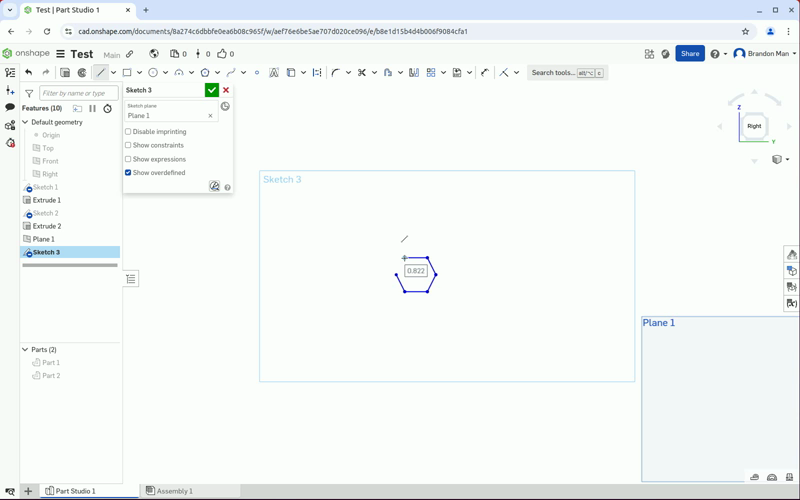
scroll(-6)
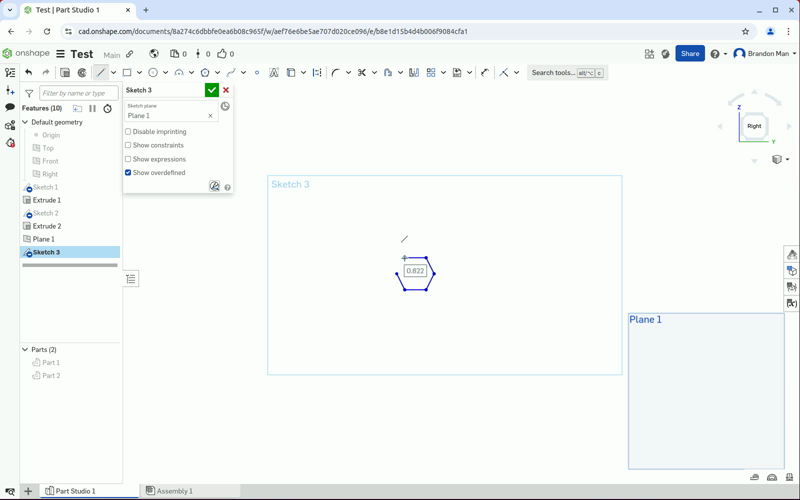
scroll(-6)
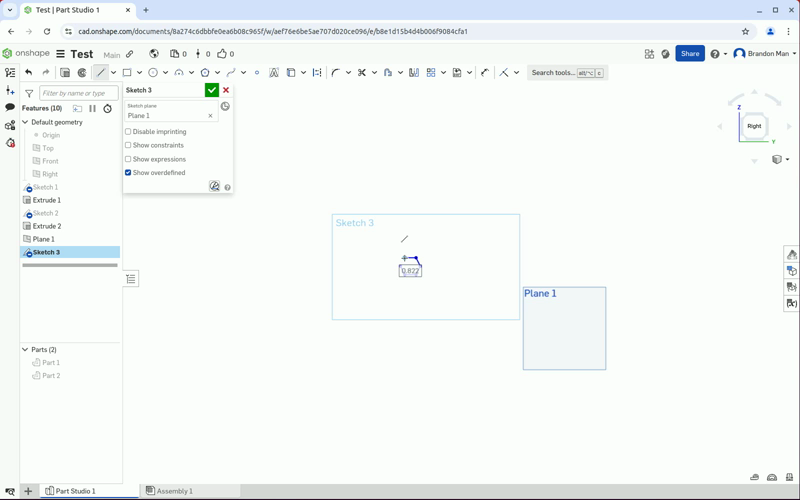
scroll(-6)
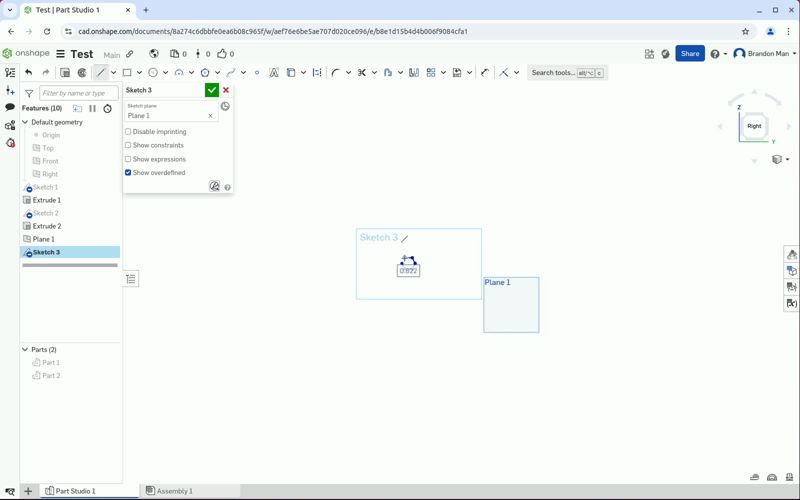
scroll(-6)
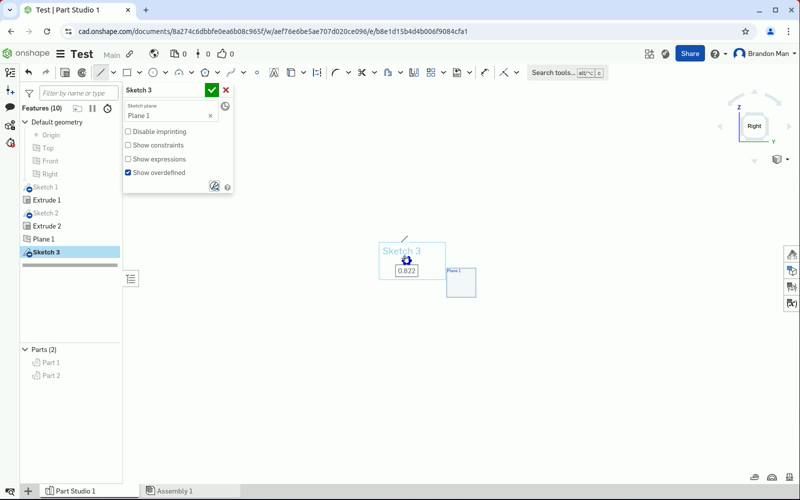
key_up(shift)
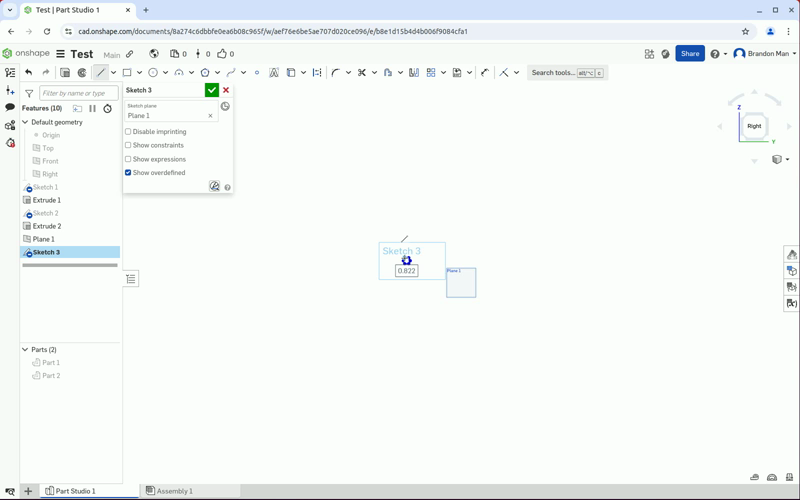
mouse_move(434, 257)
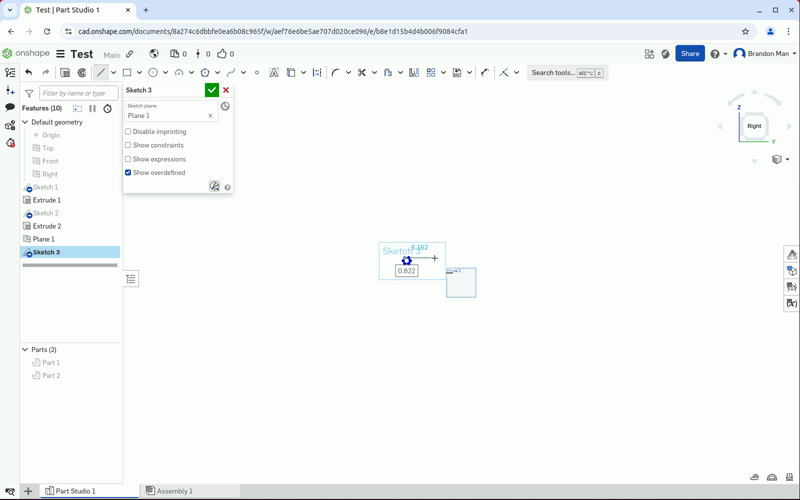
key_down(shift)
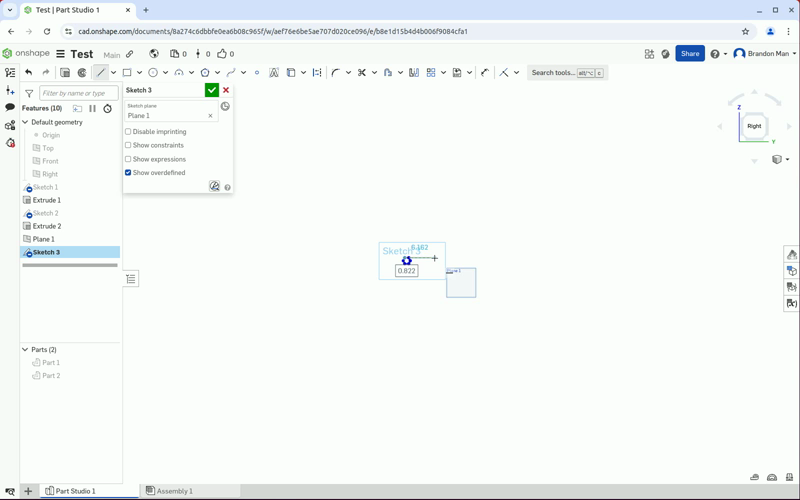
mouse_move(403, 260)
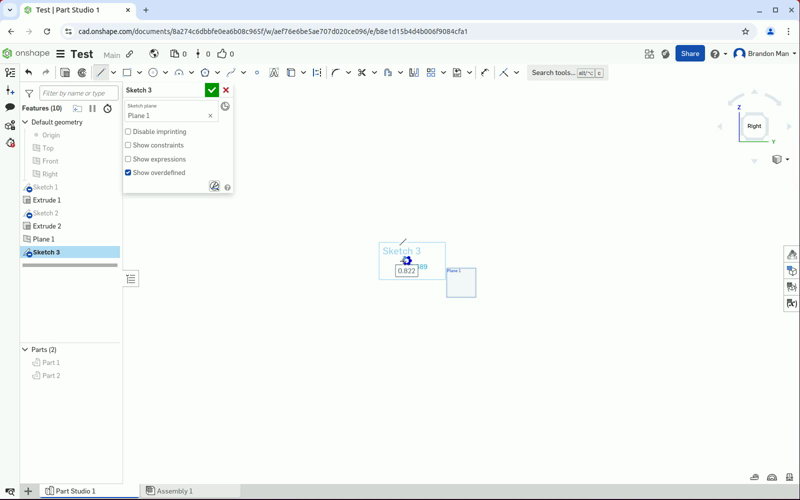
scroll(6)
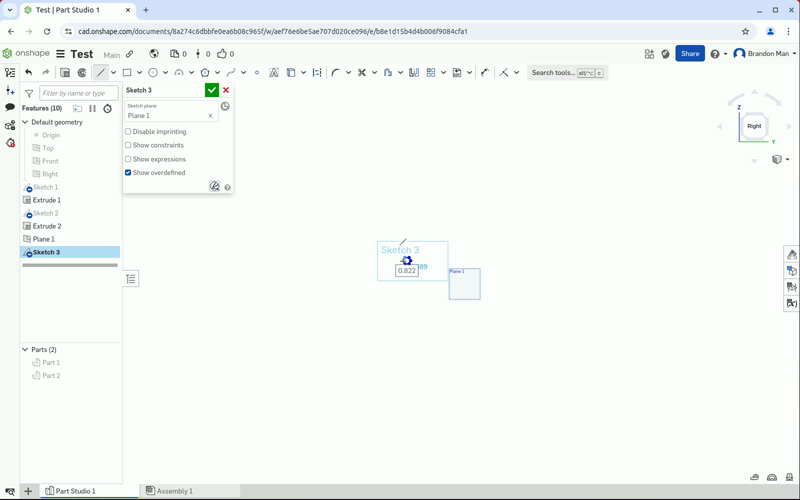
scroll(6)
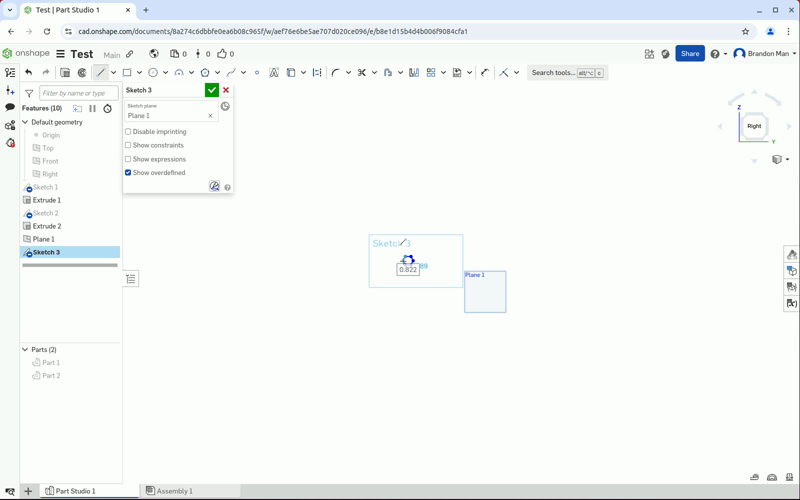
scroll(6)
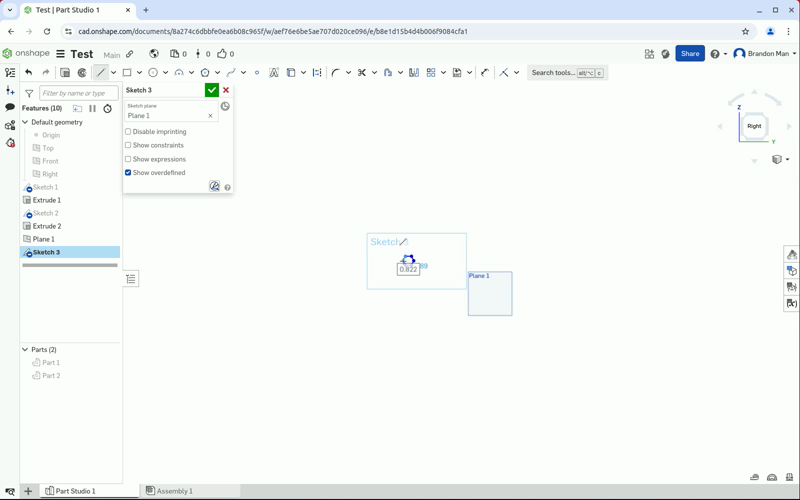
scroll(6)
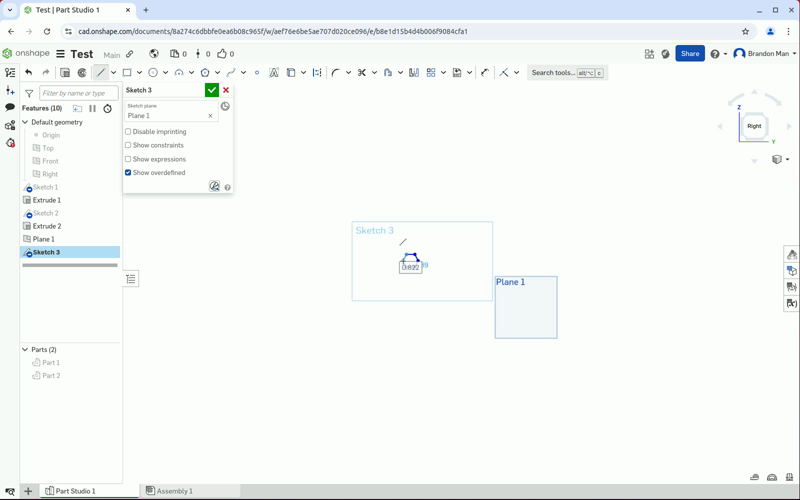
scroll(6)
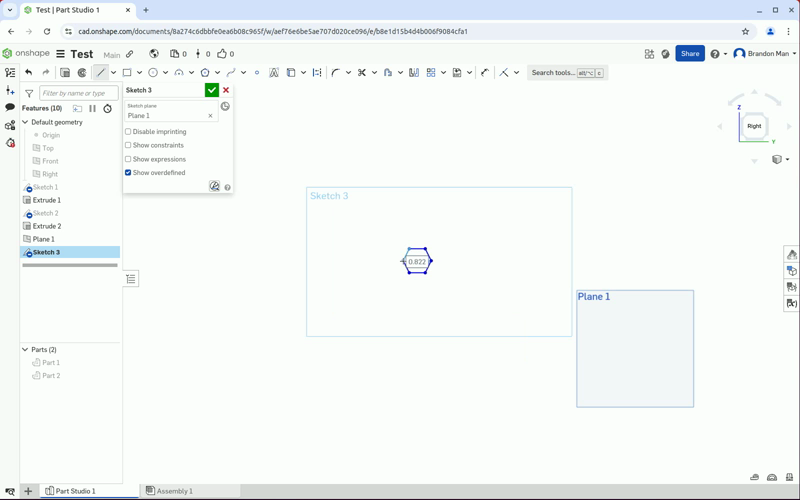
scroll(6)
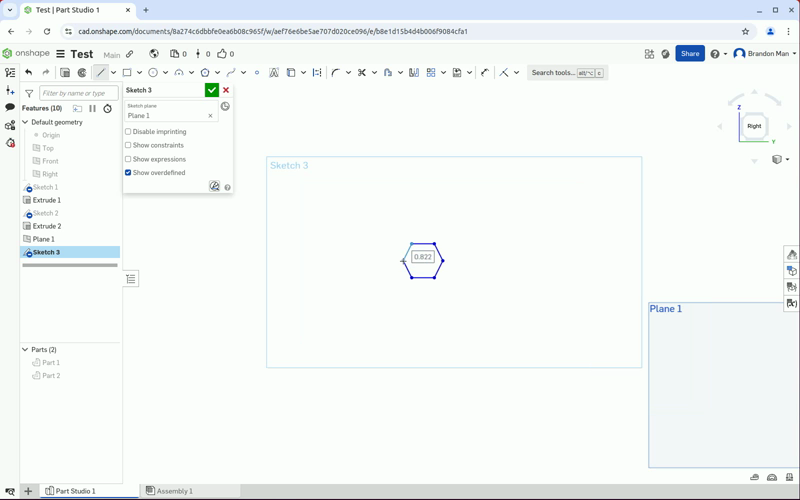
scroll(6)
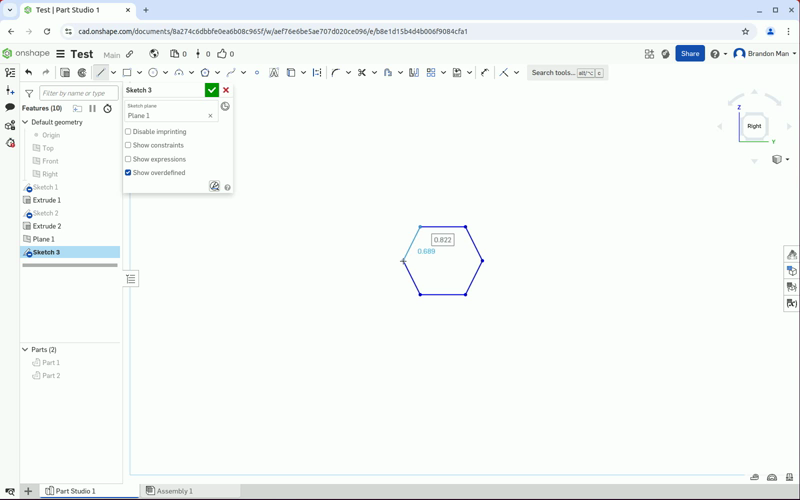
key_up(shift)
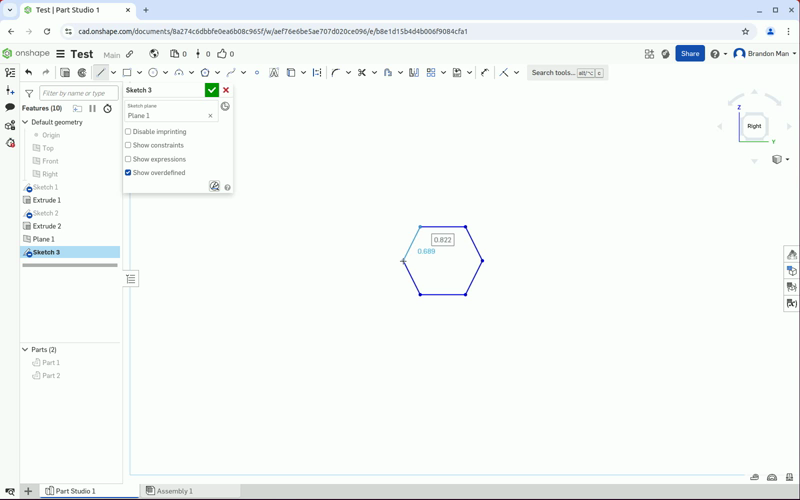
click(403, 260)
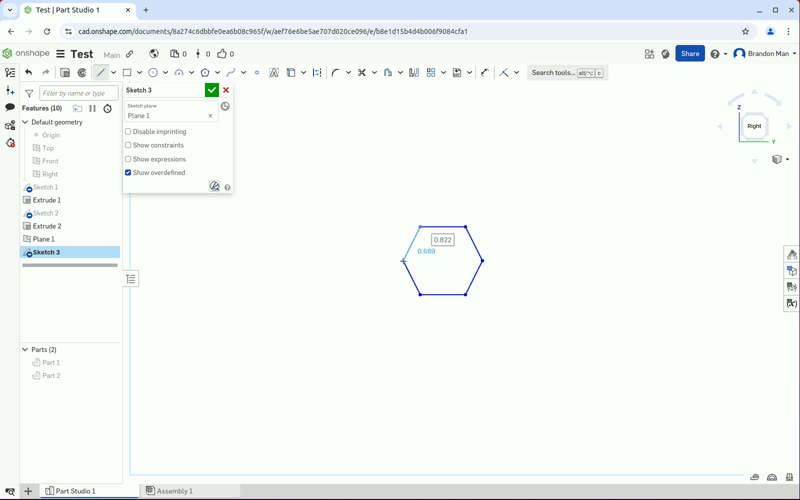
scroll(-6)
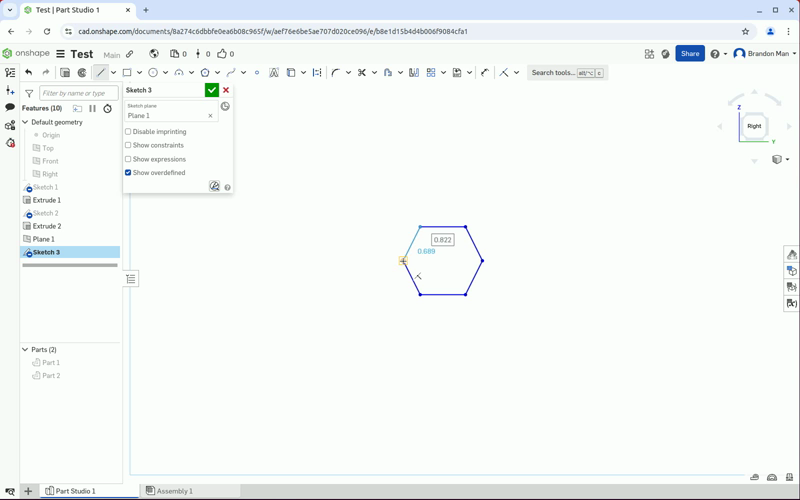
scroll(-6)
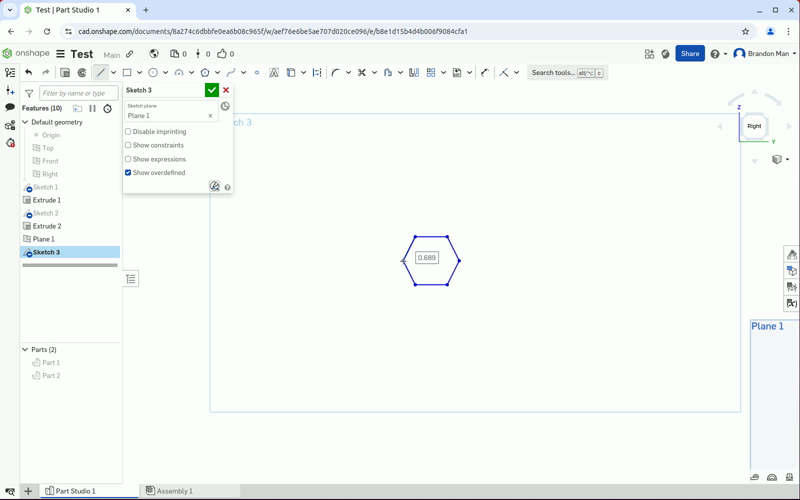
scroll(-6)
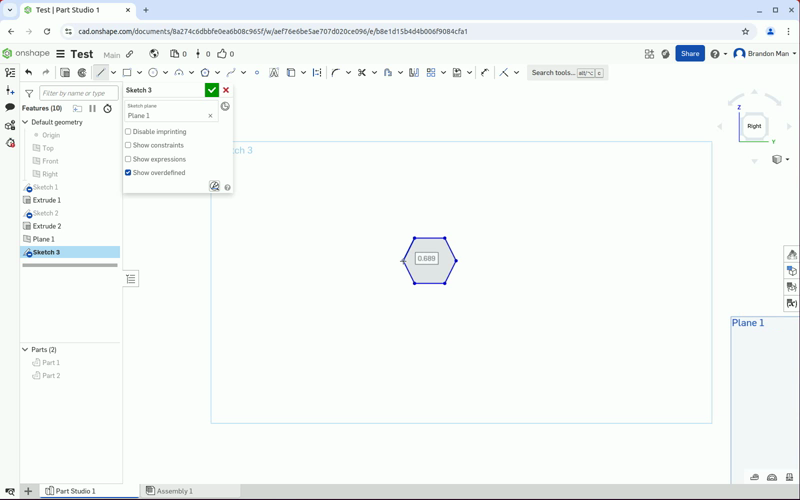
scroll(-6)
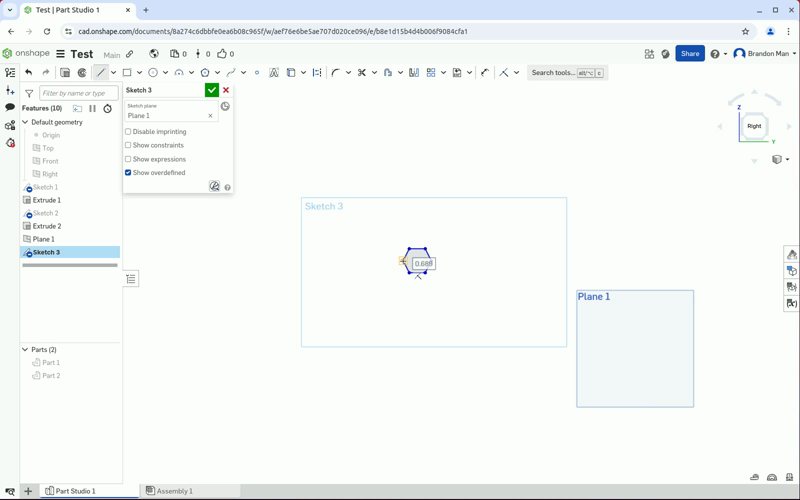
scroll(-6)
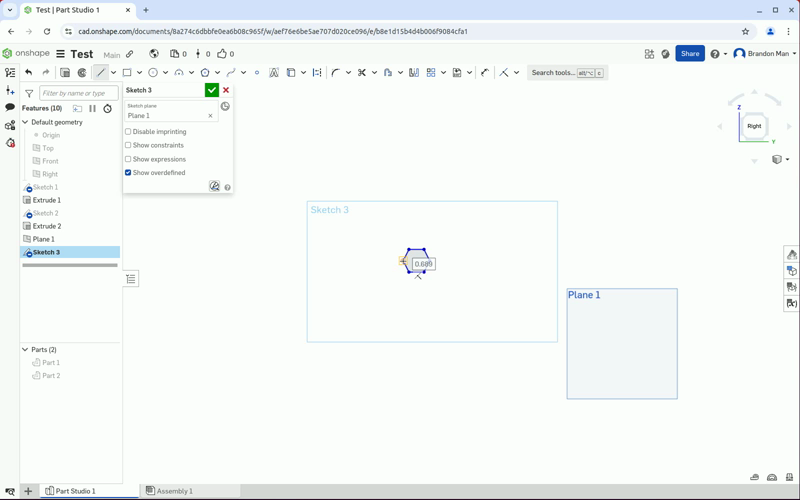
scroll(-6)
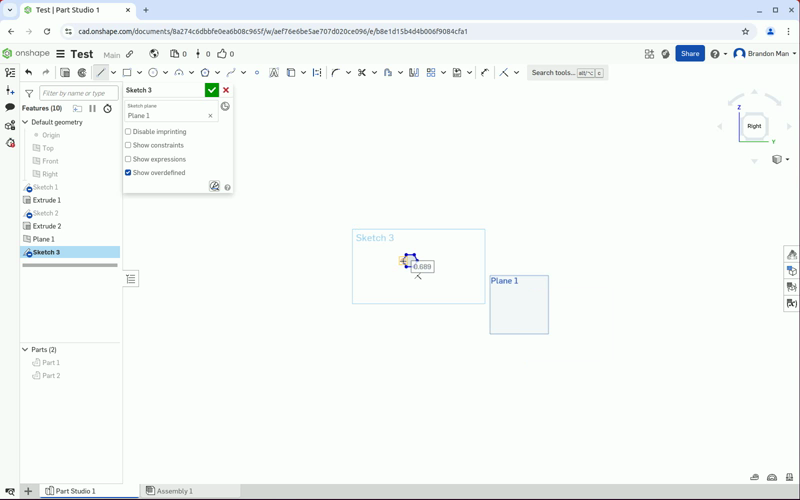
scroll(-6)
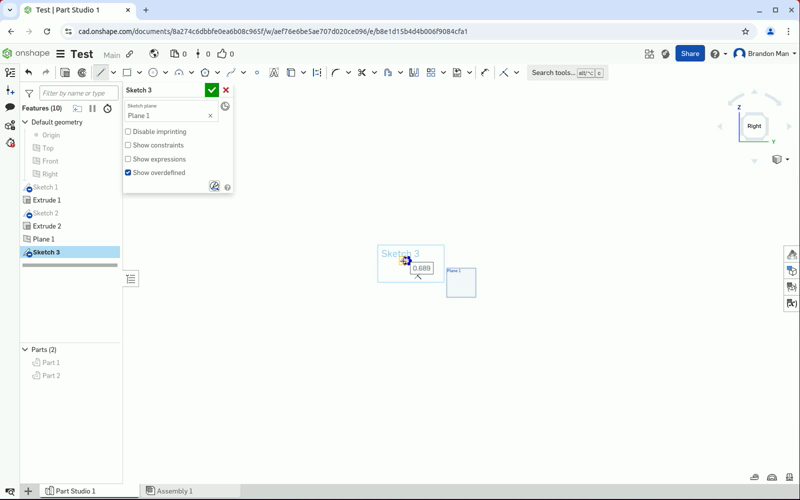
key(esc)
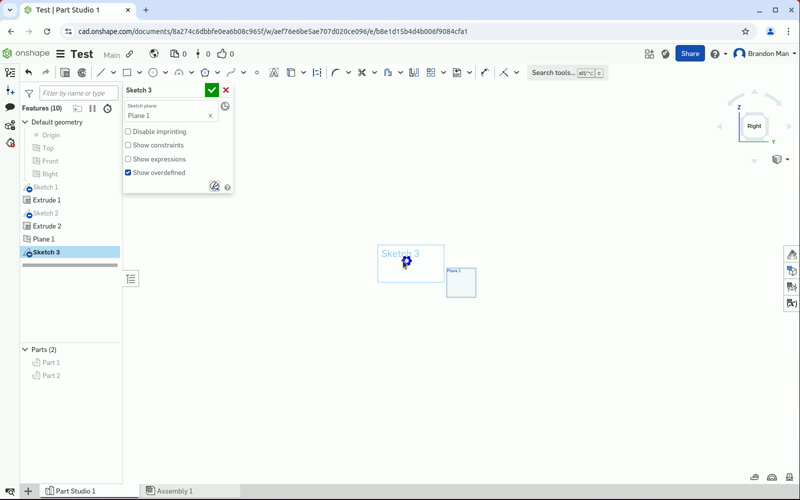
mouse_move(408, 259)
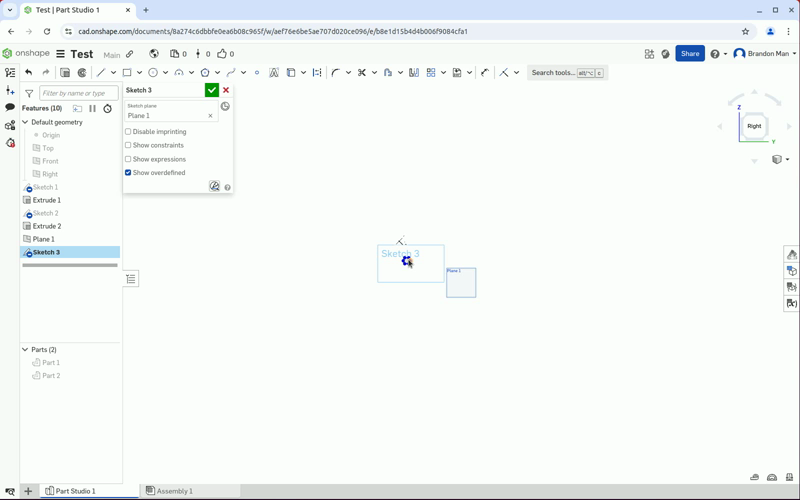
scroll(6)
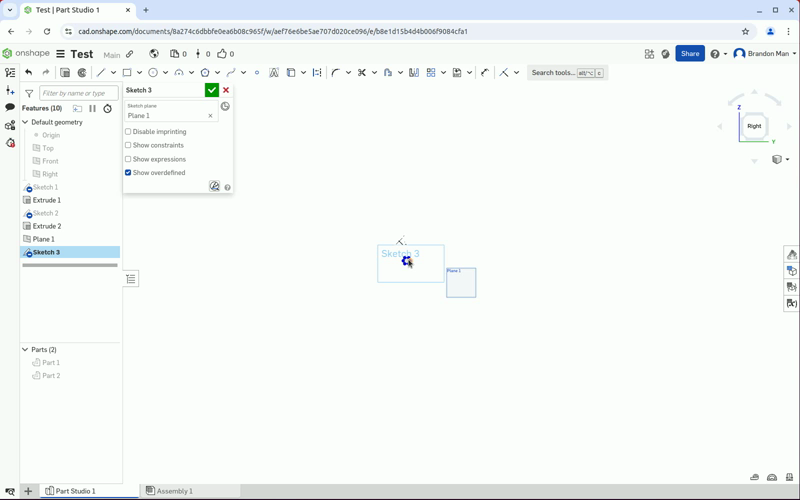
scroll(6)
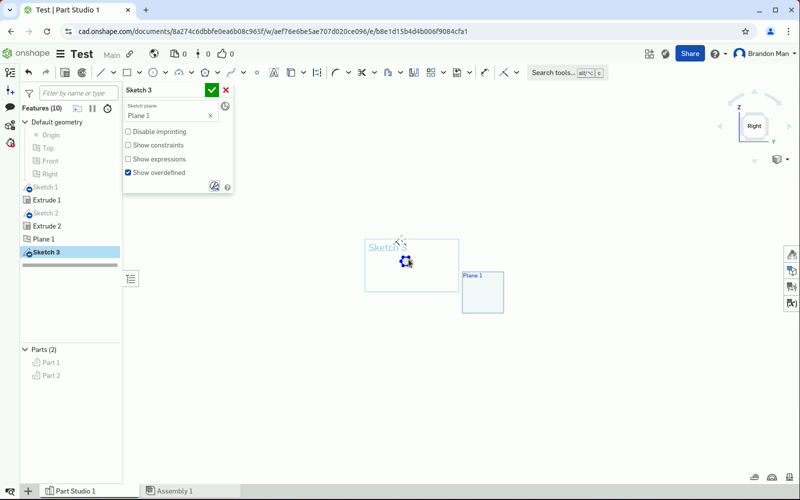
scroll(6)
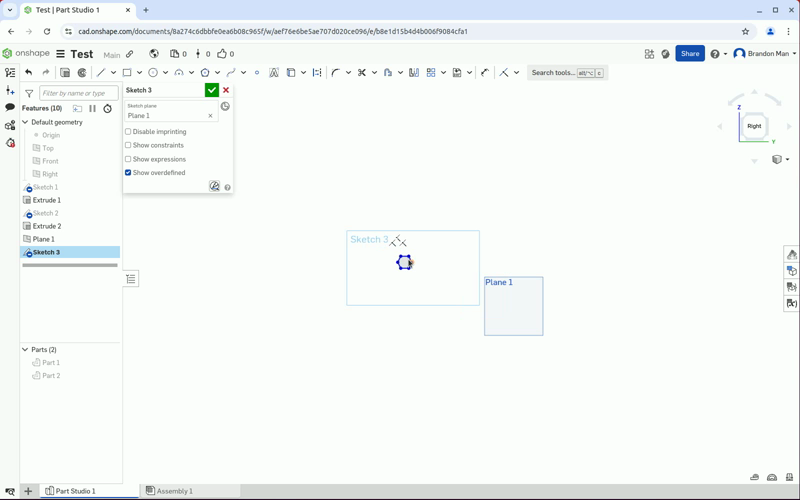
scroll(6)
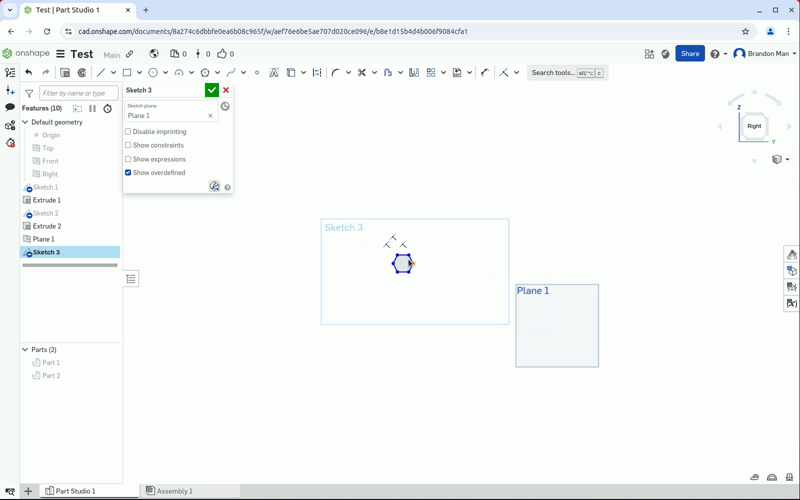
scroll(6)
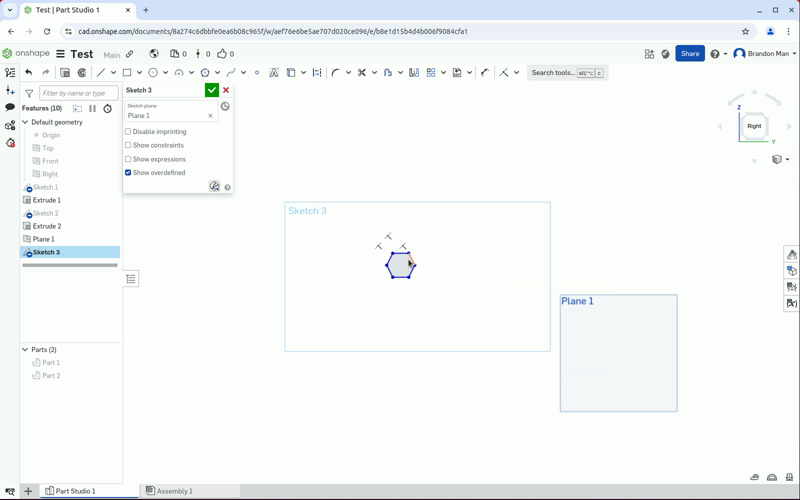
scroll(6)
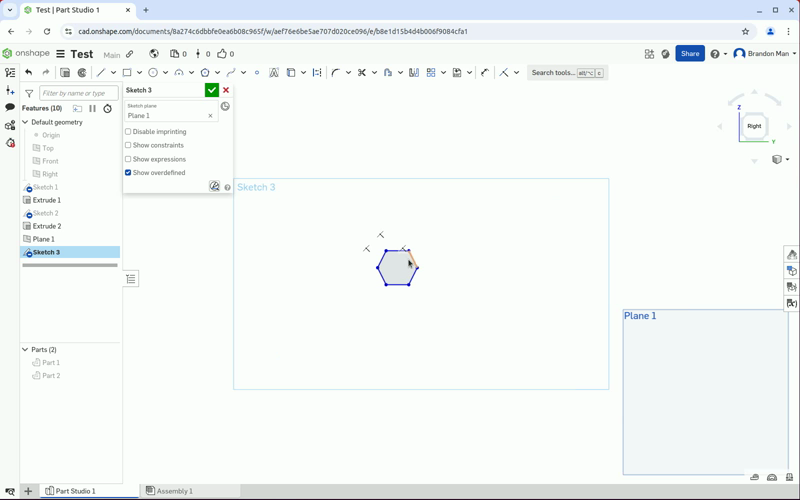
scroll(6)
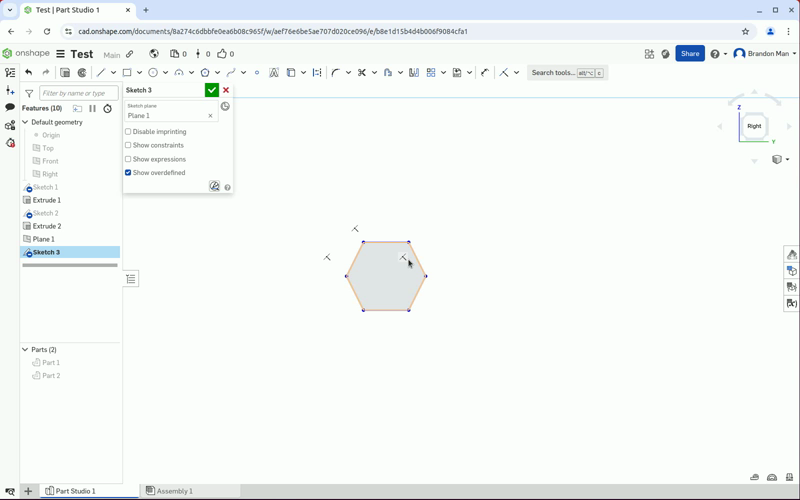
click(408, 259)
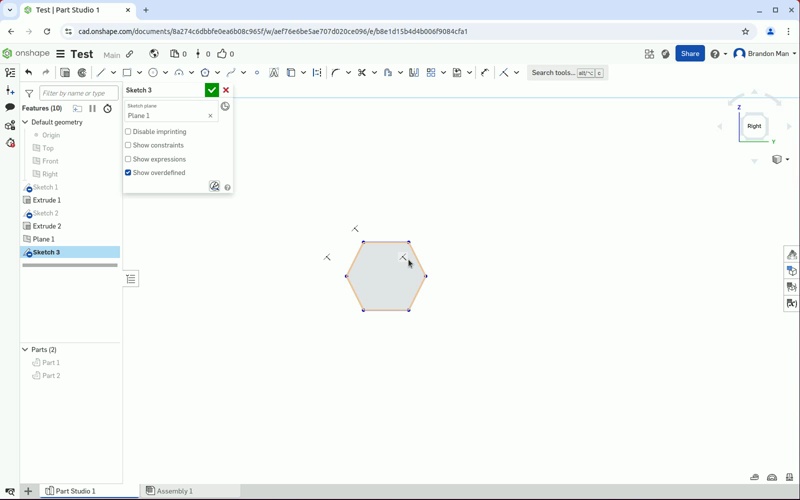
scroll(-6)
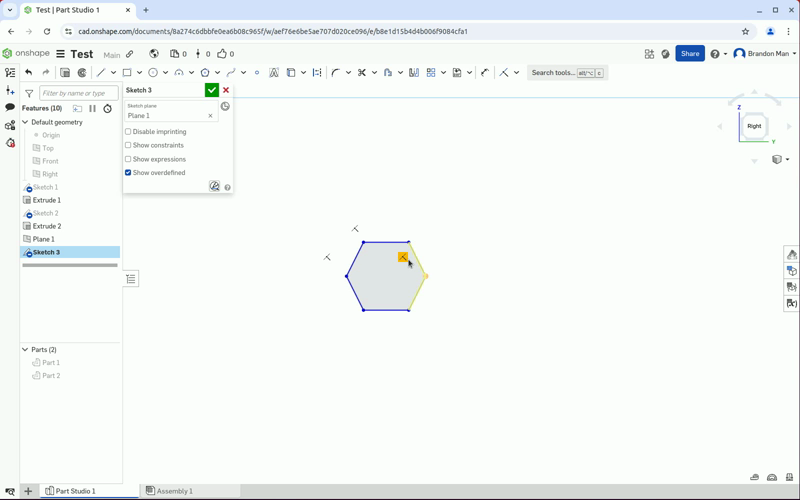
scroll(-6)
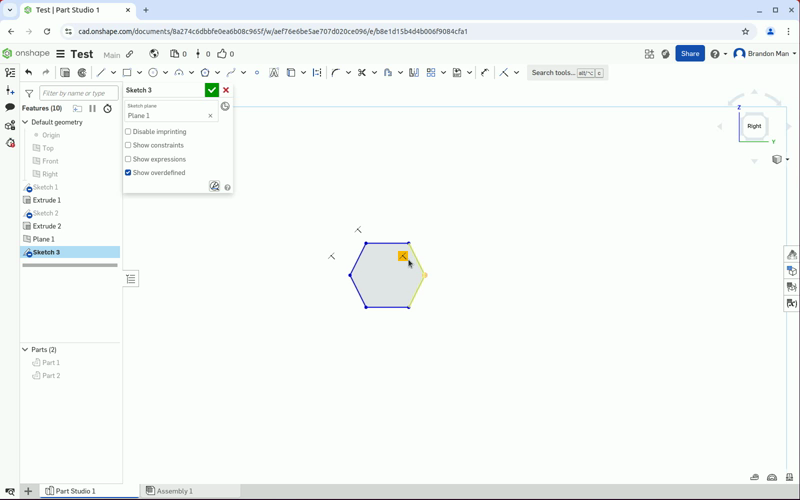
scroll(-6)
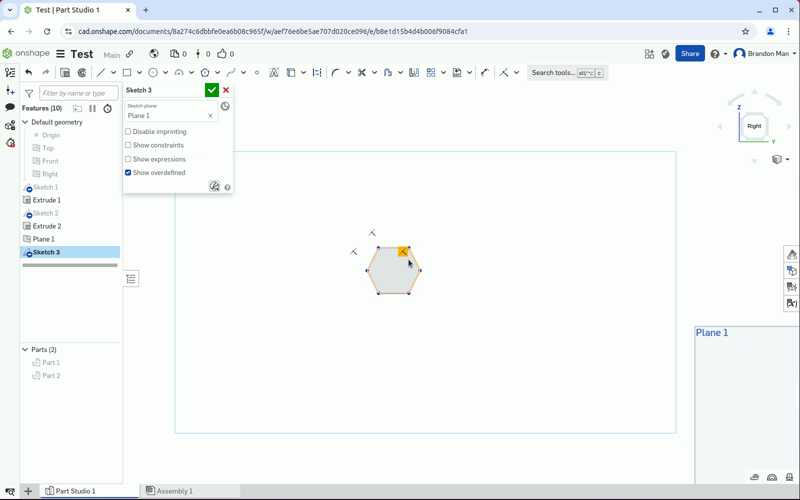
scroll(-6)
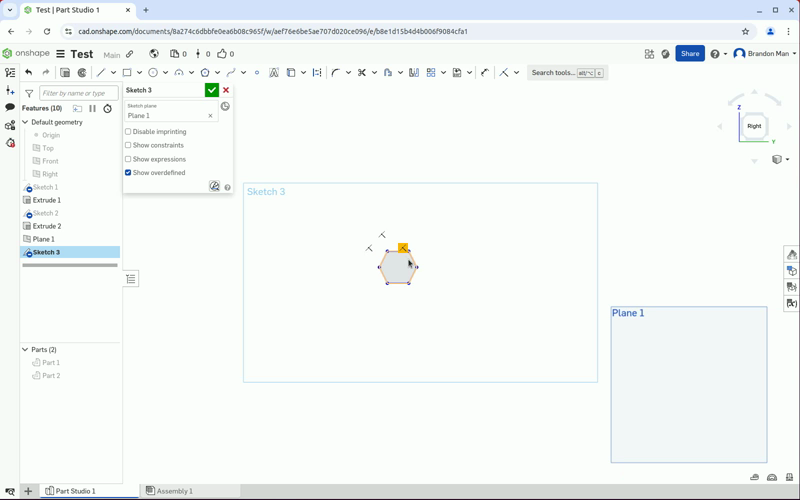
scroll(-6)
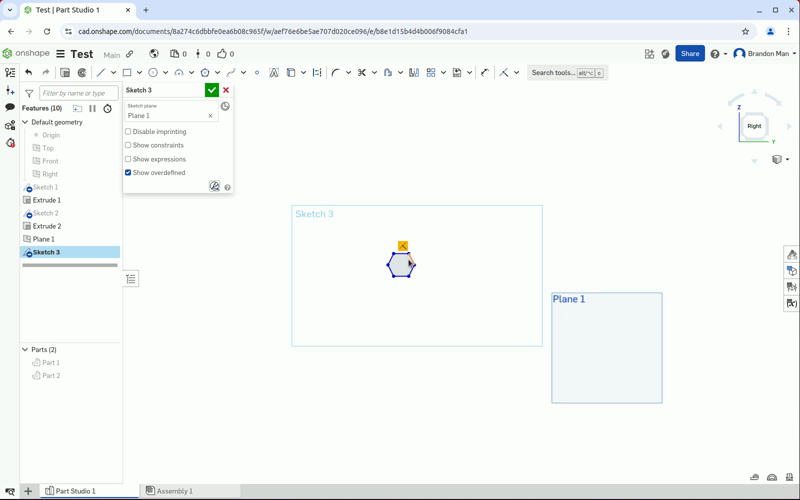
scroll(-6)
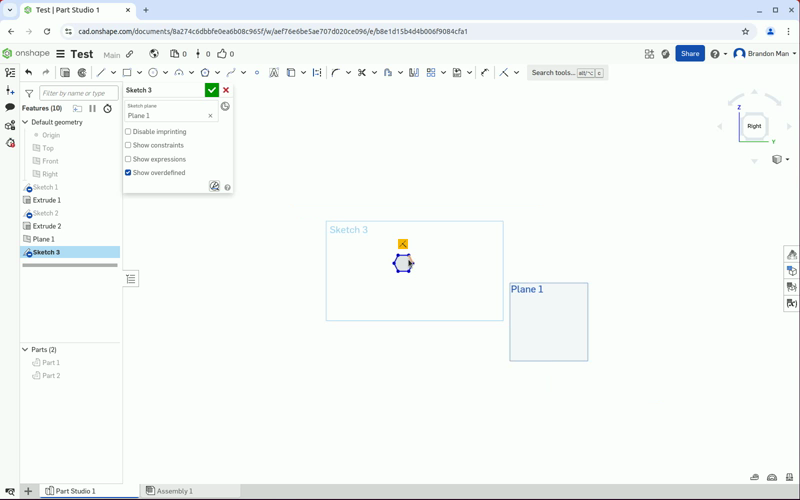
scroll(-6)
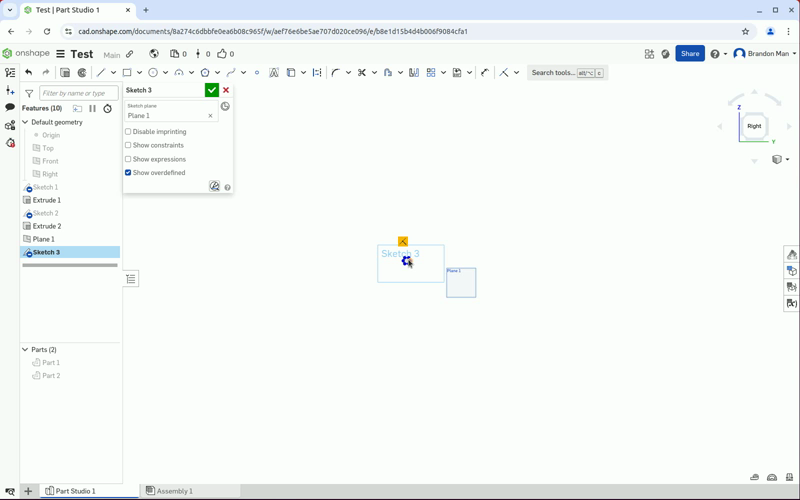
mouse_move(73, 352)
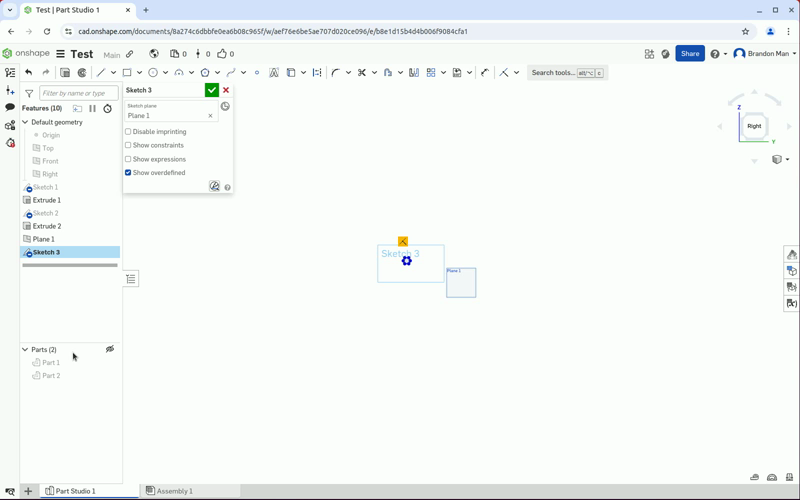
key(shift+y)
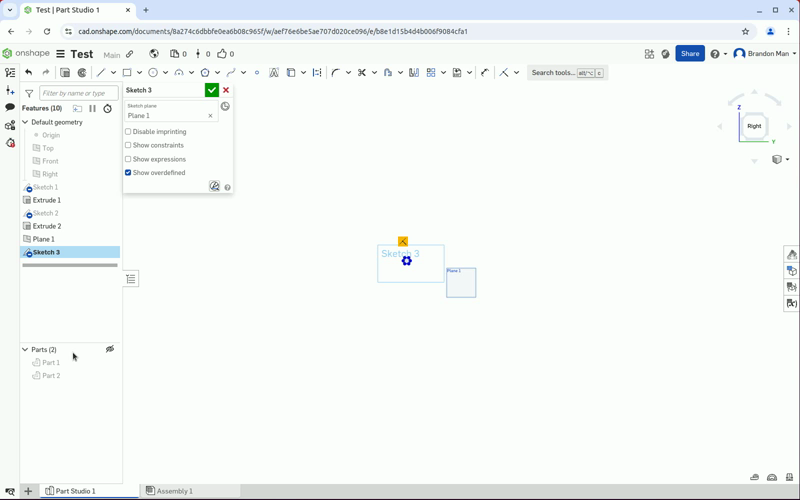
key(shift+e)
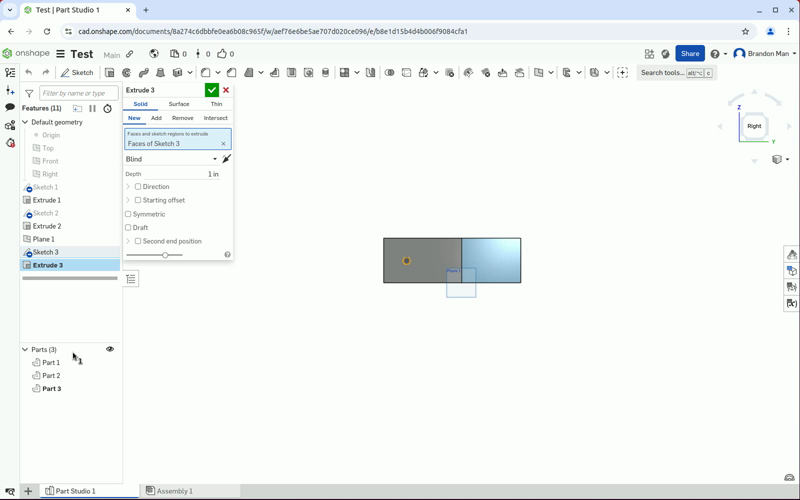
mouse_move(143, 106)
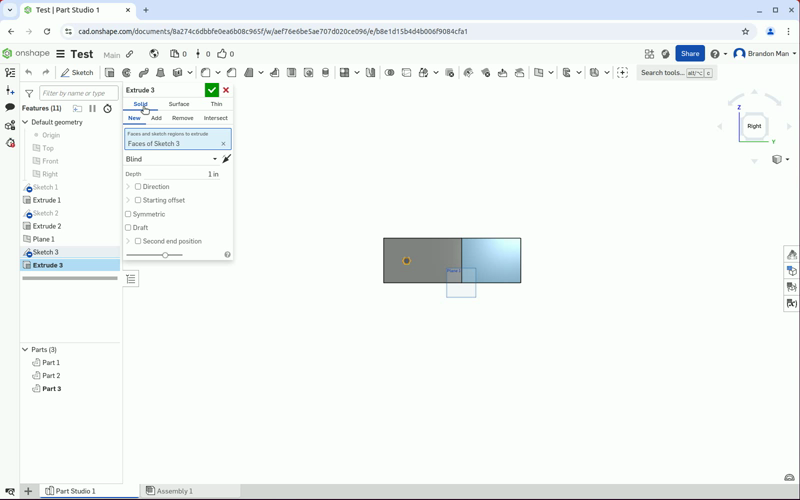
click(143, 106)
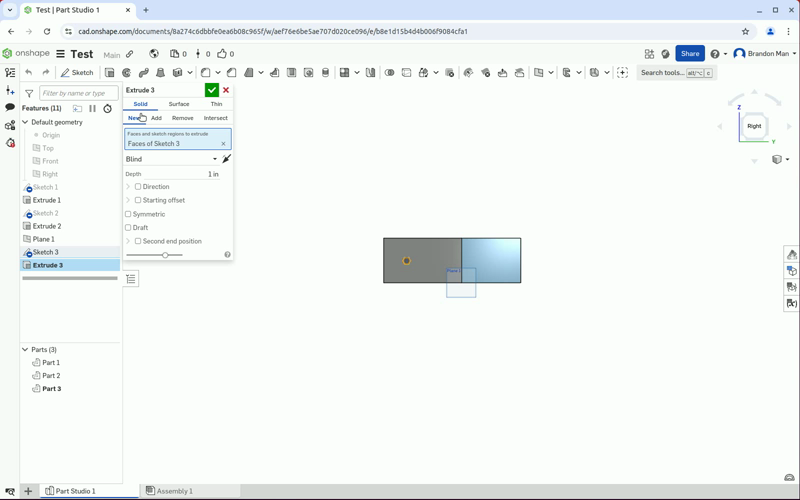
mouse_move(137, 120)
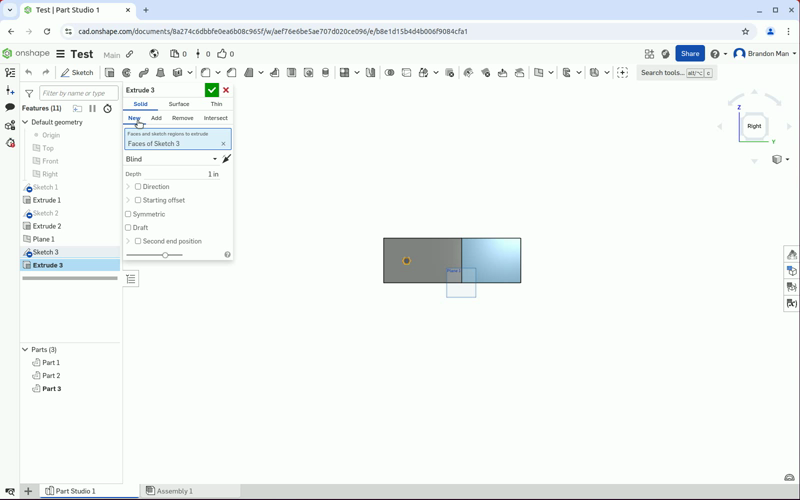
click(137, 120)
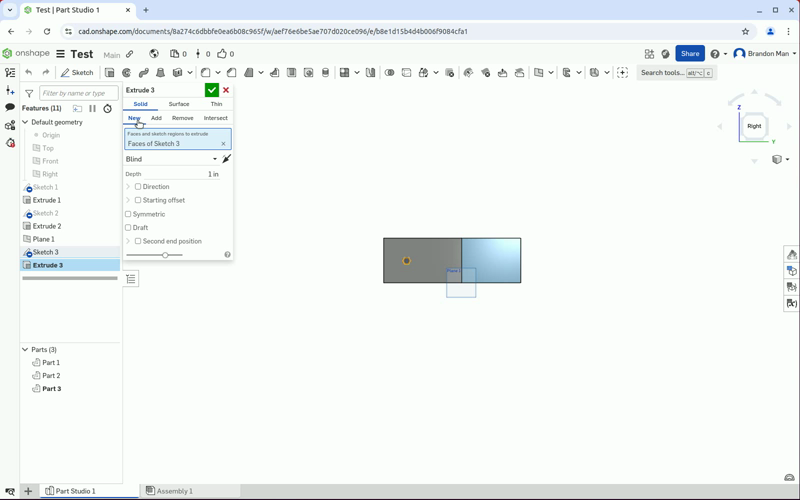
key(tab, 4)
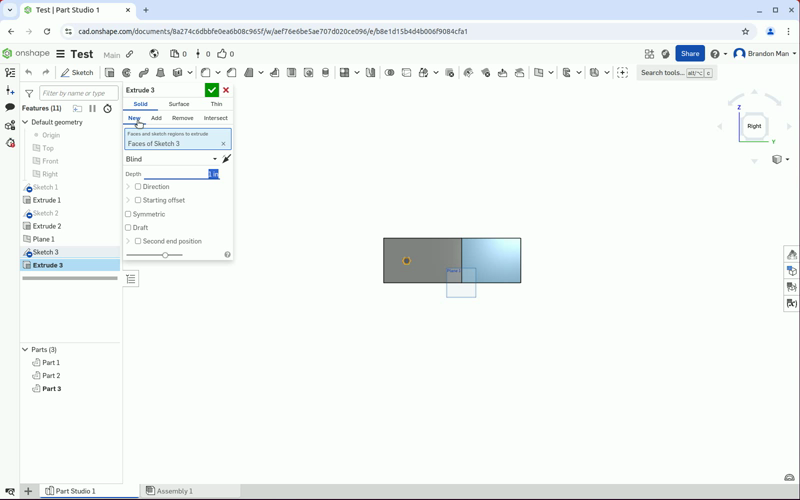
text(9.869)
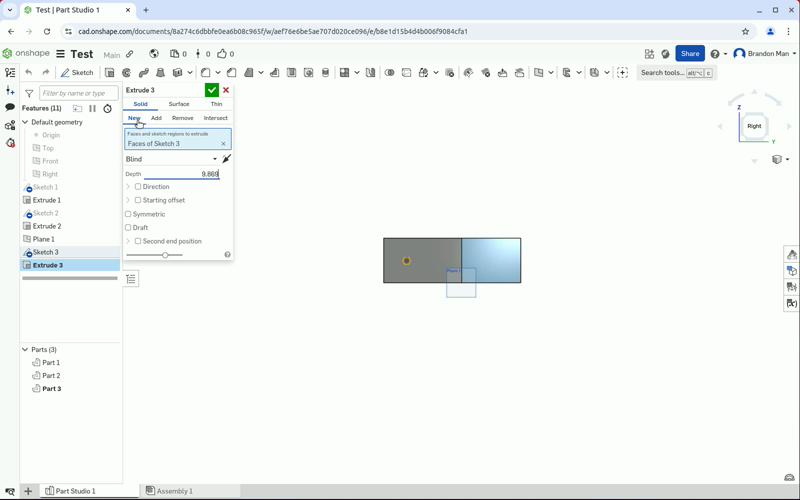
key(enter)
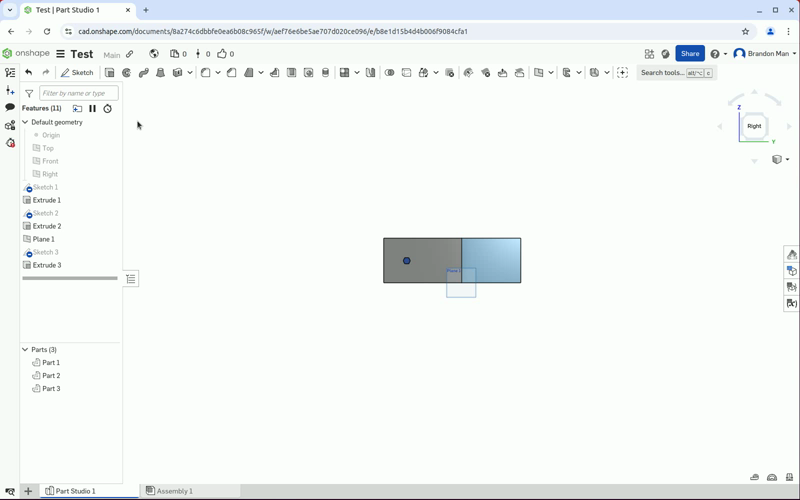
key(shift+h)
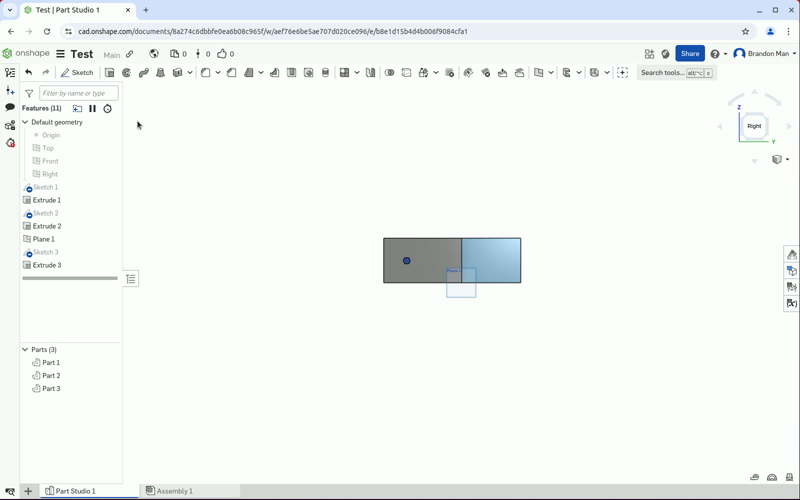
key(shift+h)
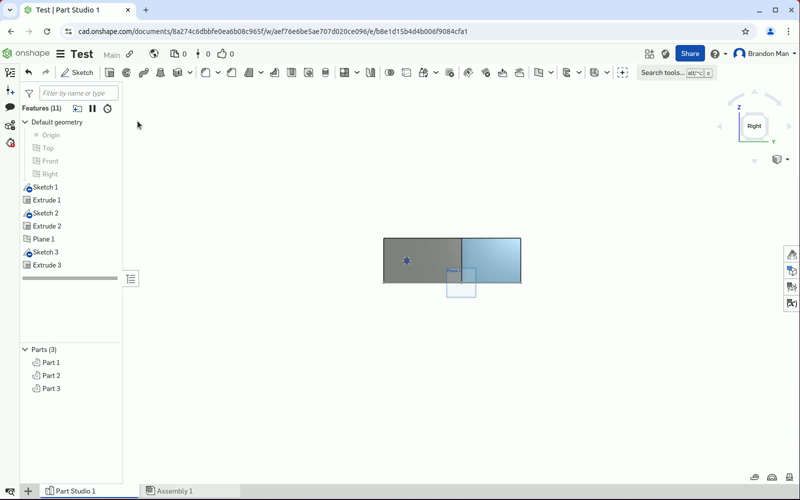
key(shift+7)
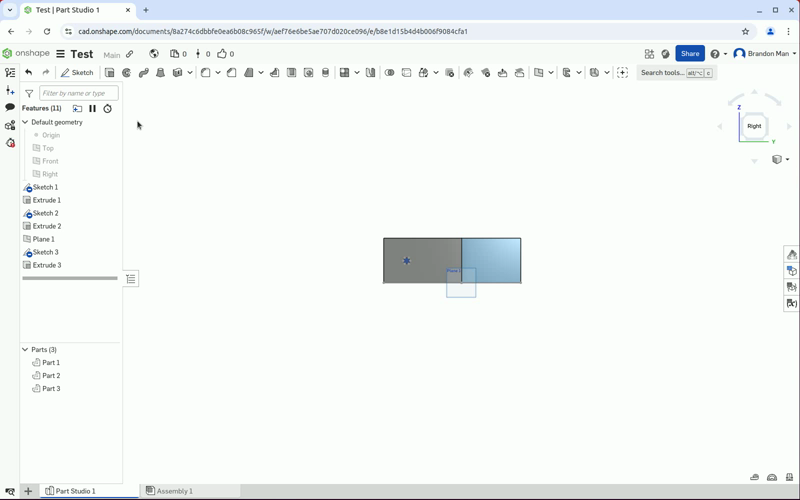
key(right, 2)
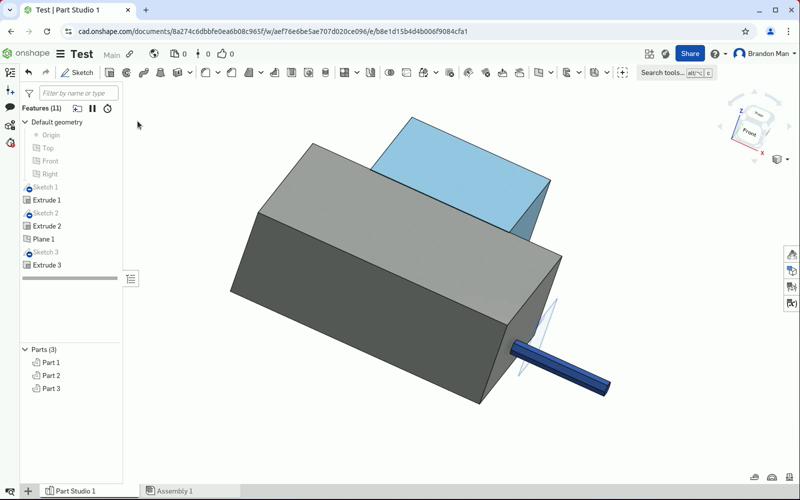
key(down, 2)
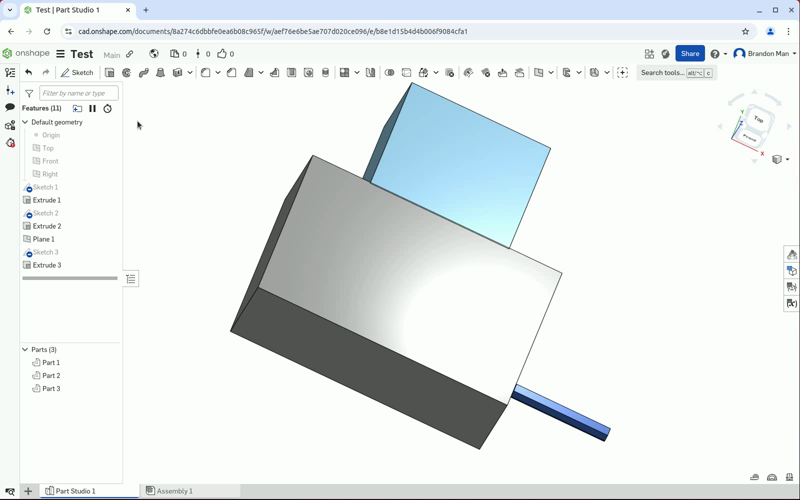
key(up, 2)
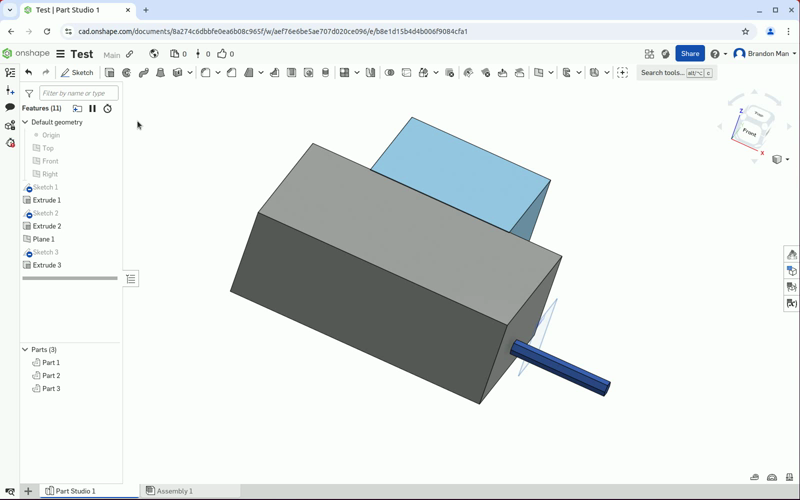
key(left, 2)
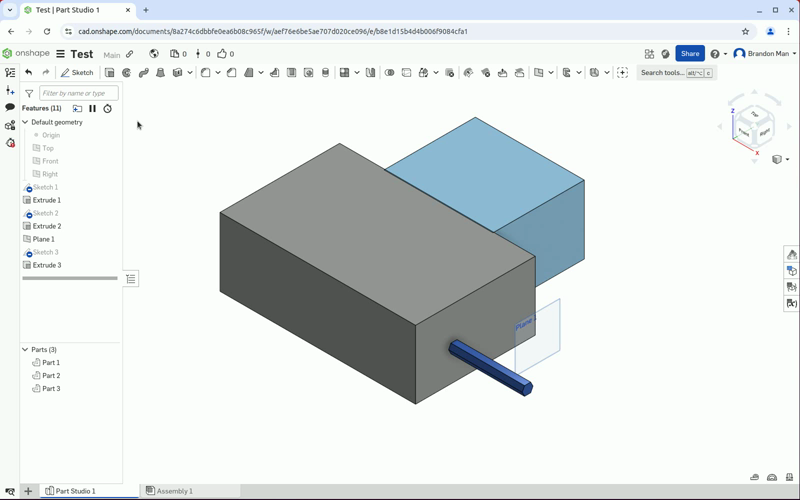
mouse_move(73, 189)
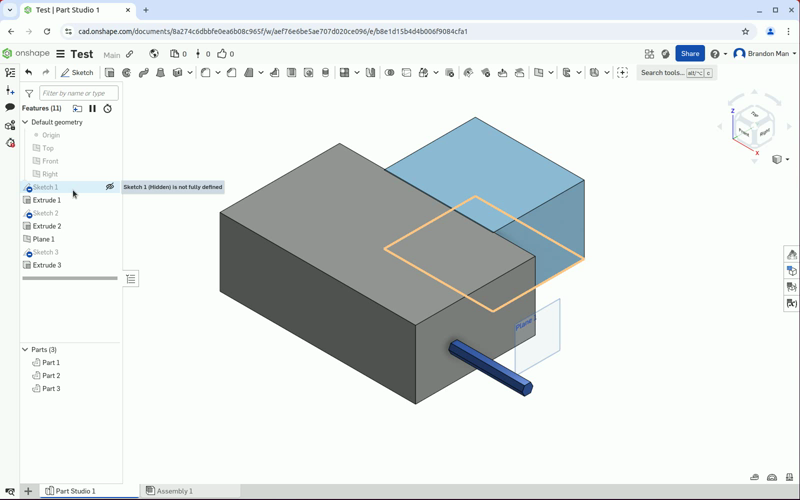
click(73, 189)